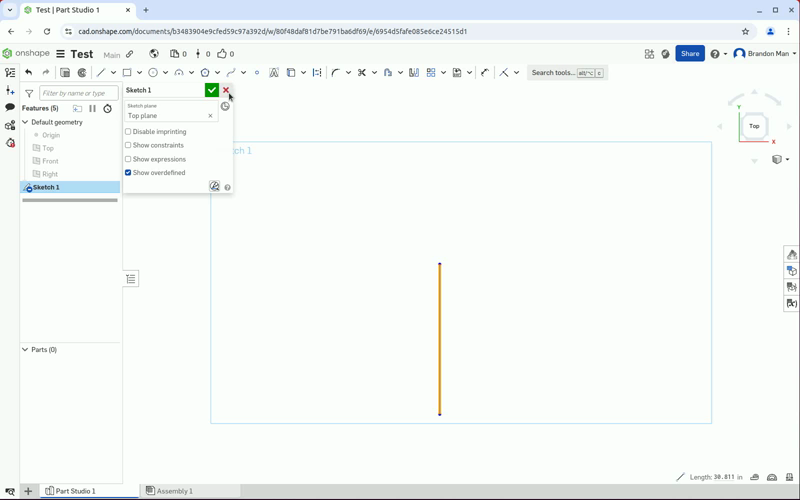
key(shift+h)
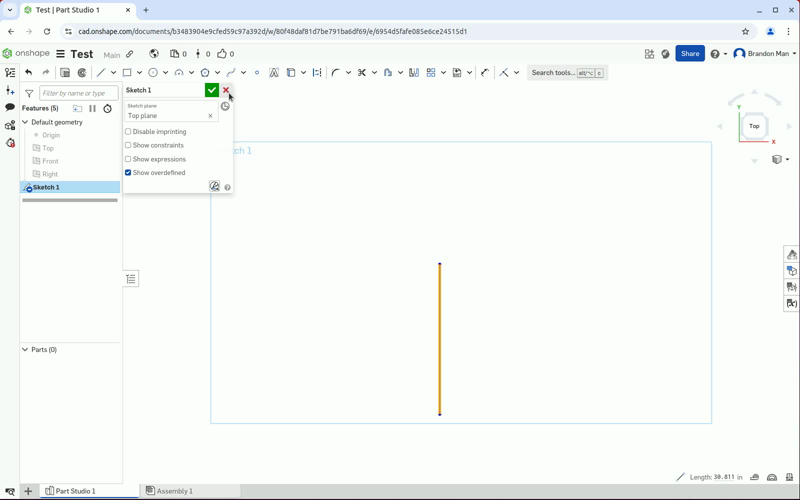
key(shift+s)
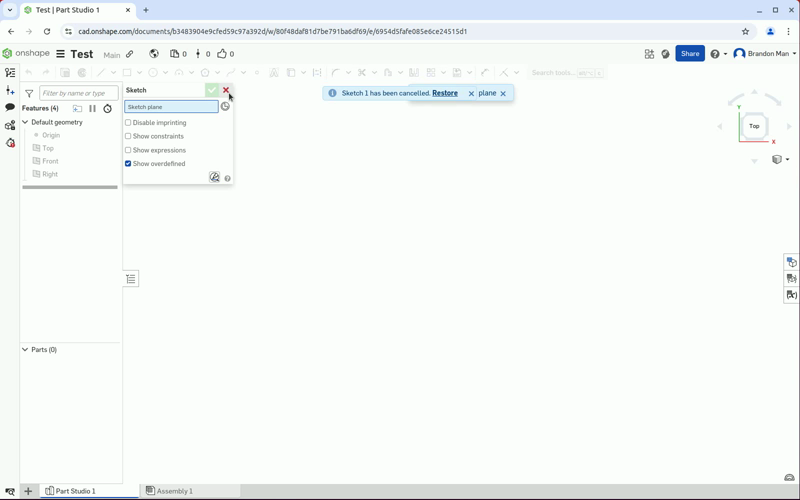
mouse_move(73, 150)
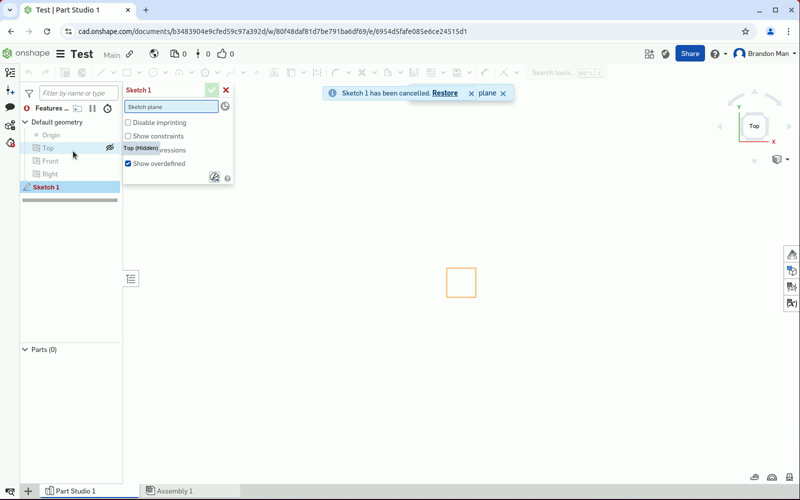
click(73, 150)
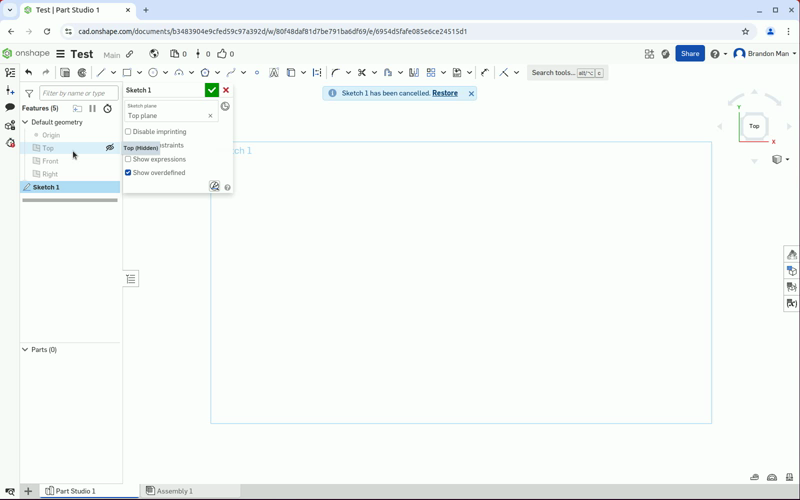
mouse_move(73, 352)
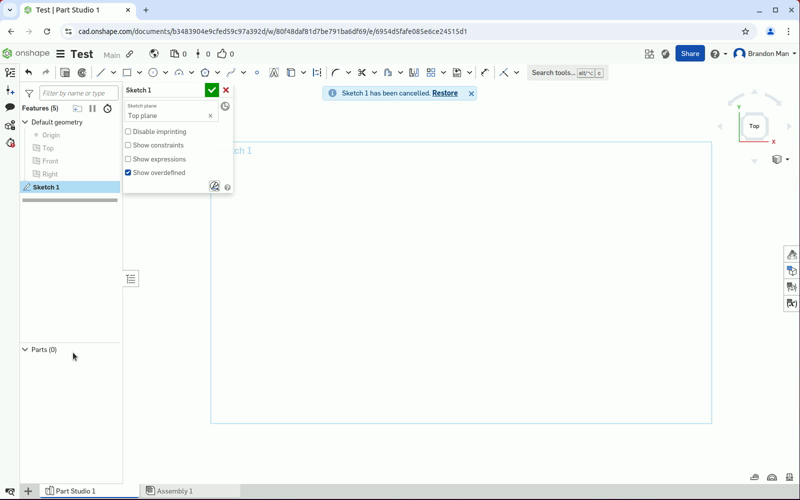
key(y)
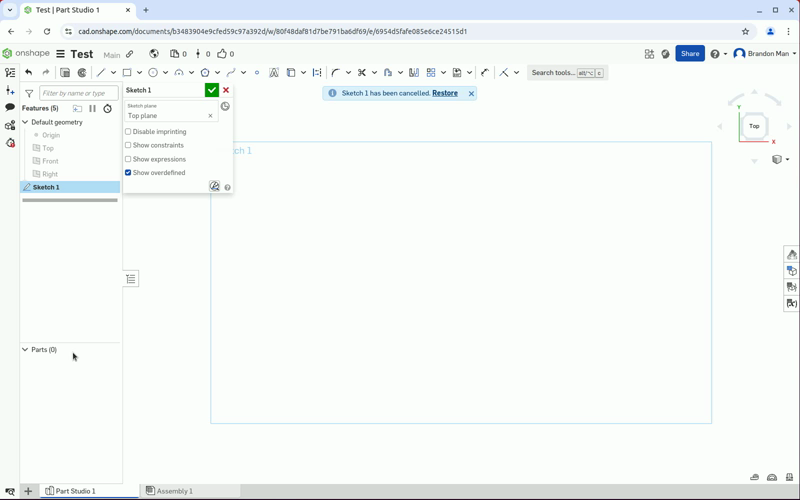
key(l)
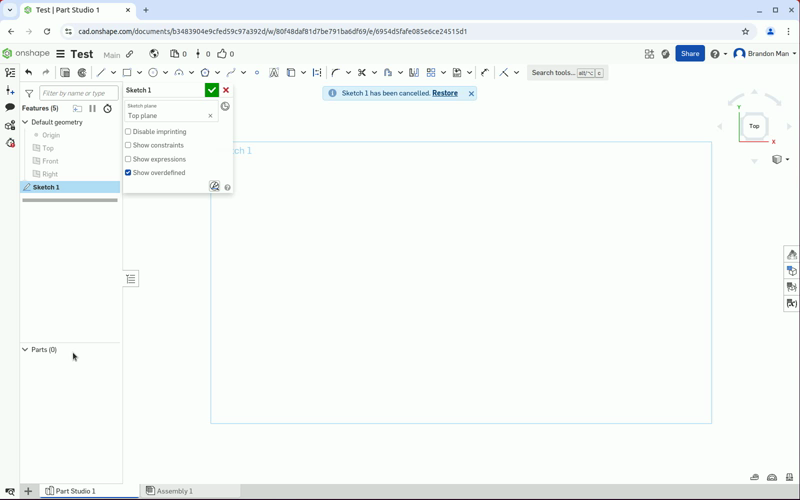
key_down(shift)
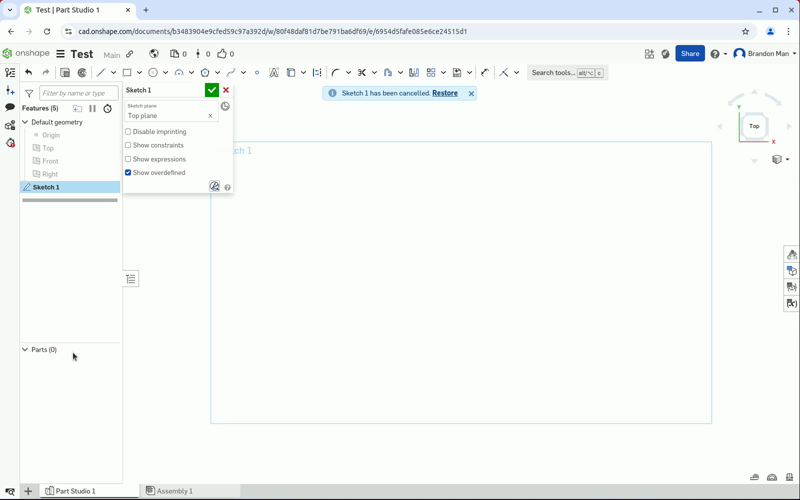
mouse_move(348, 328)
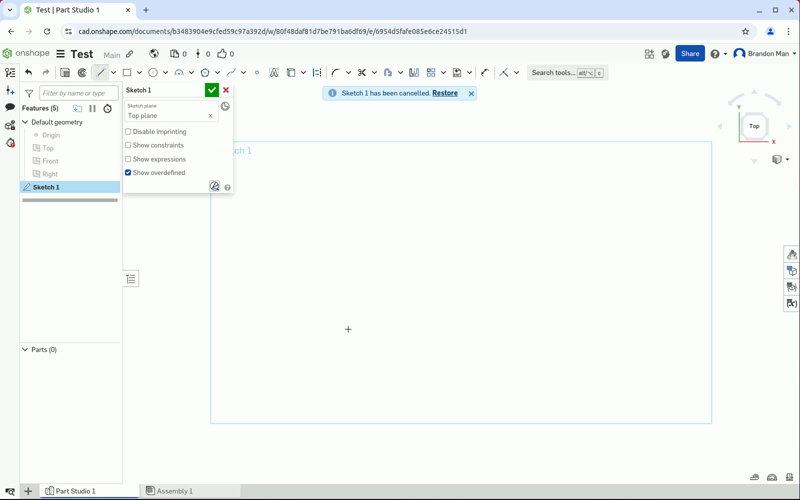
click(348, 328)
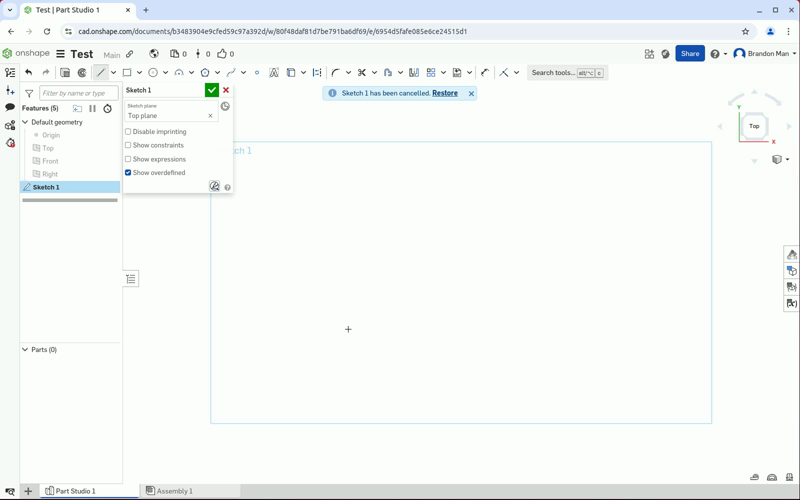
key_up(shift)
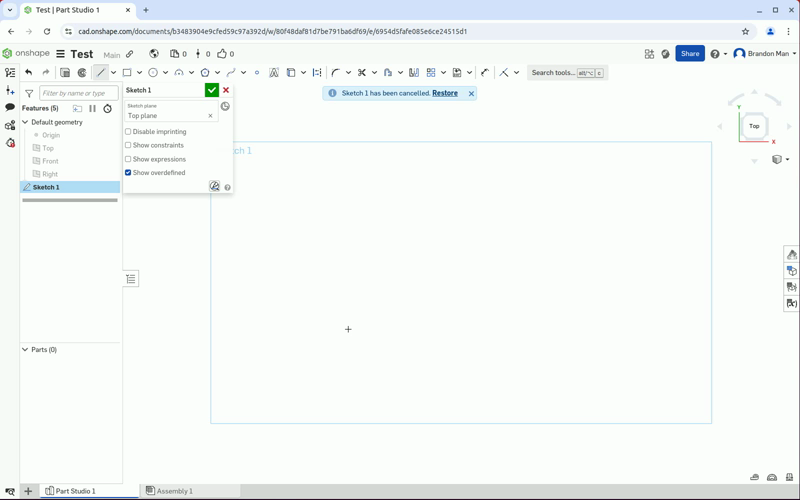
key_down(shift)
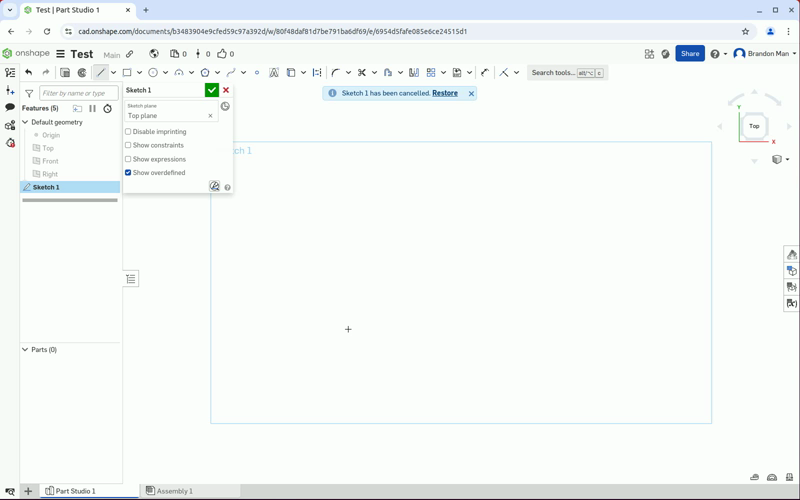
mouse_move(572, 328)
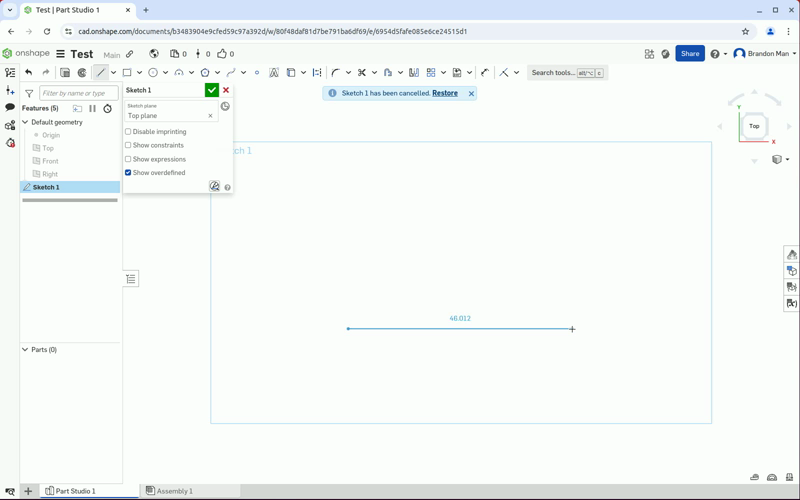
click(572, 328)
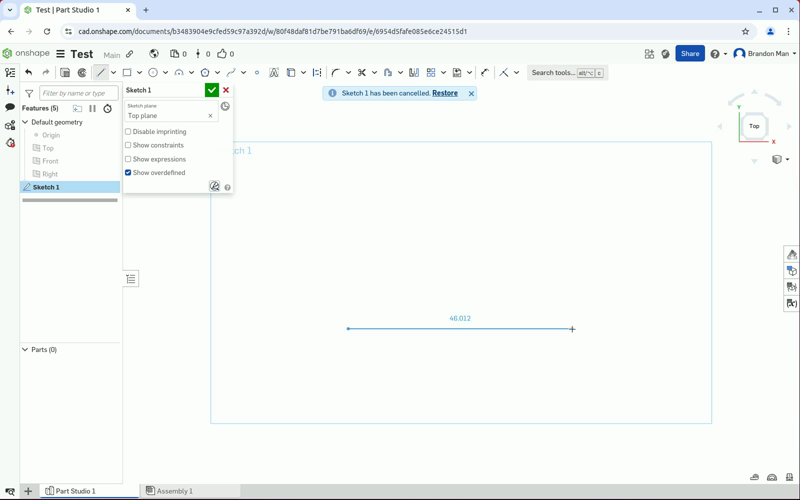
key_up(shift)
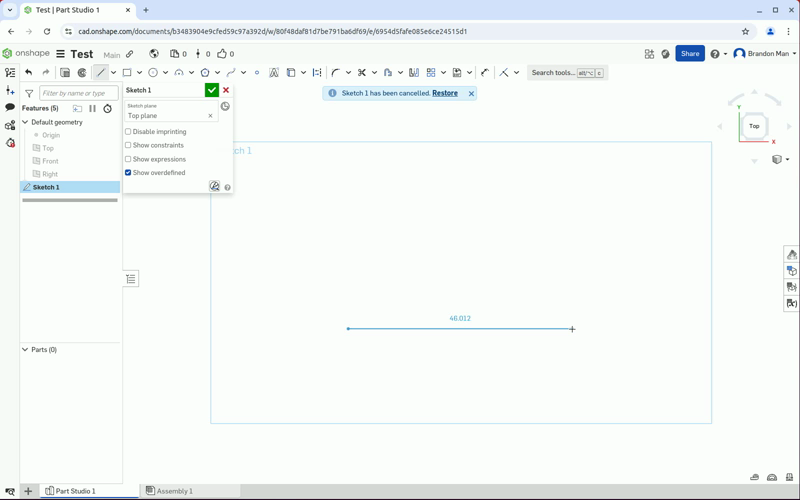
key_down(shift)
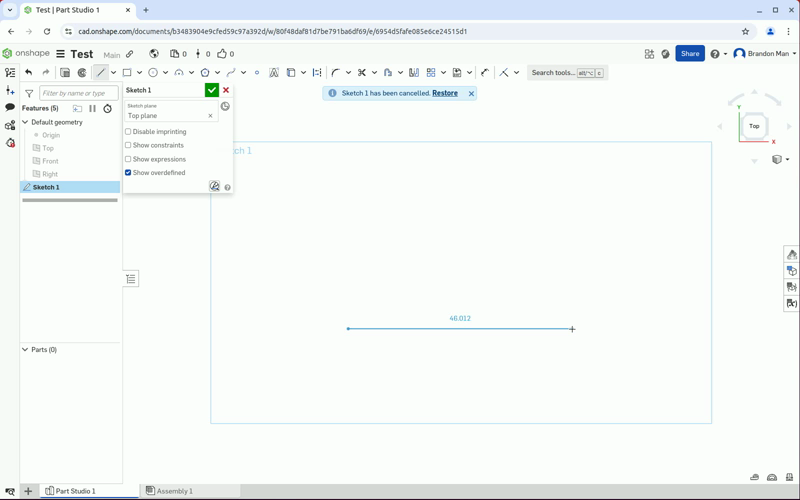
mouse_move(572, 236)
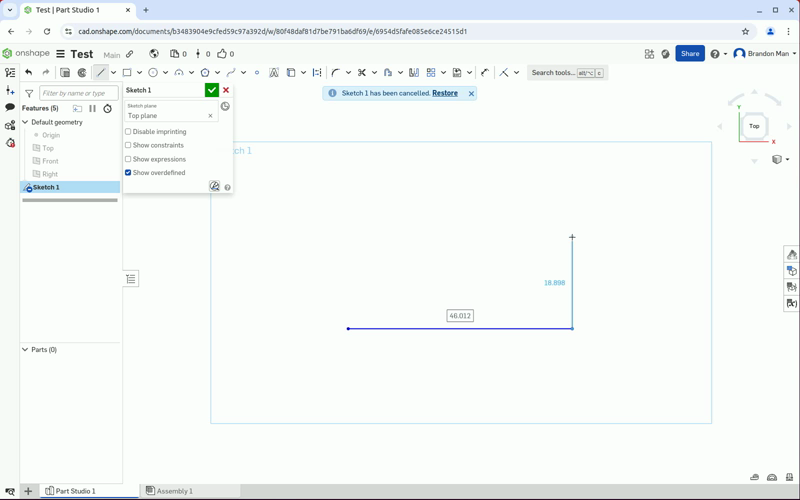
click(572, 236)
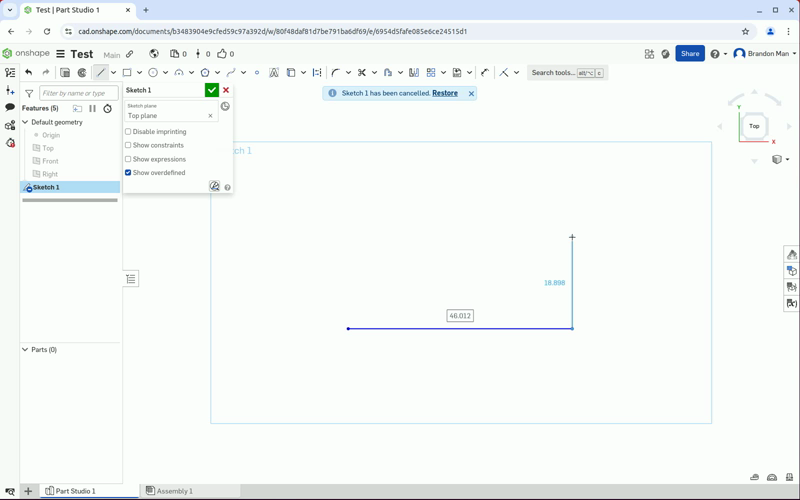
key_up(shift)
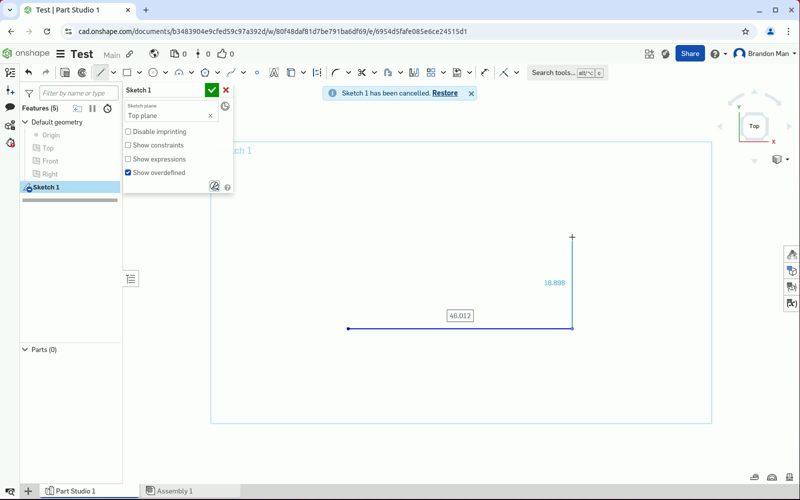
key_down(shift)
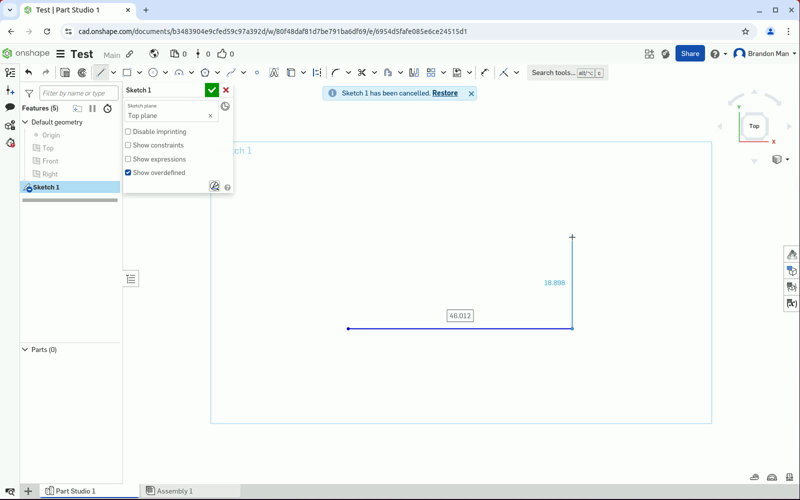
mouse_move(348, 236)
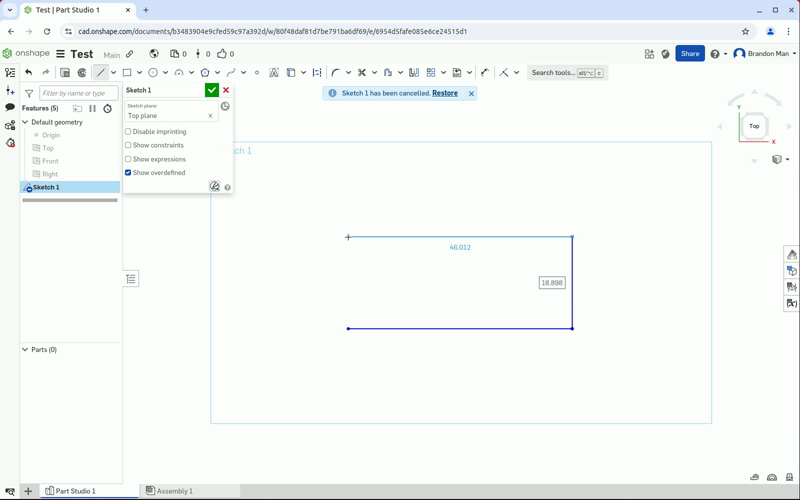
click(348, 236)
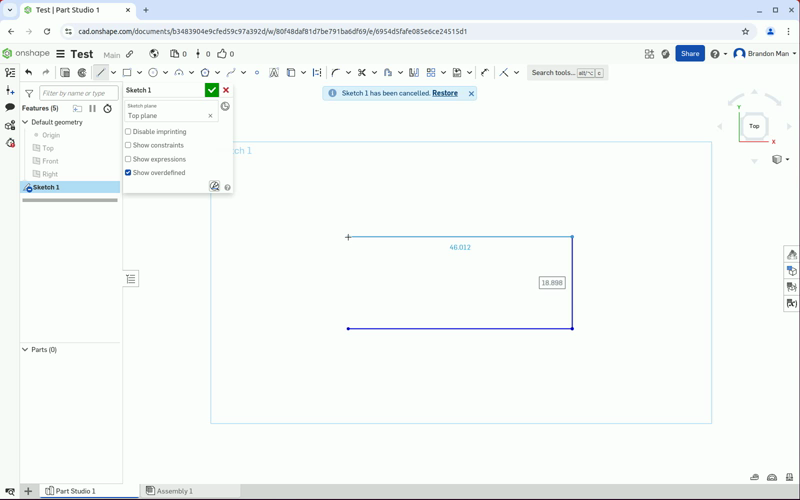
key_up(shift)
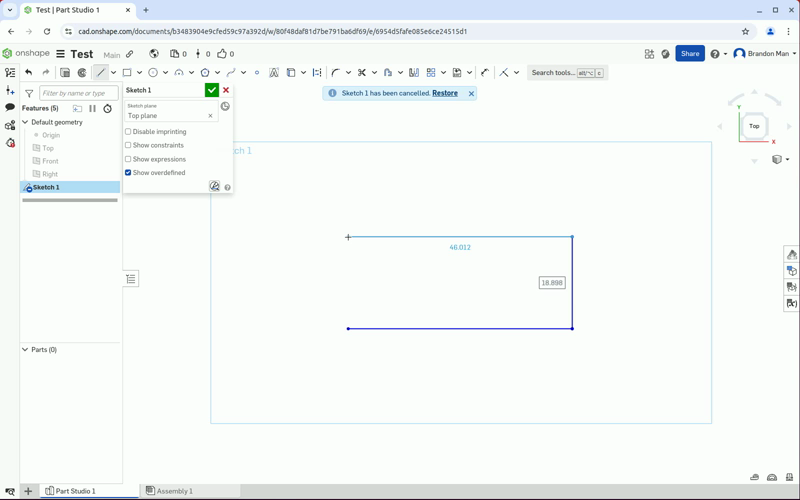
key_down(shift)
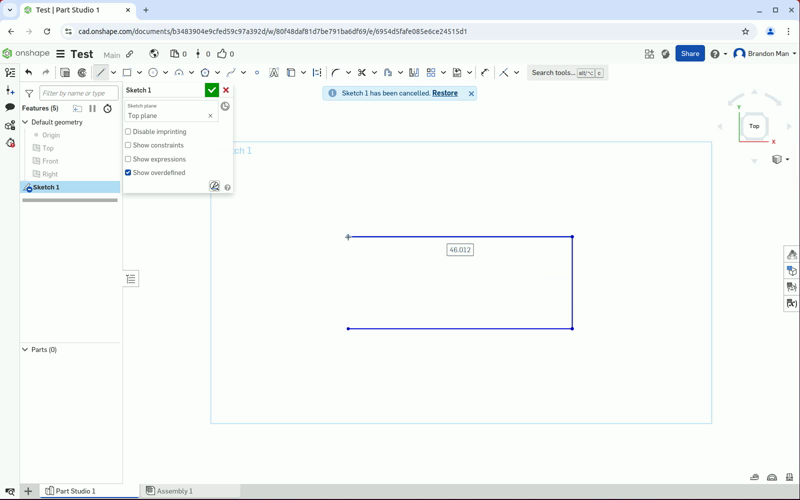
mouse_move(348, 328)
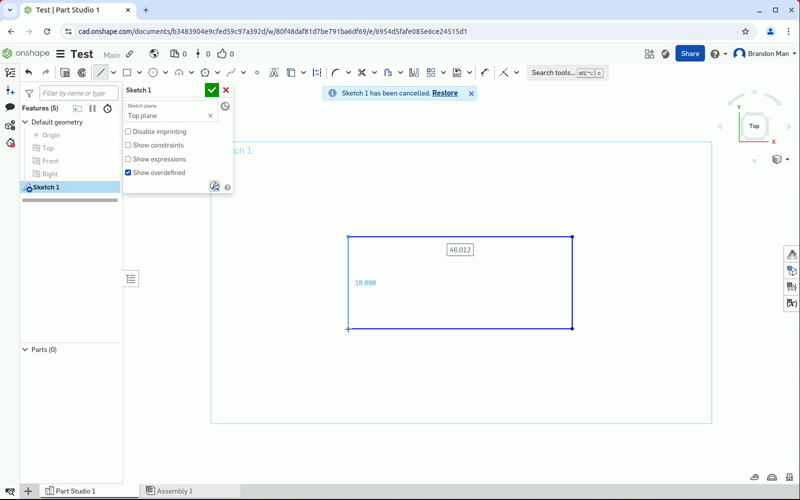
key_up(shift)
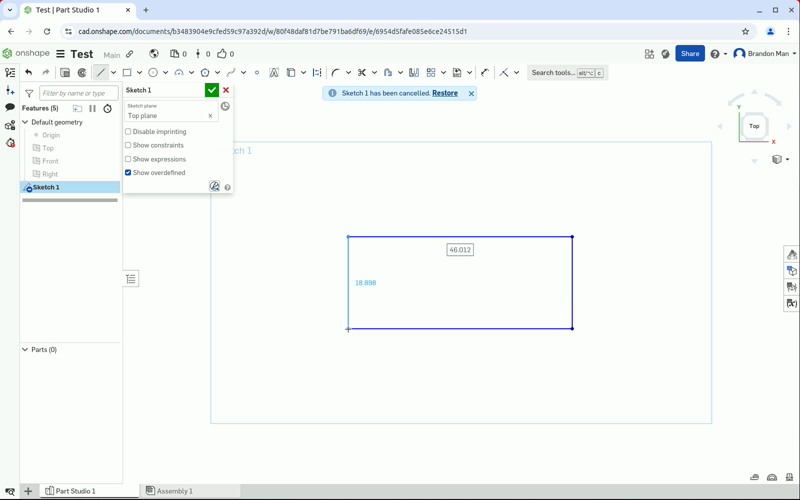
click(348, 328)
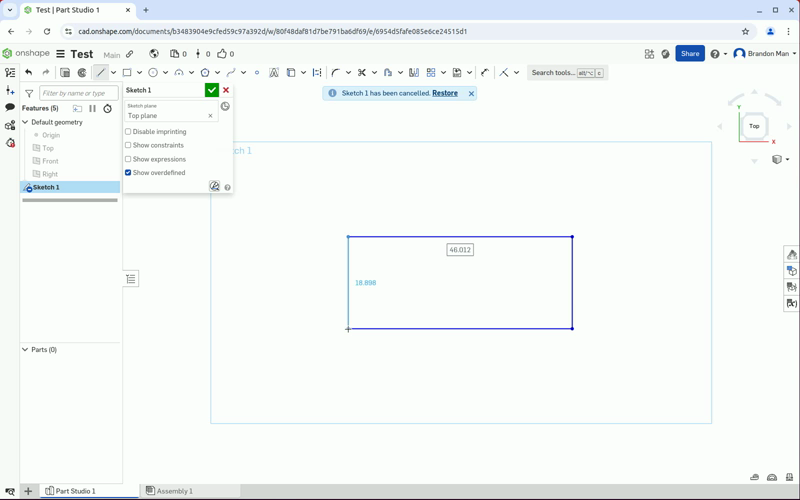
key(esc)
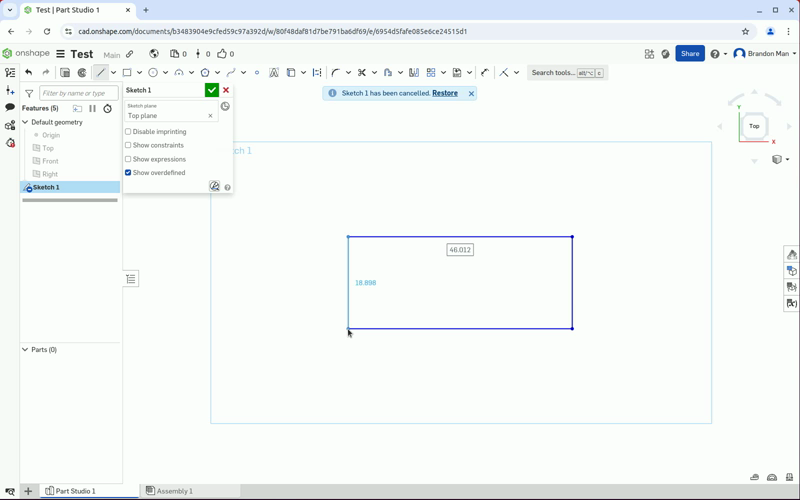
mouse_move(378, 311)
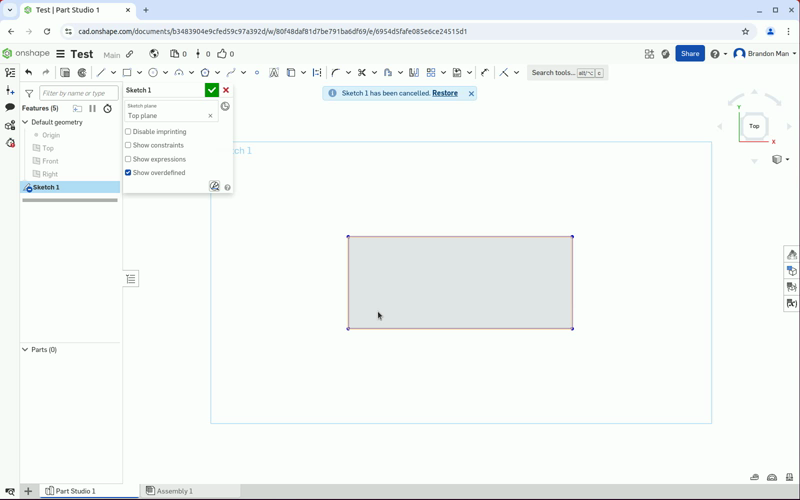
click(378, 311)
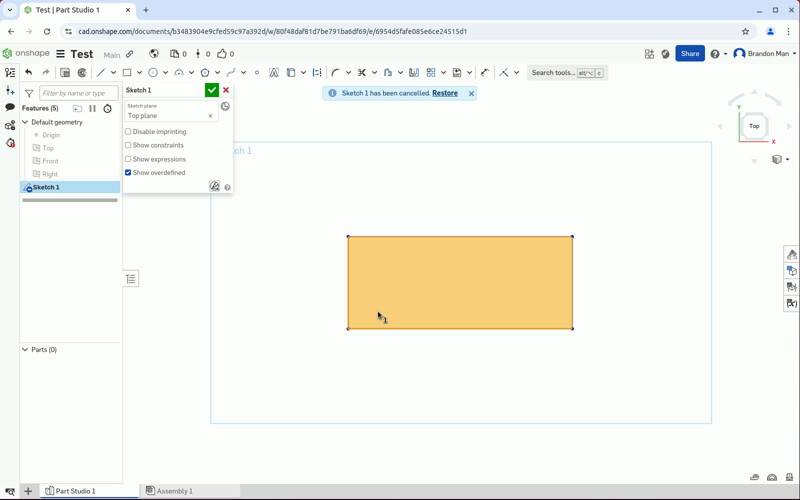
mouse_move(73, 352)
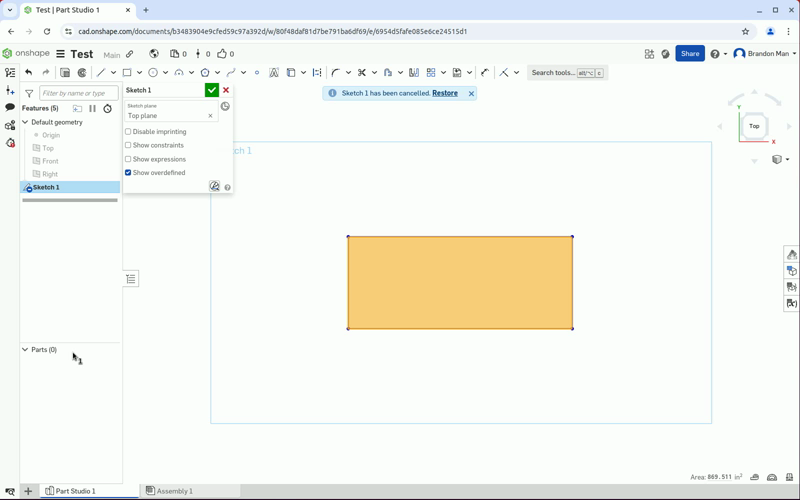
key(shift+y)
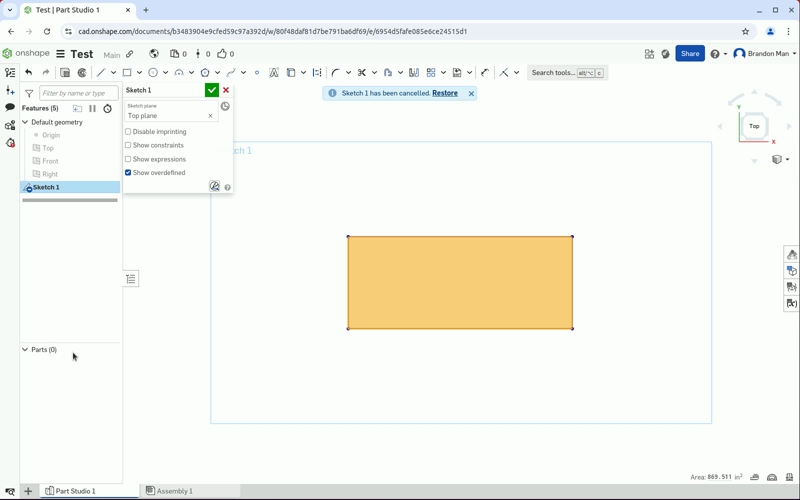
key(shift+e)
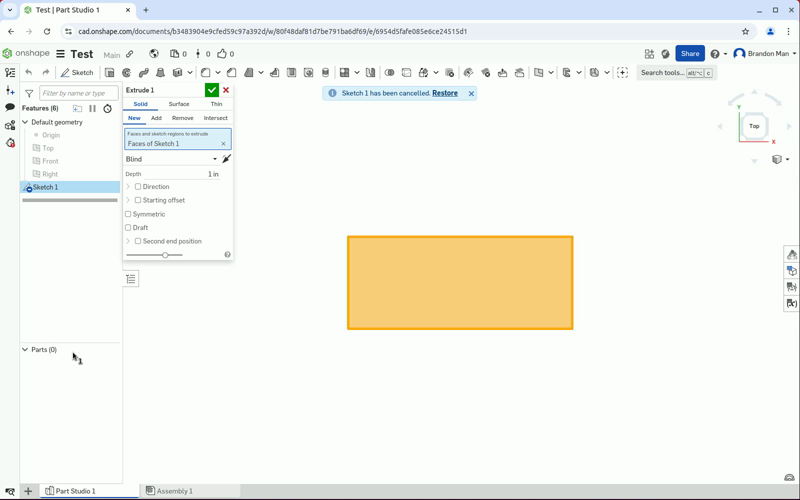
mouse_move(143, 106)
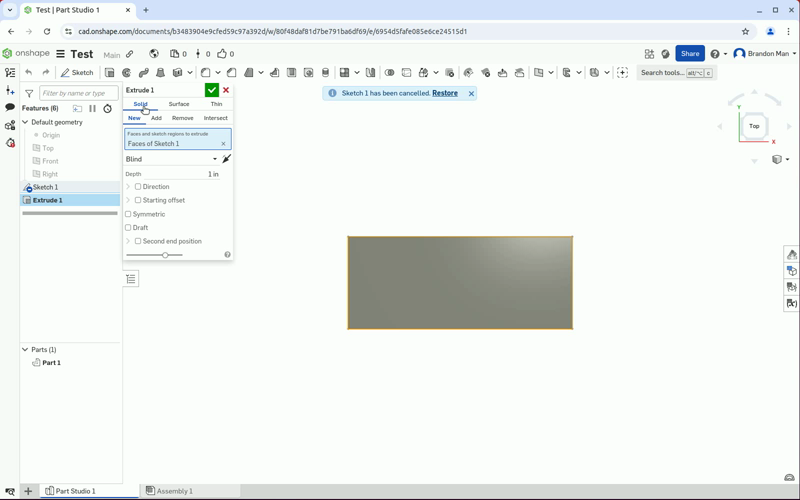
click(143, 106)
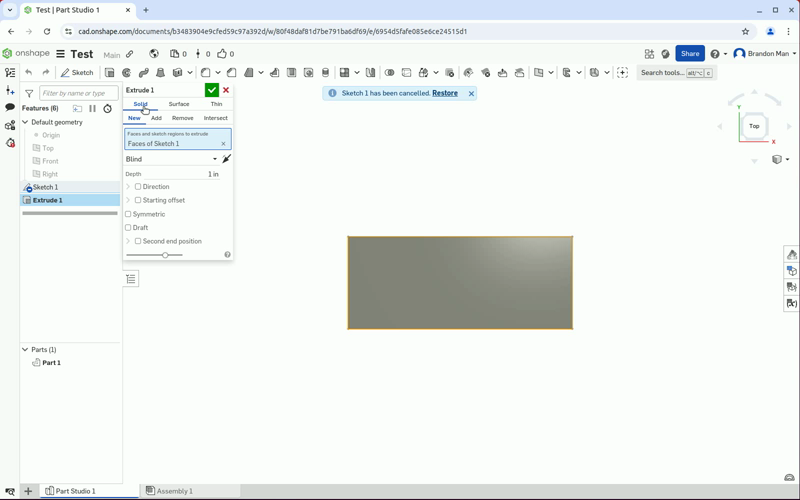
mouse_move(137, 120)
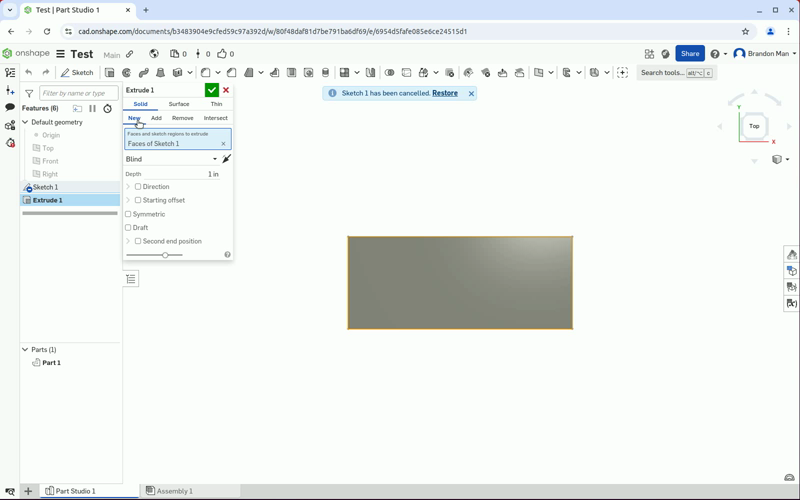
click(137, 120)
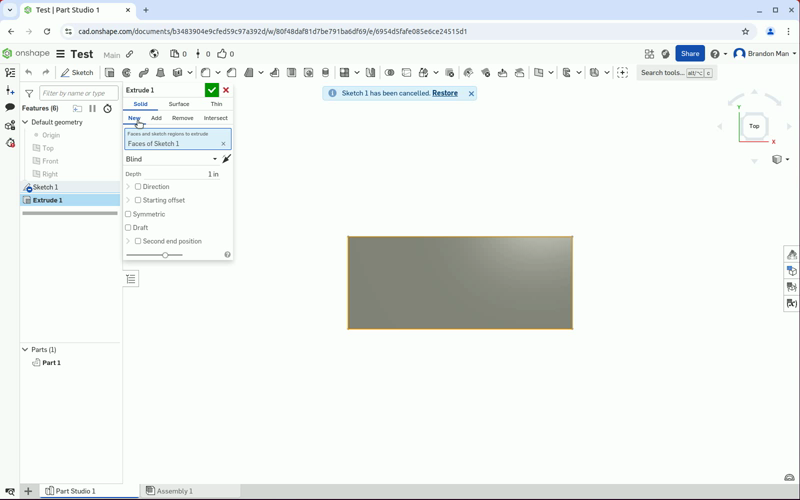
key(tab, 4)
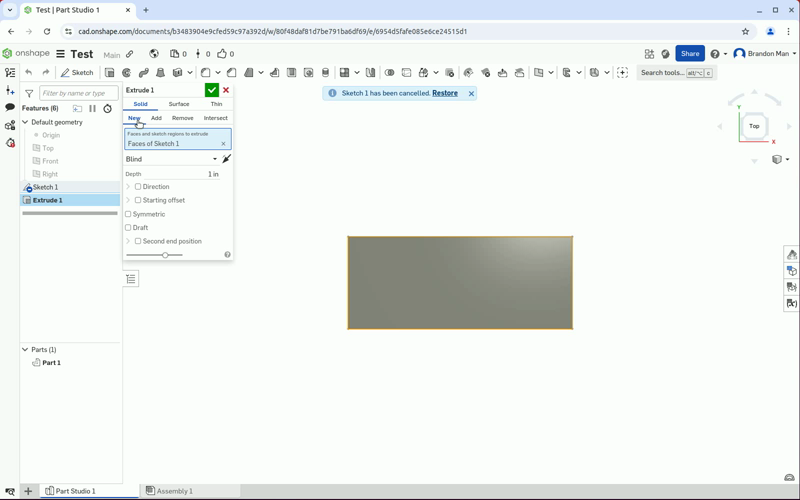
text(0.962)
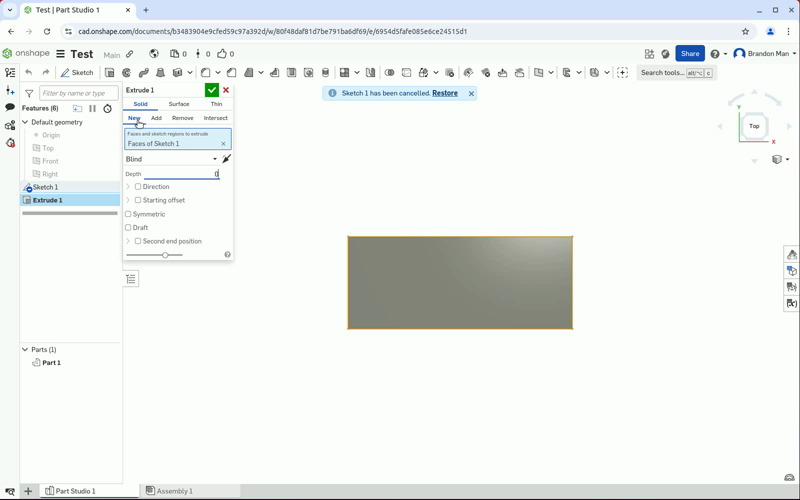
key(tab, 3)
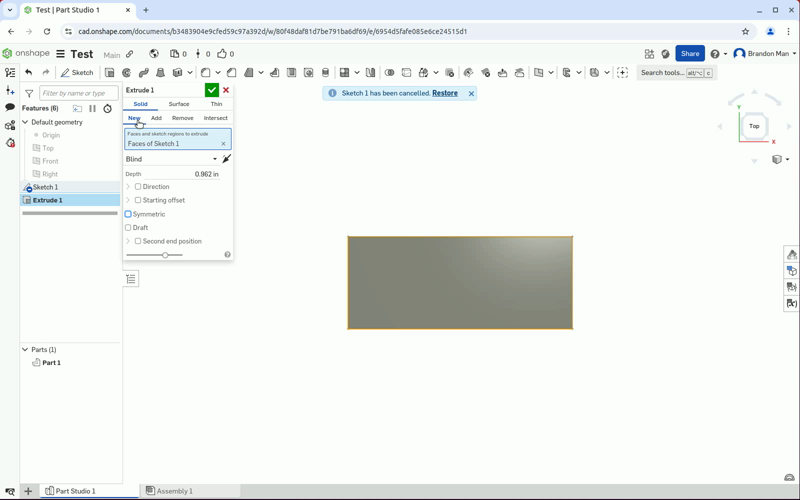
key(space)
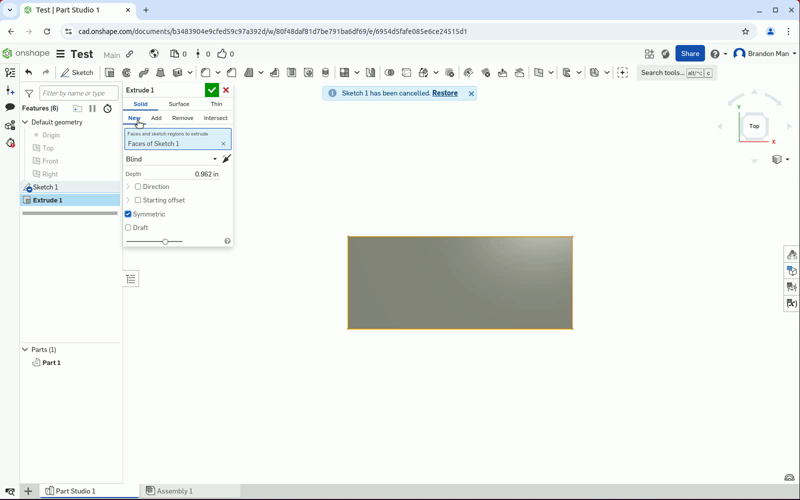
key(enter)
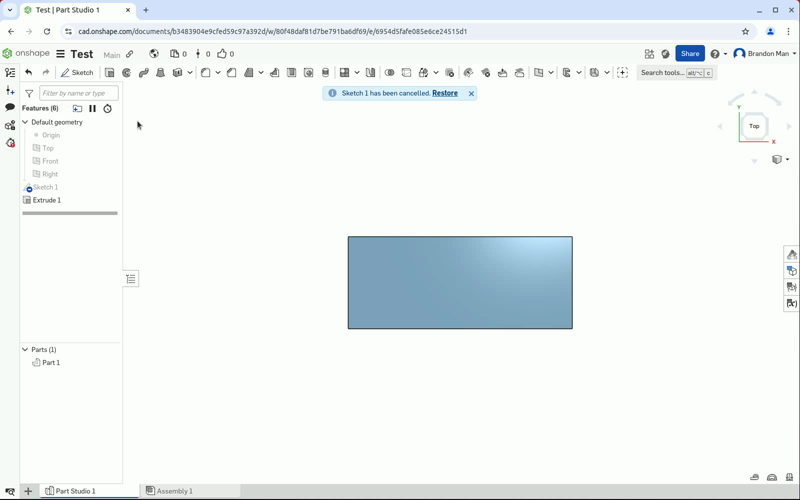
key(shift+h)
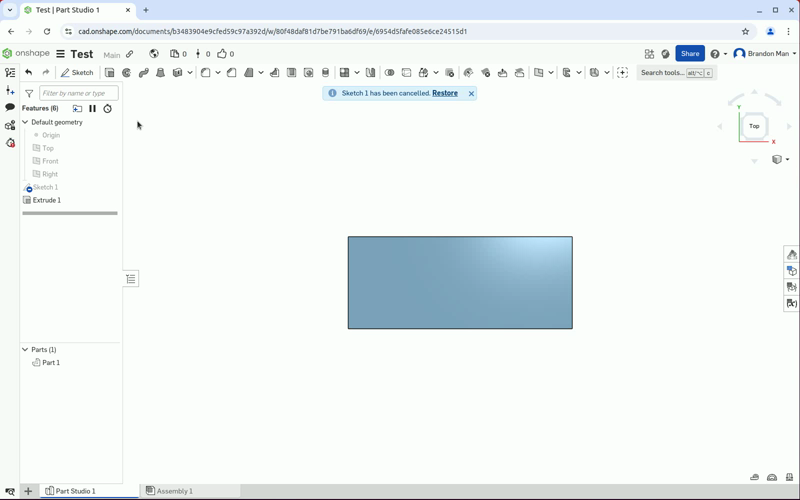
key(shift+h)
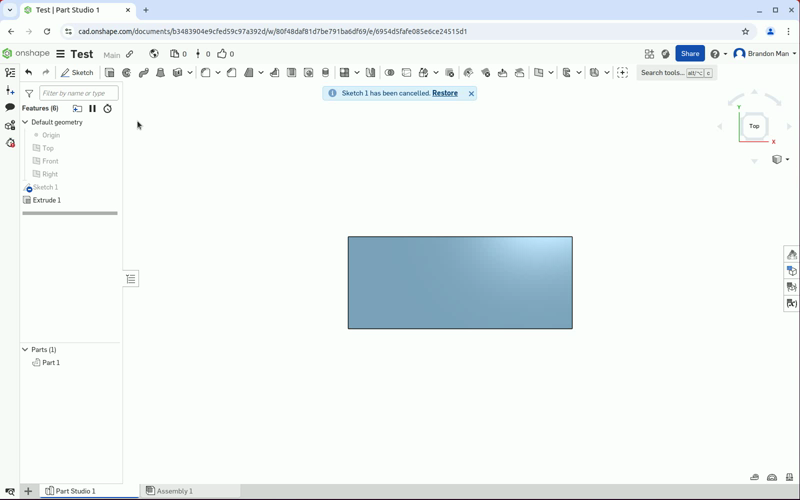
mouse_move(73, 189)
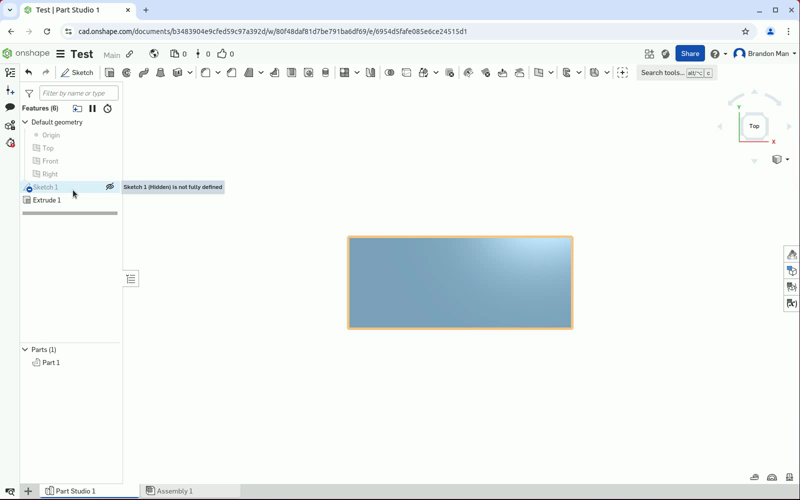
click(73, 189)
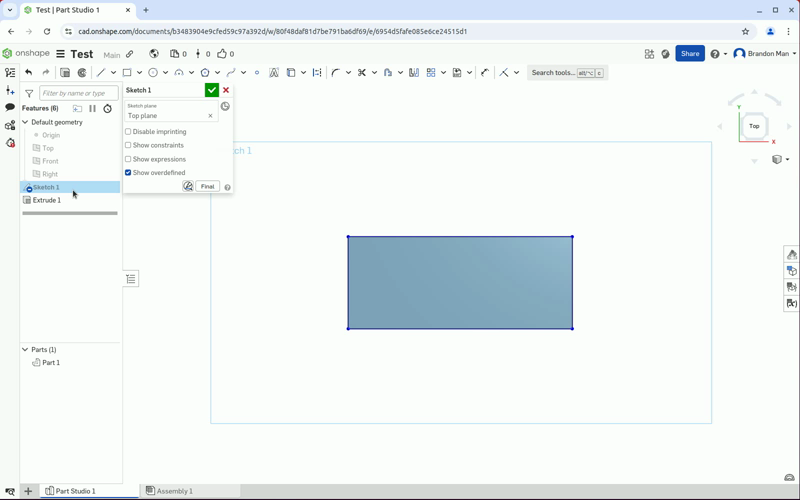
mouse_move(229, 92)
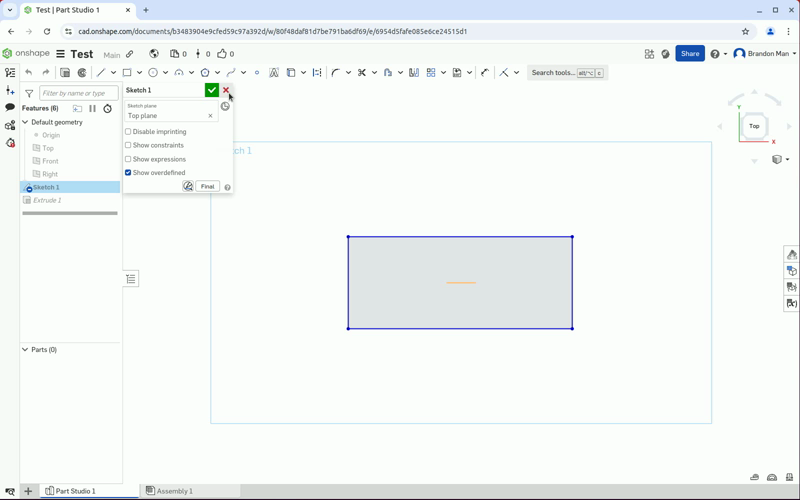
click(229, 92)
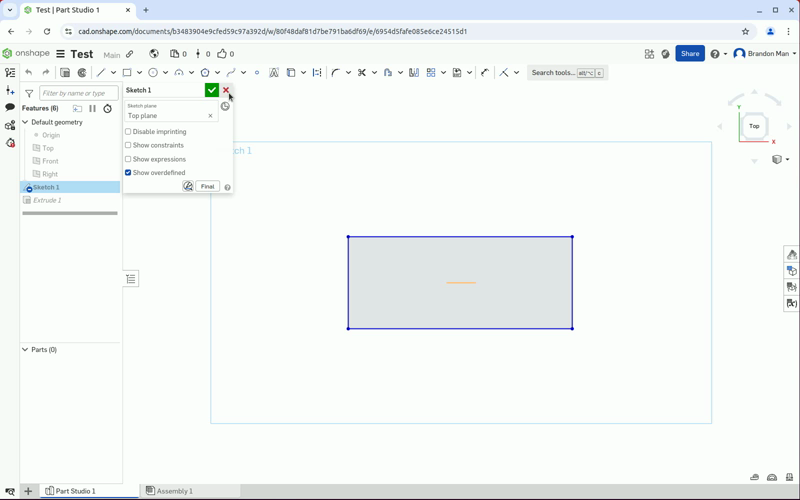
key(shift+s)
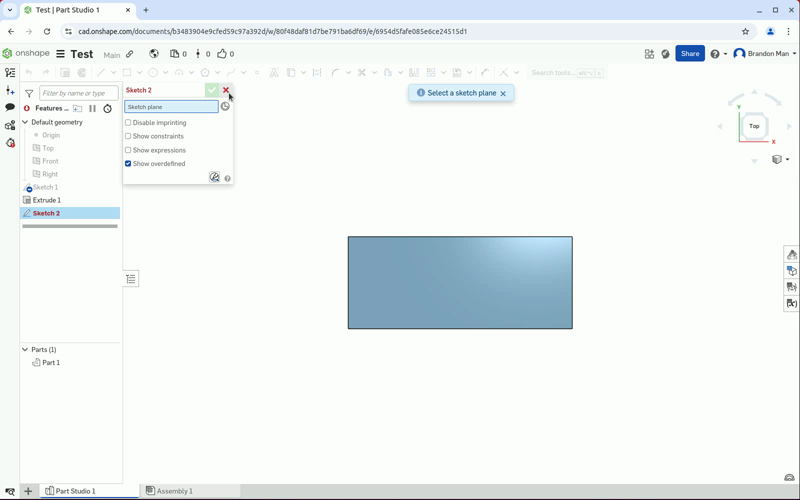
mouse_move(73, 150)
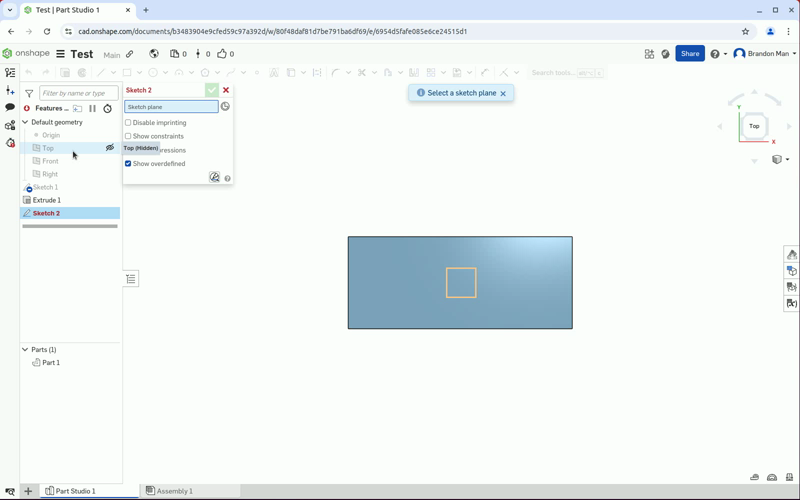
click(73, 150)
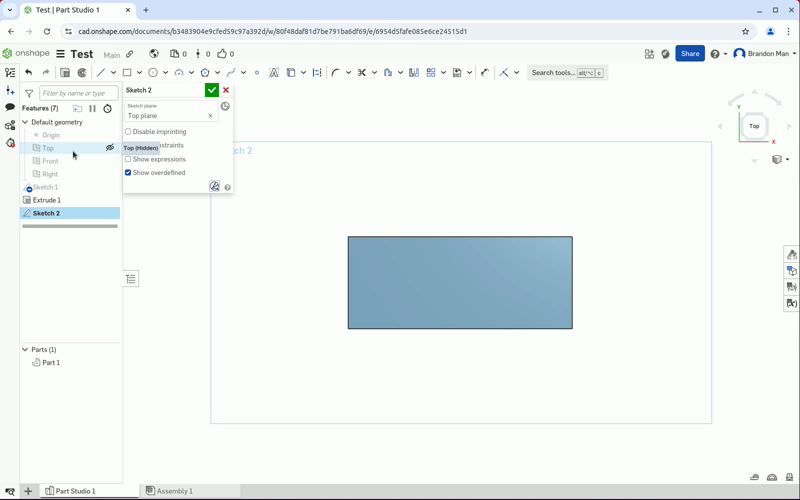
mouse_move(73, 352)
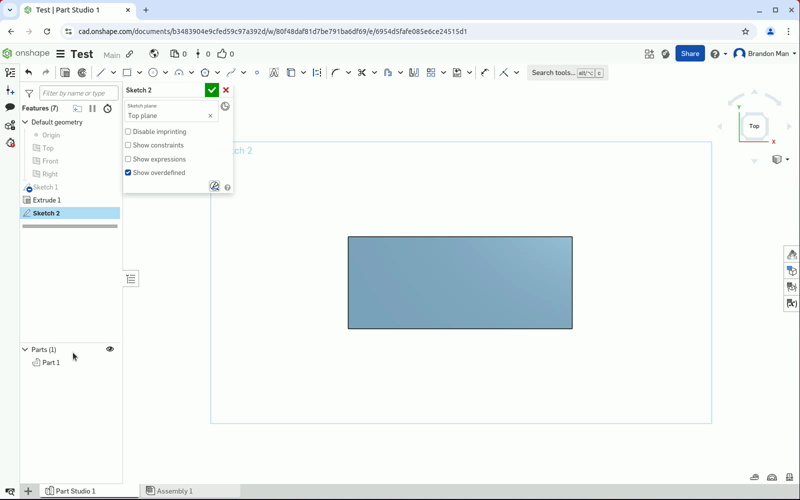
key(y)
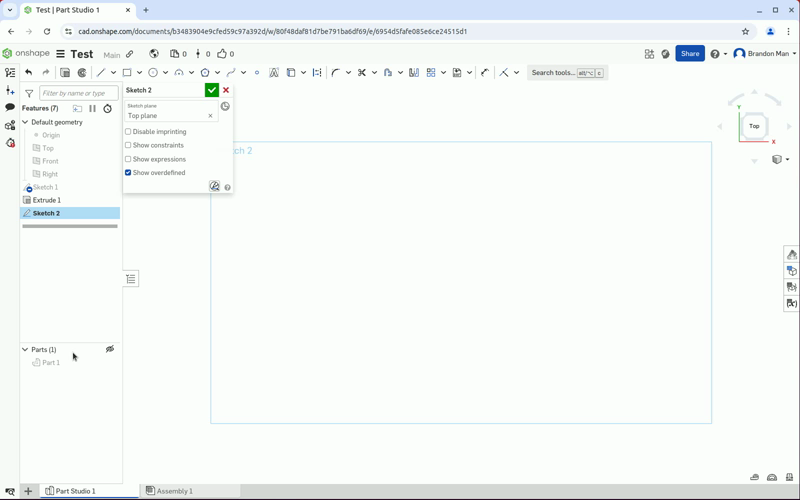
key(c)
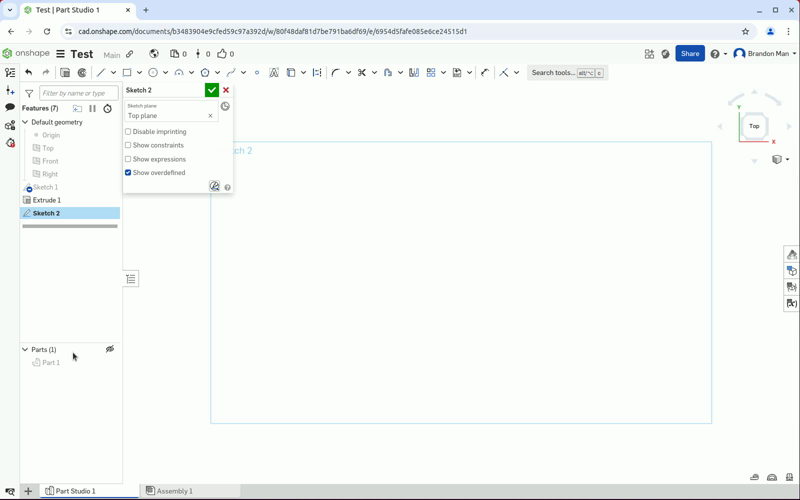
key_down(shift)
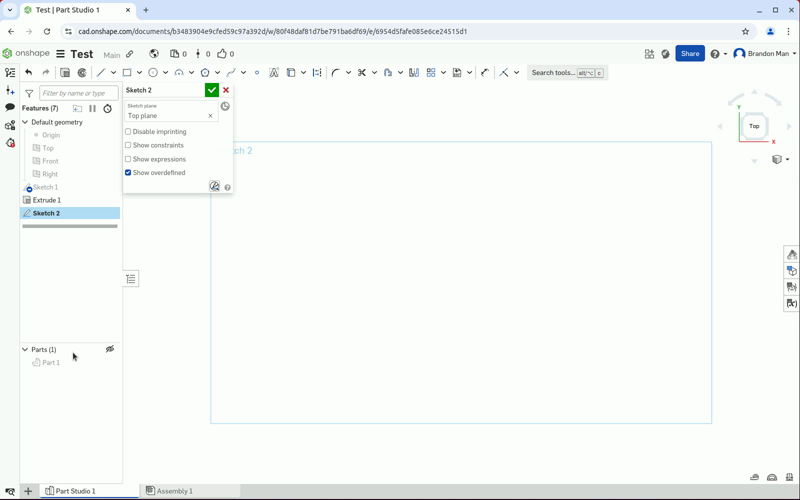
mouse_move(358, 246)
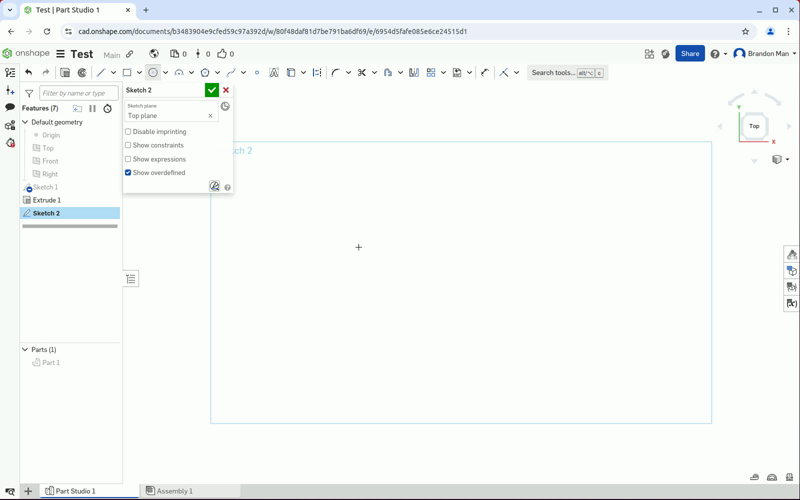
click(358, 246)
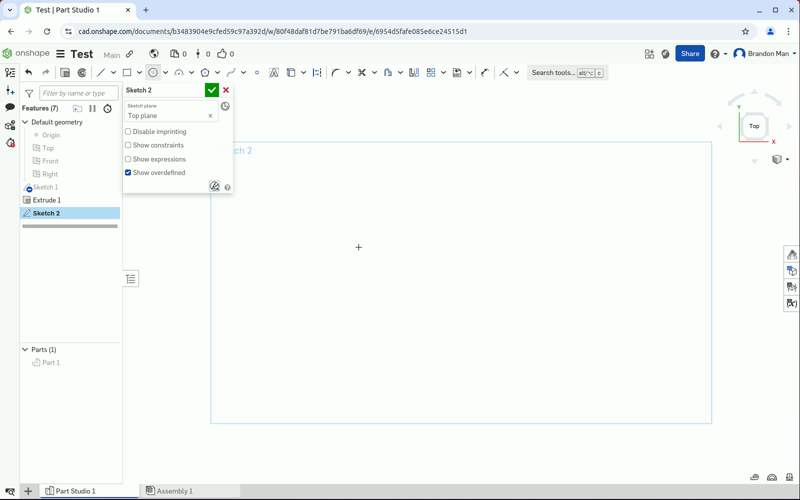
key_up(shift)
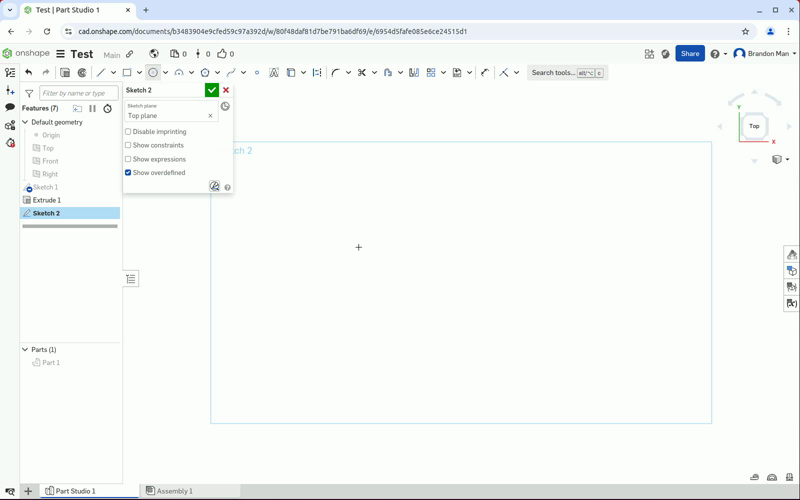
mouse_move(363, 246)
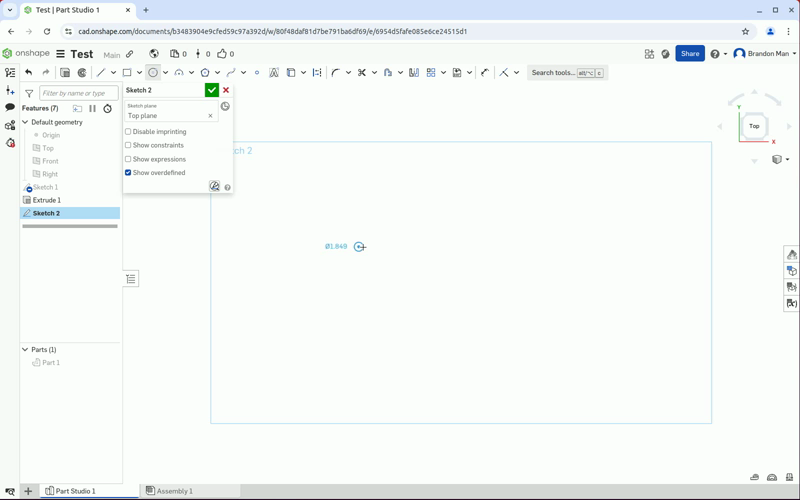
click(363, 246)
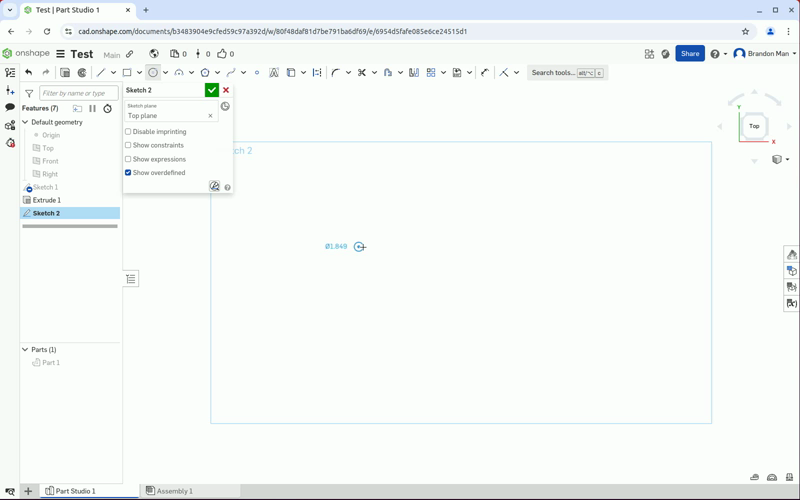
key(esc)
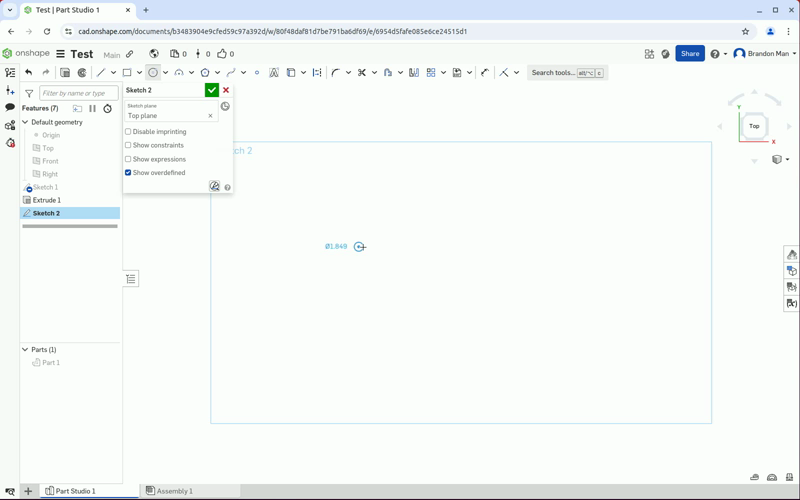
mouse_move(355, 243)
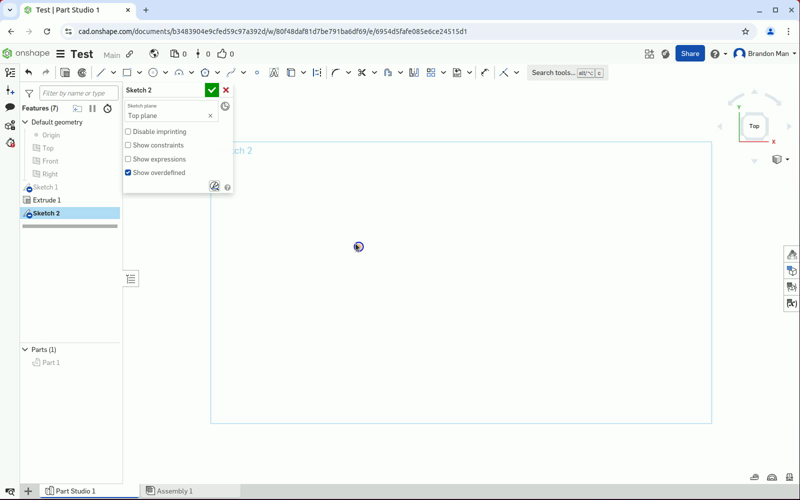
scroll(6)
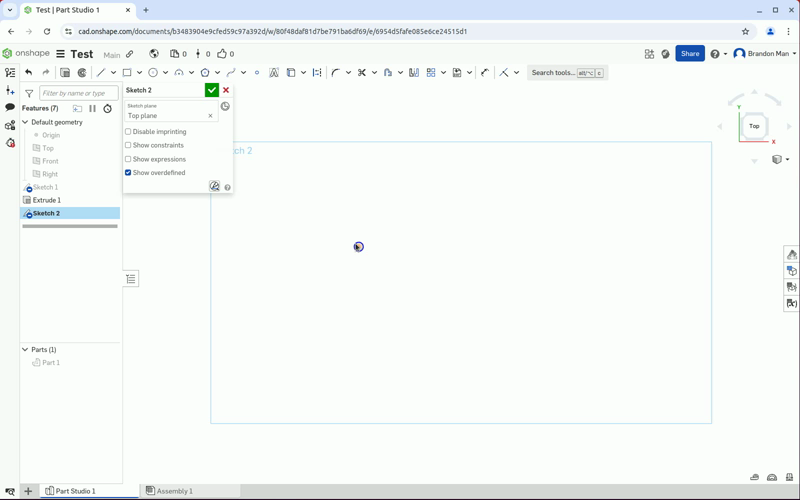
scroll(6)
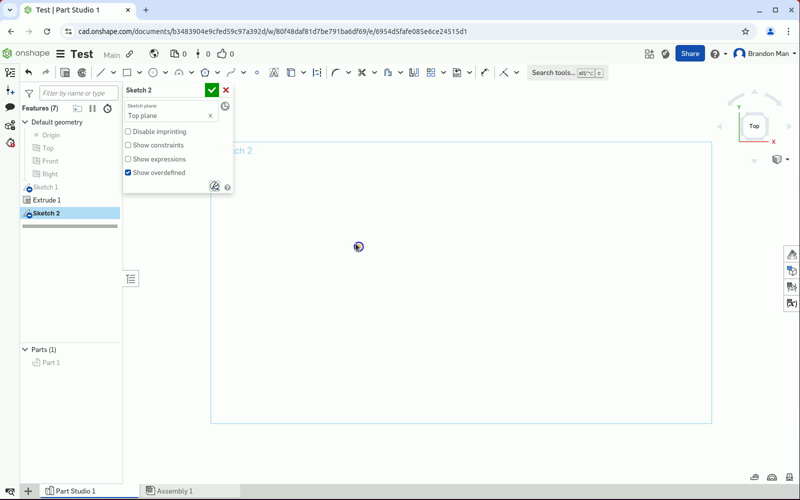
scroll(6)
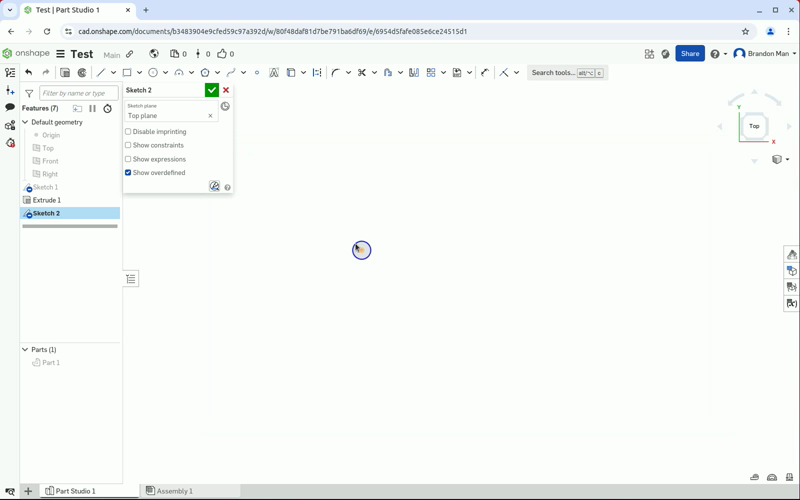
scroll(6)
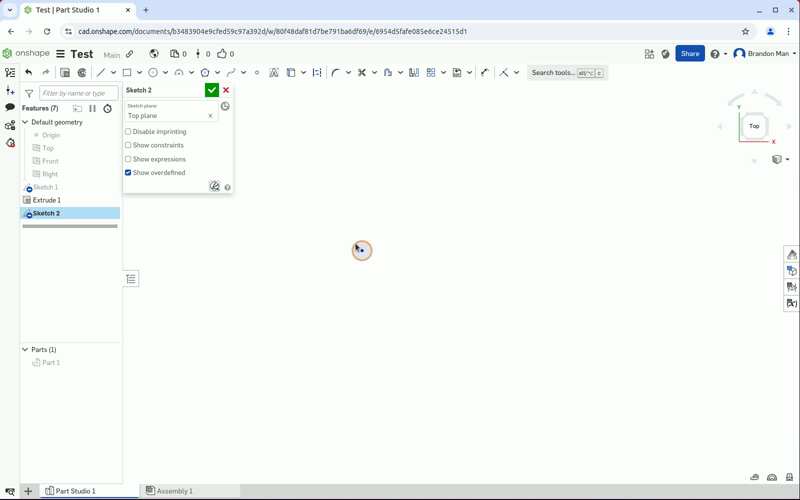
scroll(6)
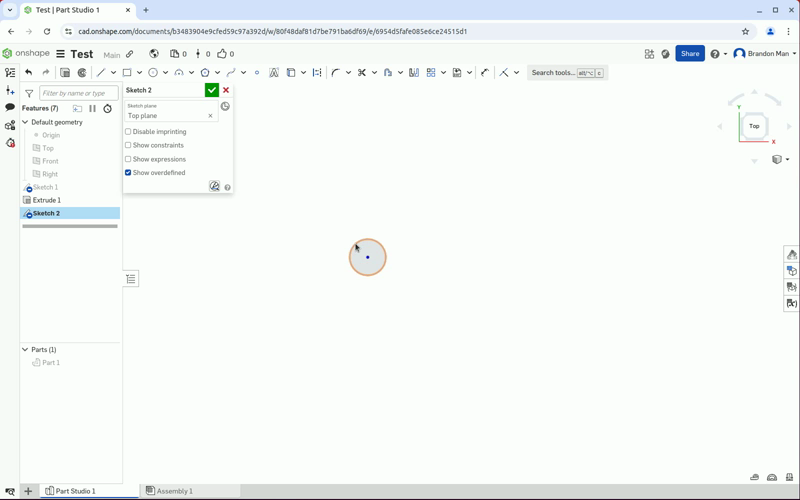
scroll(6)
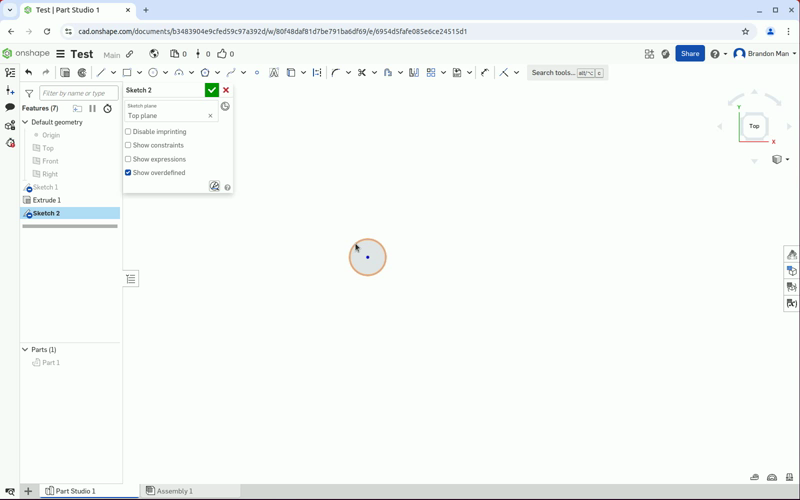
scroll(6)
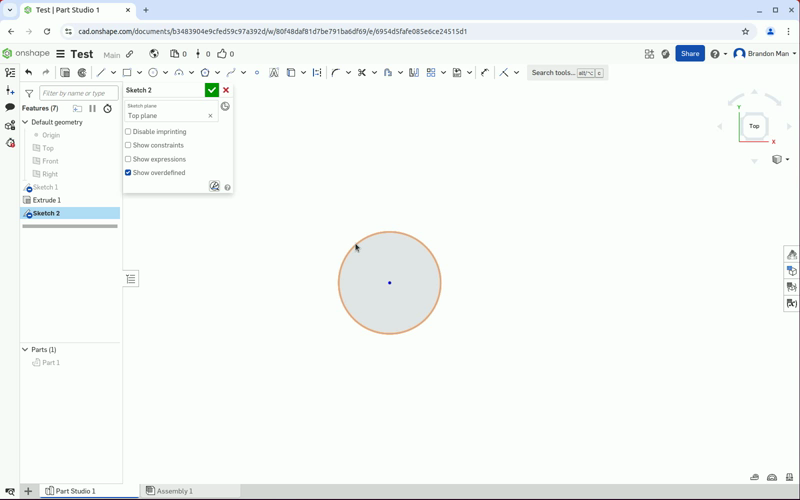
click(355, 243)
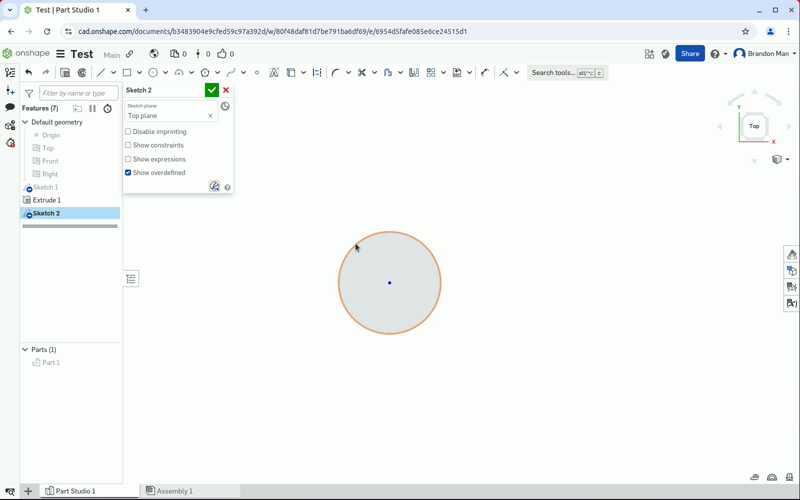
scroll(-6)
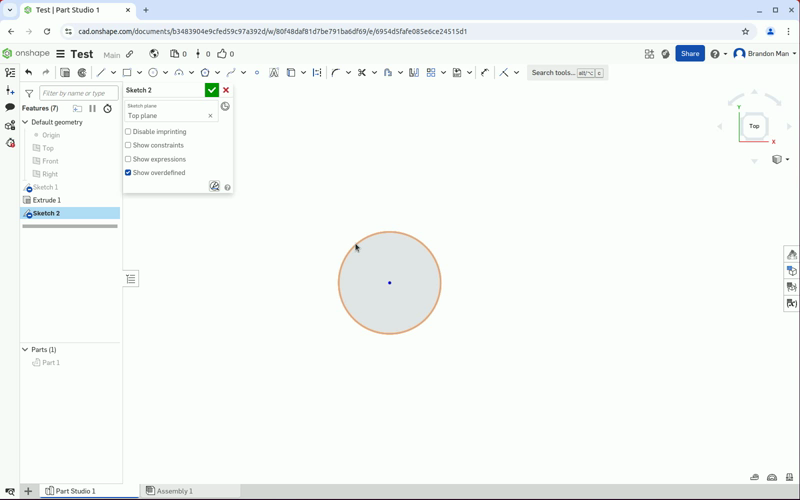
scroll(-6)
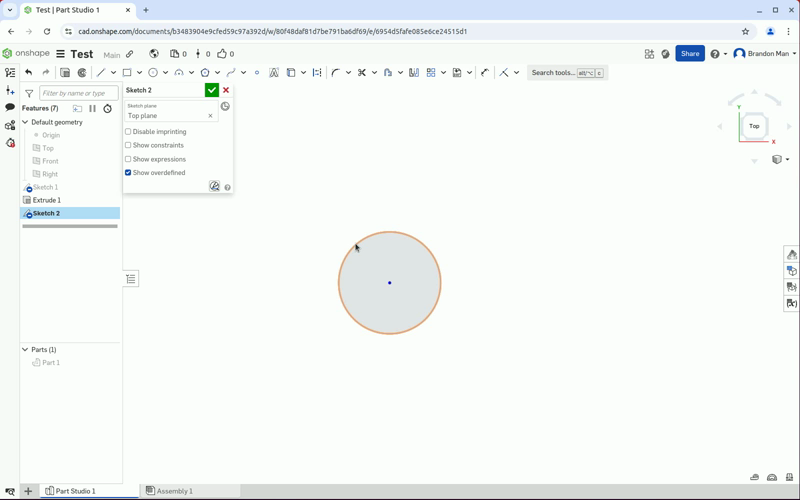
scroll(-6)
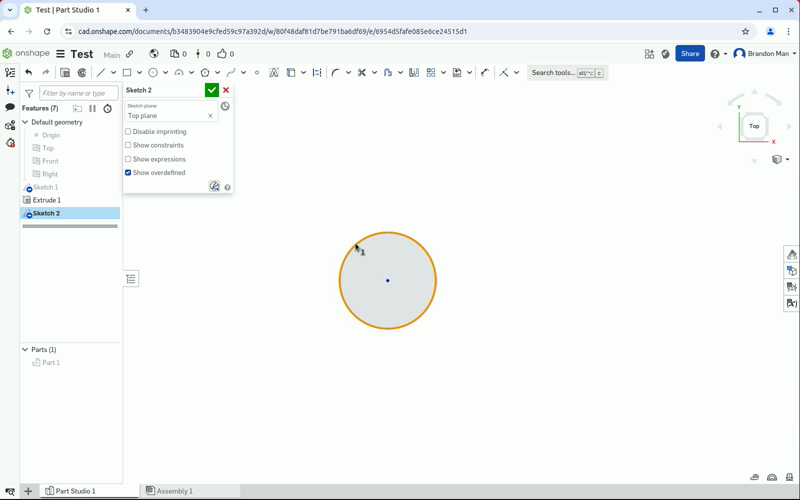
scroll(-6)
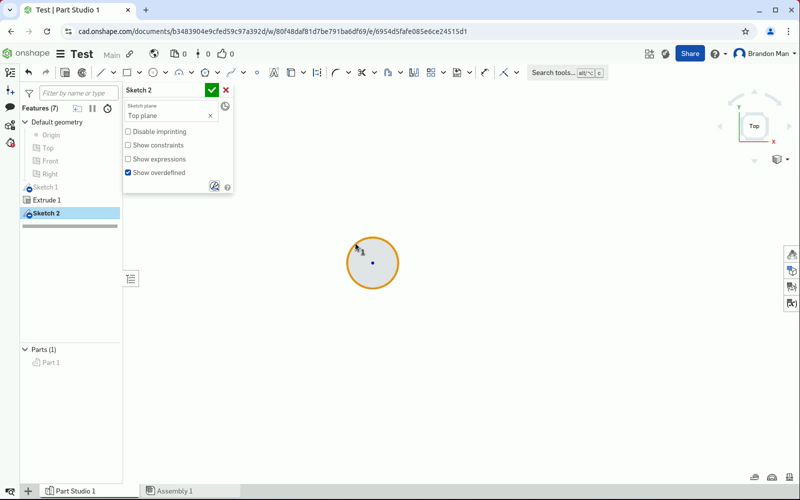
scroll(-6)
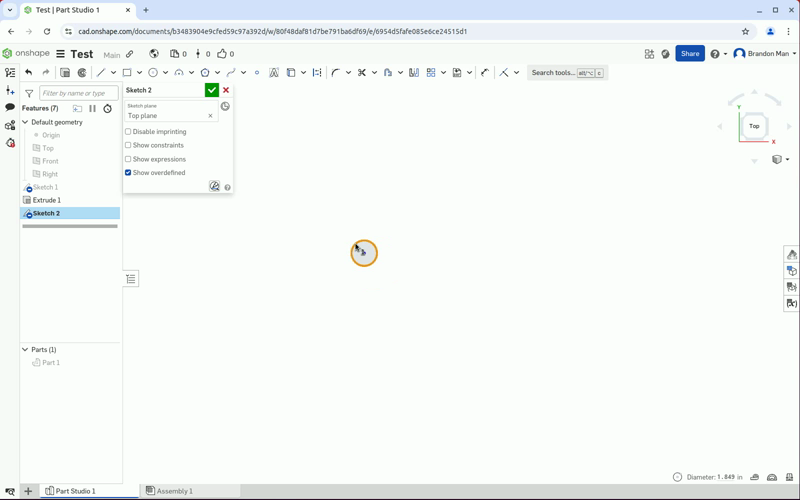
scroll(-6)
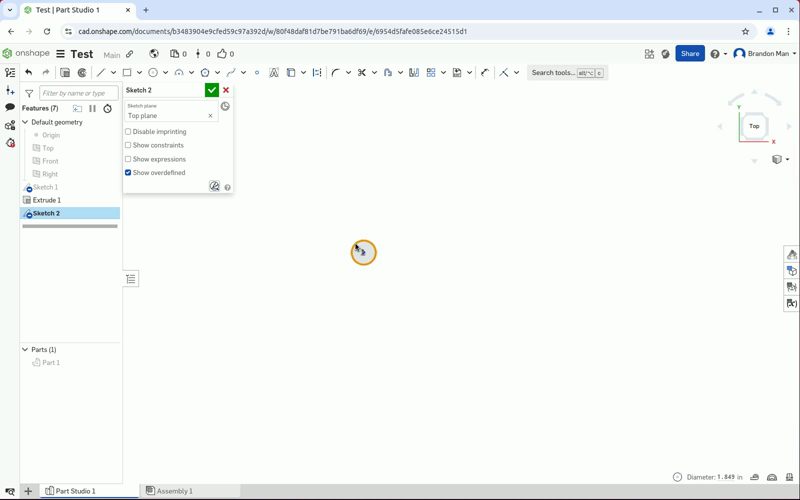
scroll(-6)
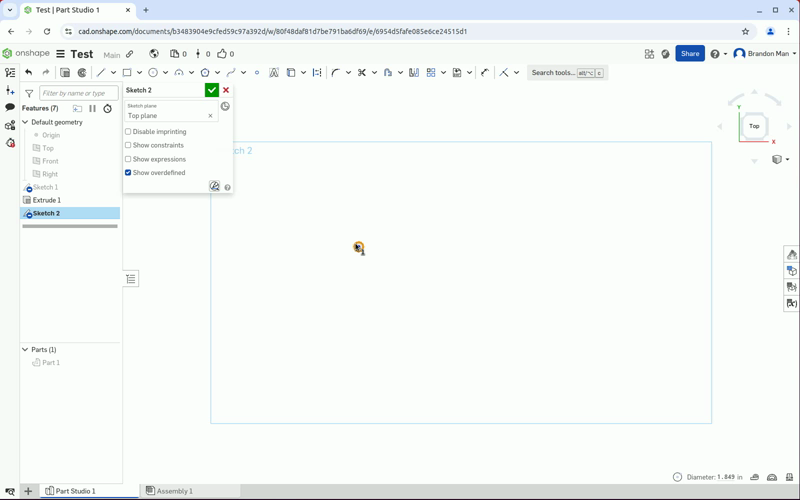
mouse_move(73, 352)
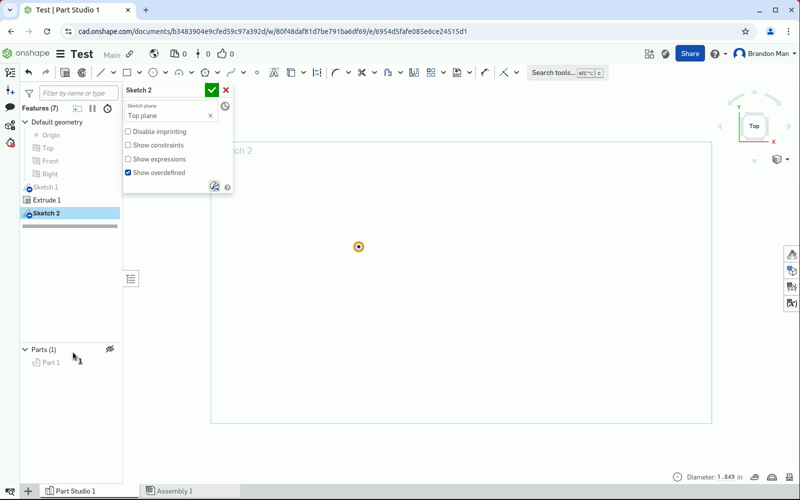
key(shift+y)
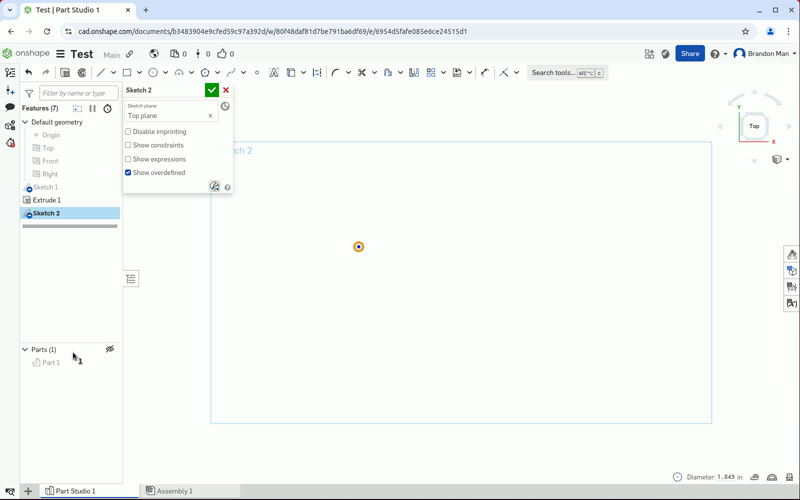
key(shift+e)
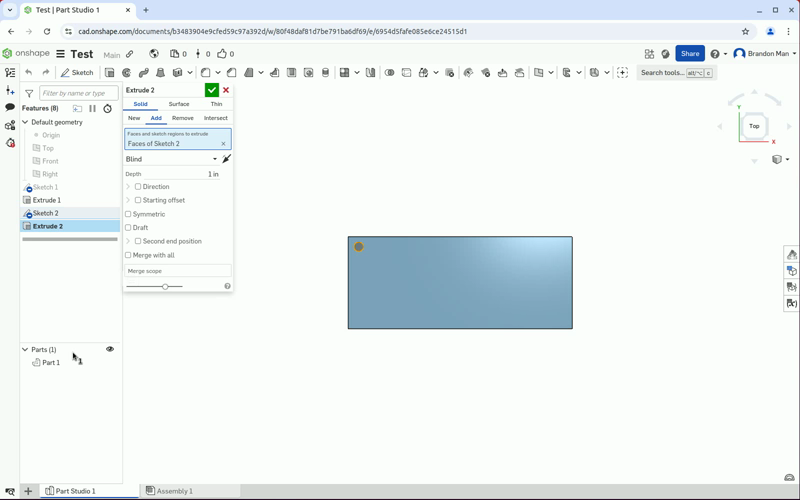
mouse_move(143, 106)
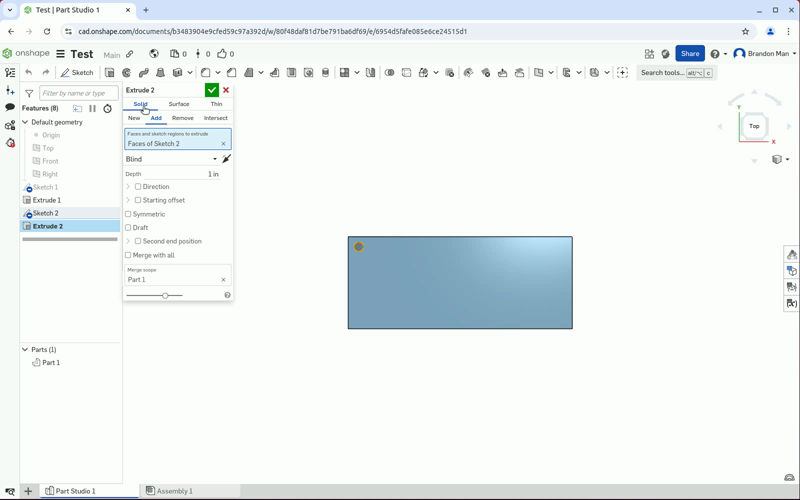
click(143, 106)
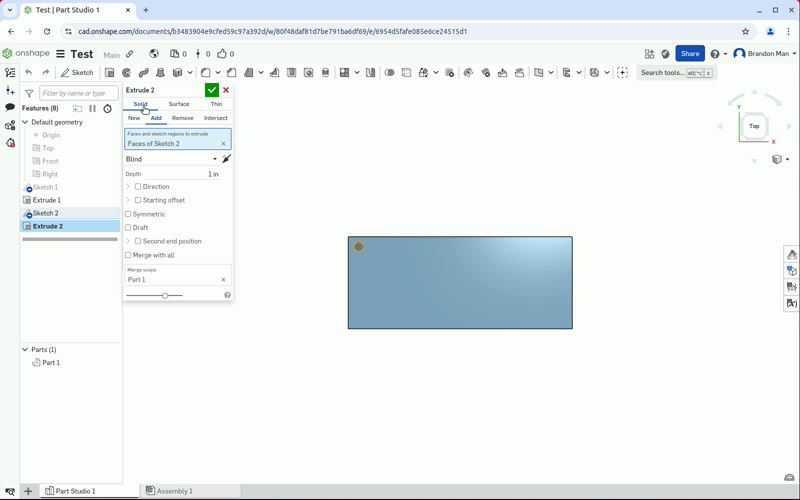
mouse_move(186, 120)
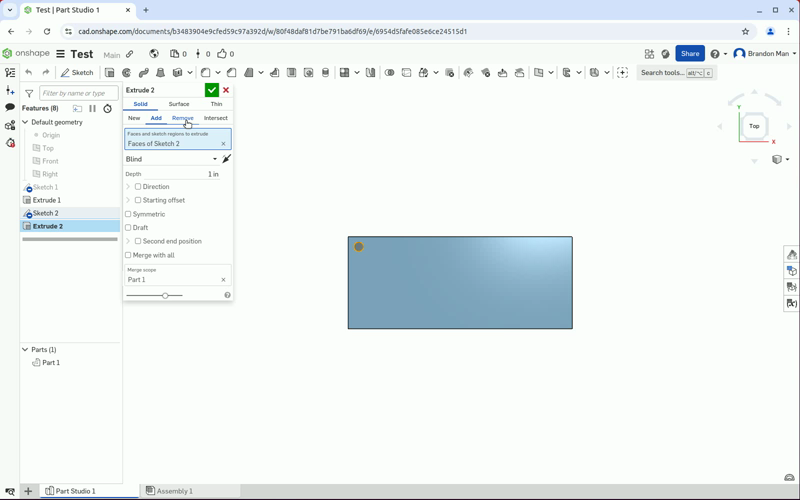
click(186, 120)
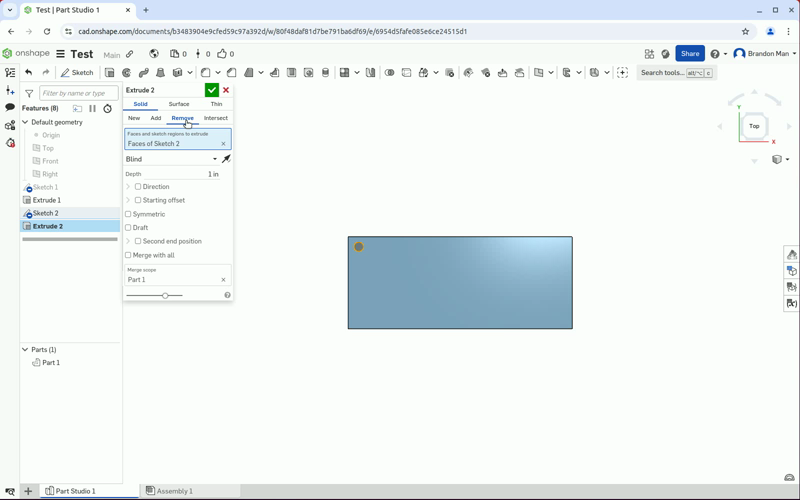
key(tab, 4)
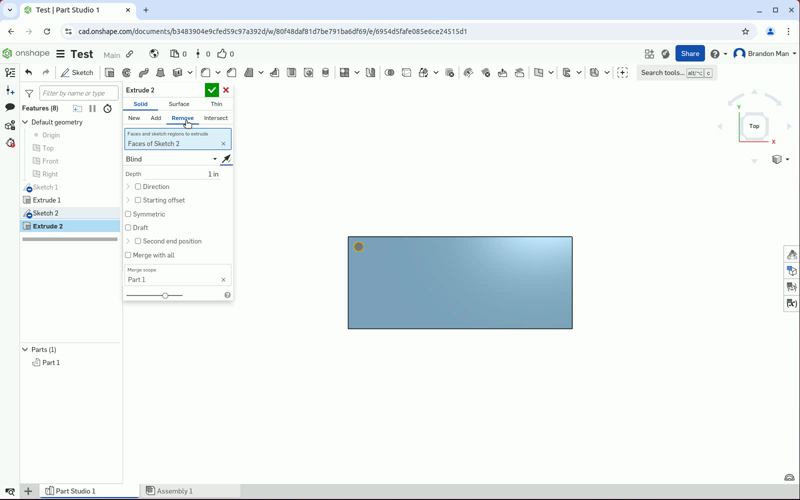
text(0.962)
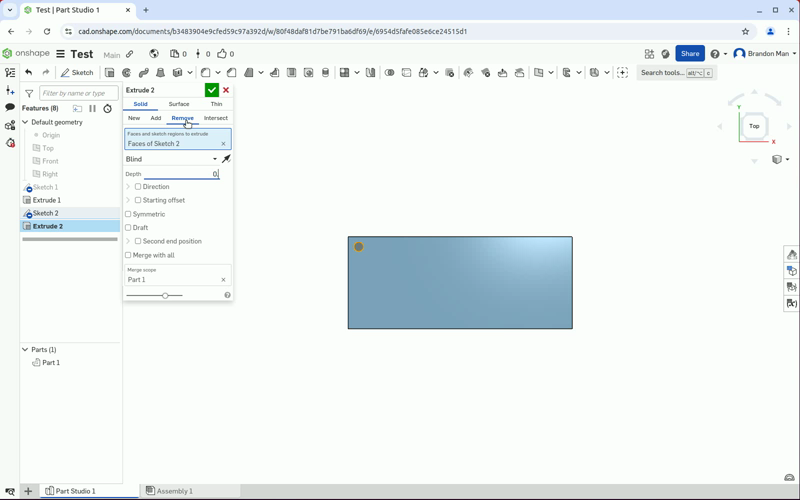
key(tab, 3)
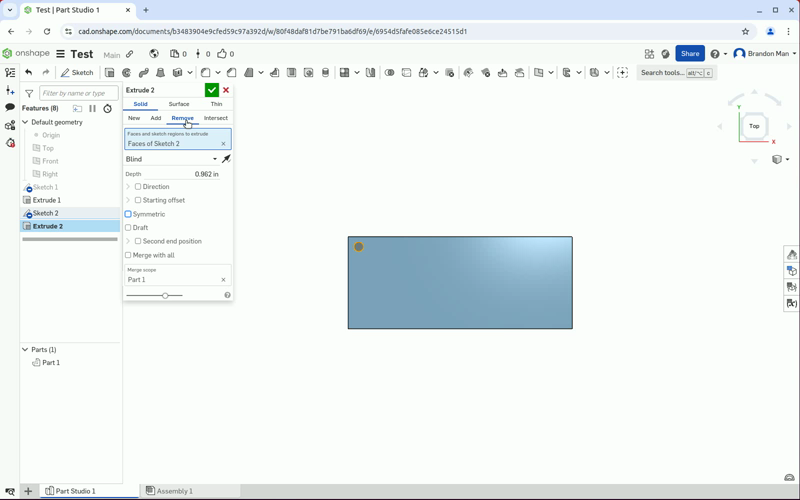
key(space)
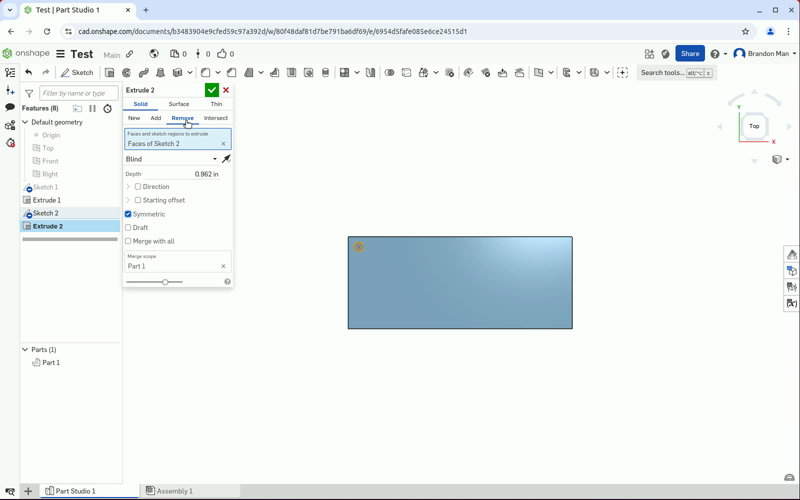
key(tab, 2)
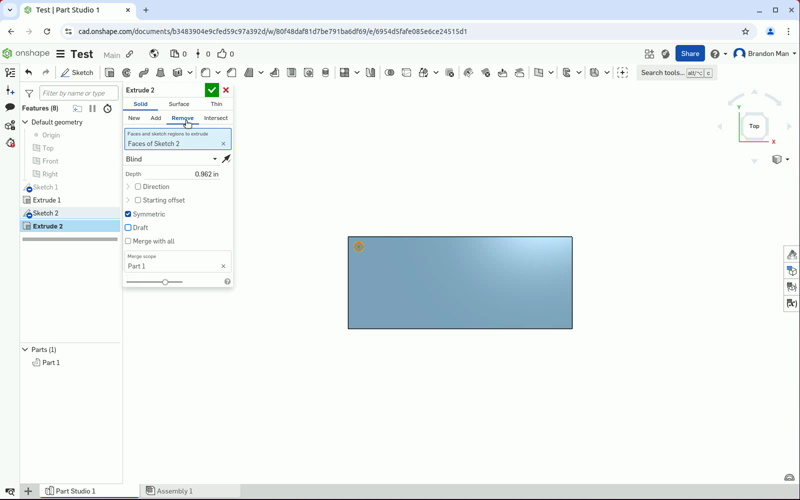
key(space)
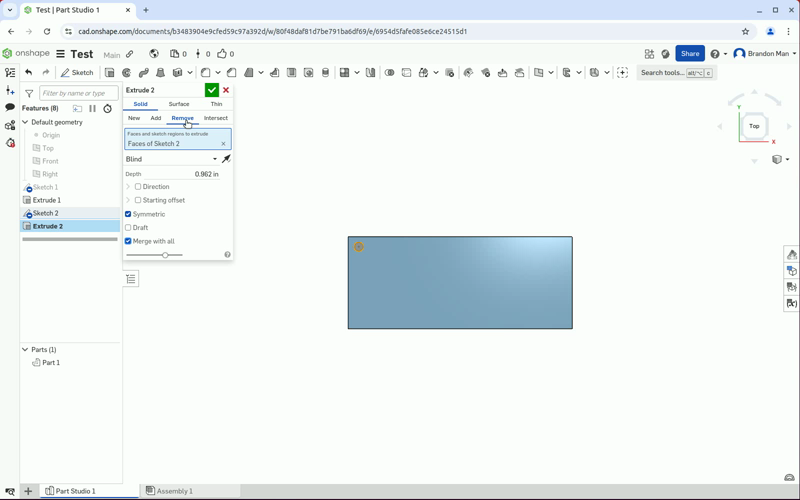
key(enter)
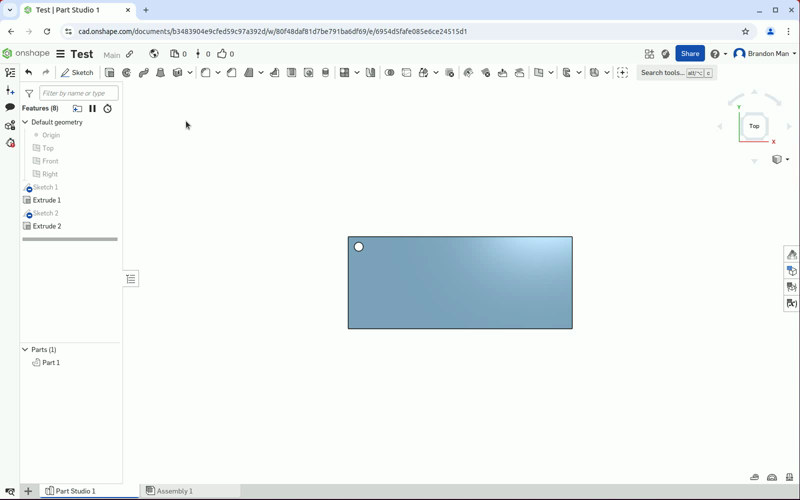
key(shift+h)
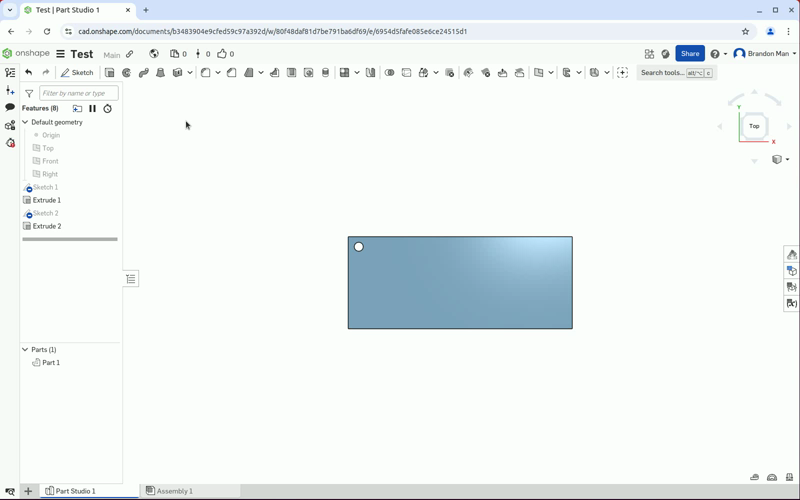
key(shift+h)
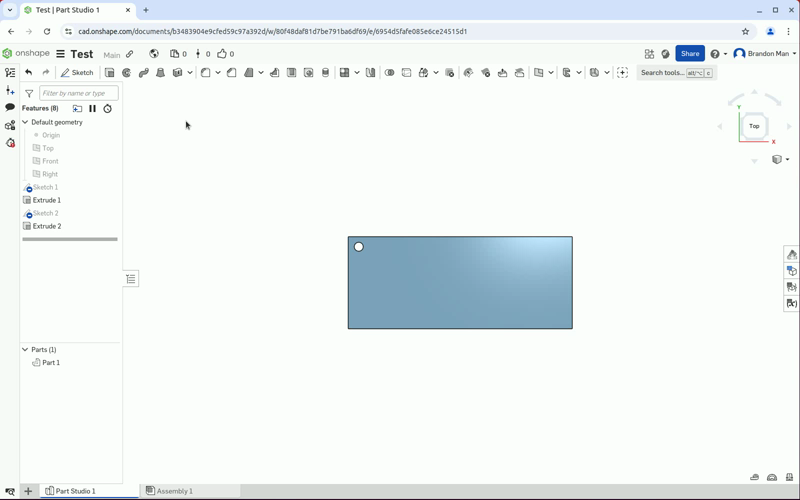
mouse_move(73, 189)
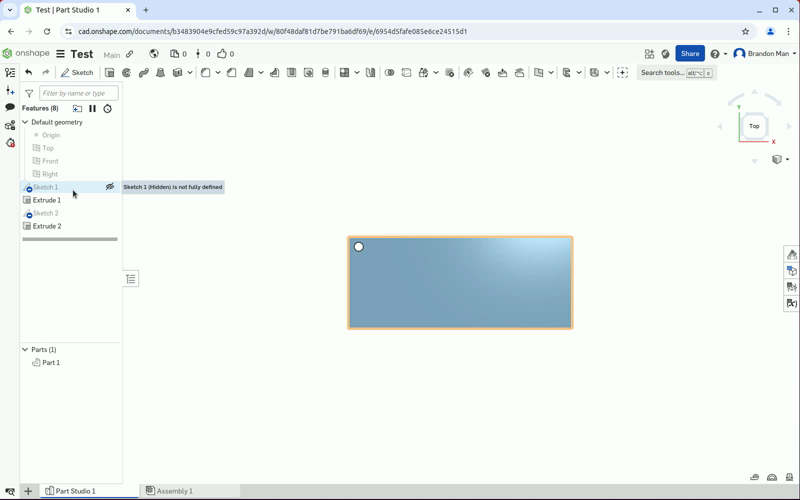
click(73, 189)
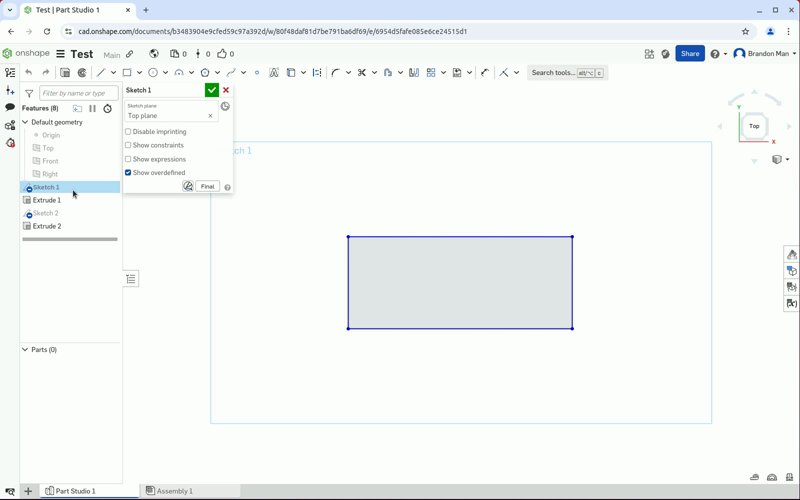
mouse_move(229, 92)
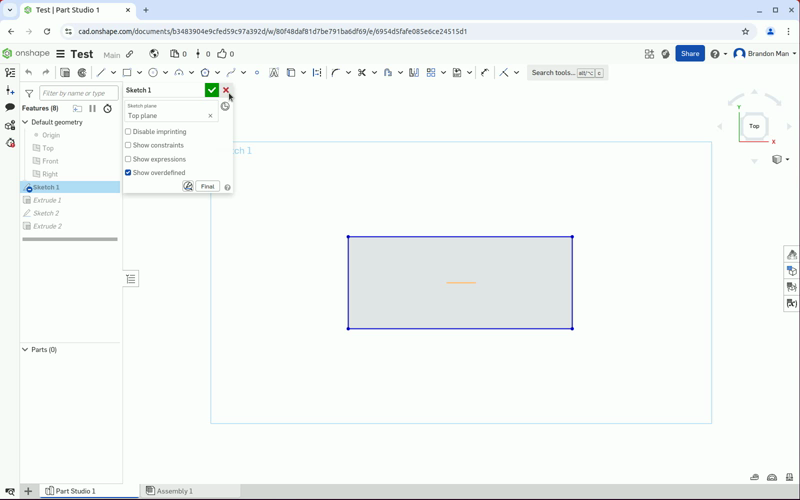
click(229, 92)
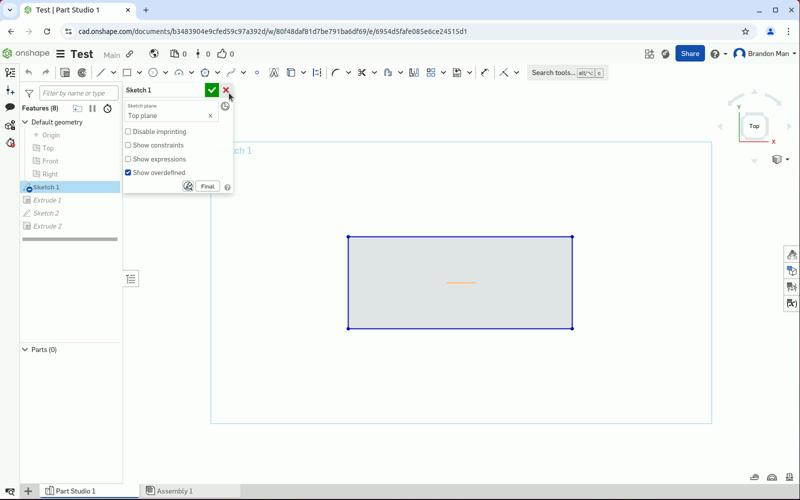
key(shift+s)
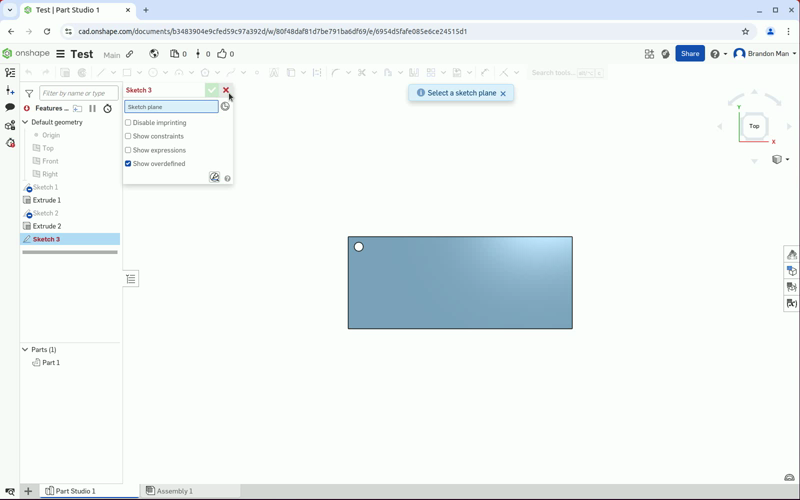
mouse_move(73, 150)
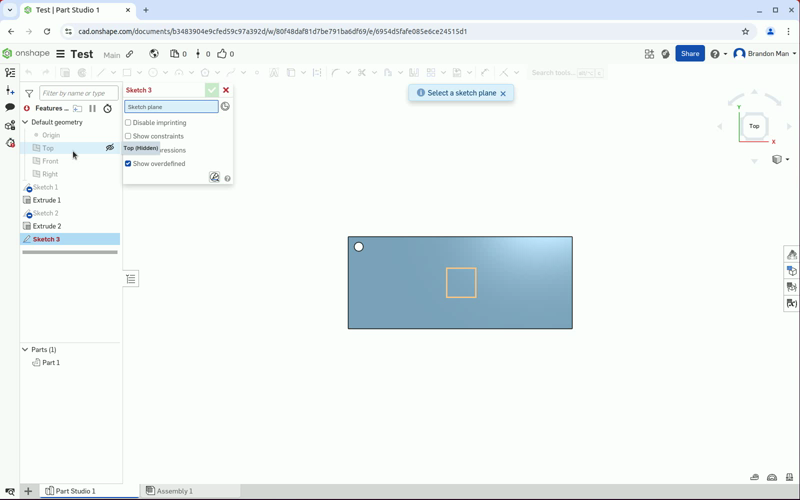
click(73, 150)
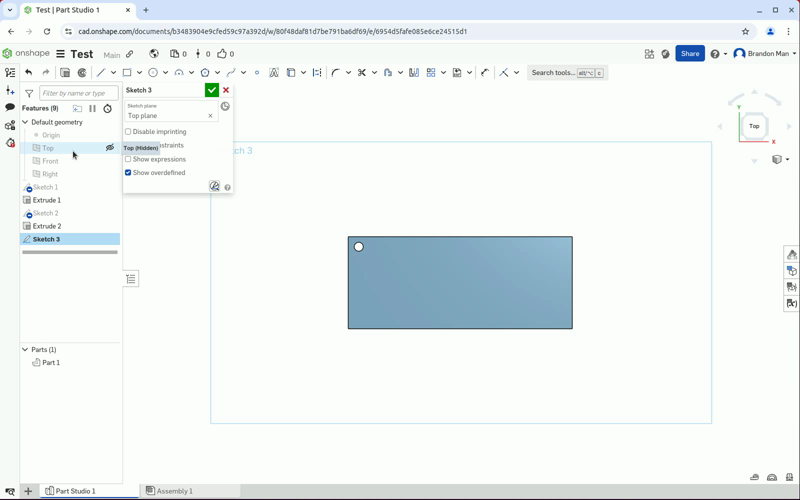
mouse_move(73, 352)
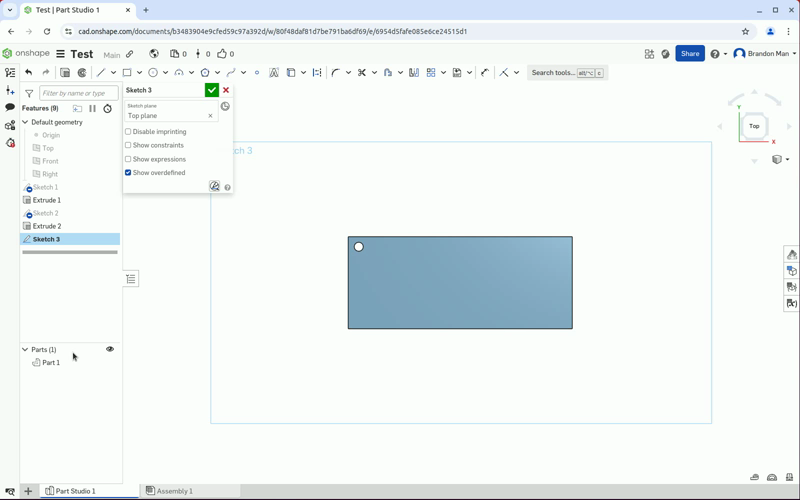
key(y)
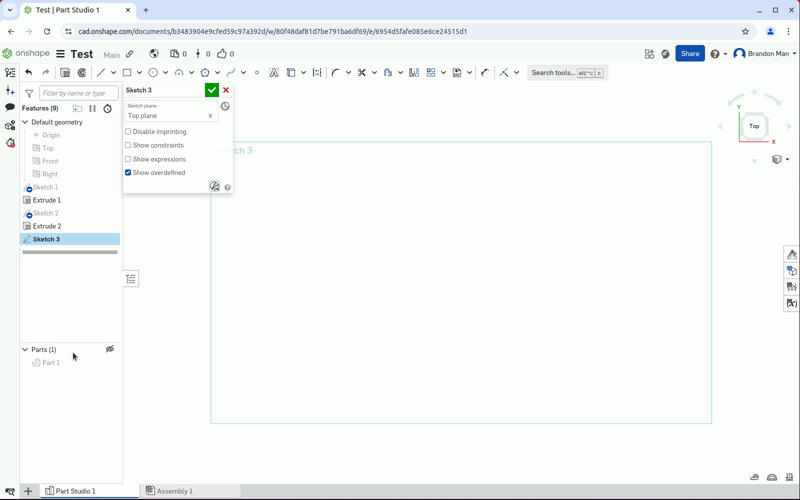
key(c)
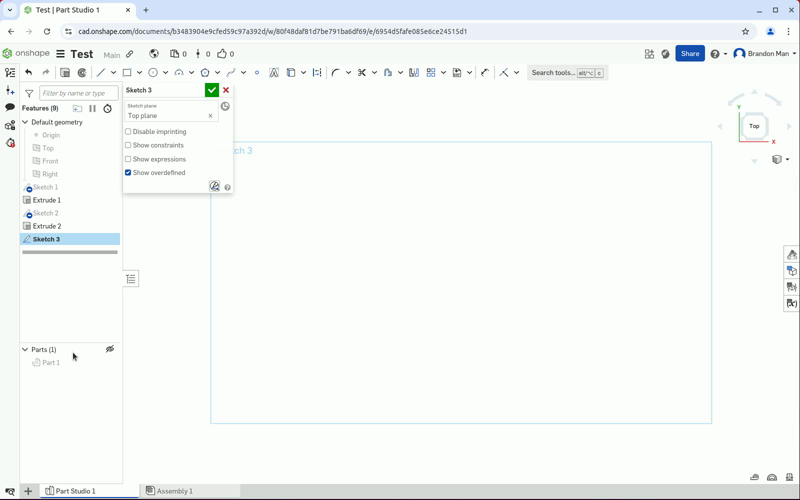
key_down(shift)
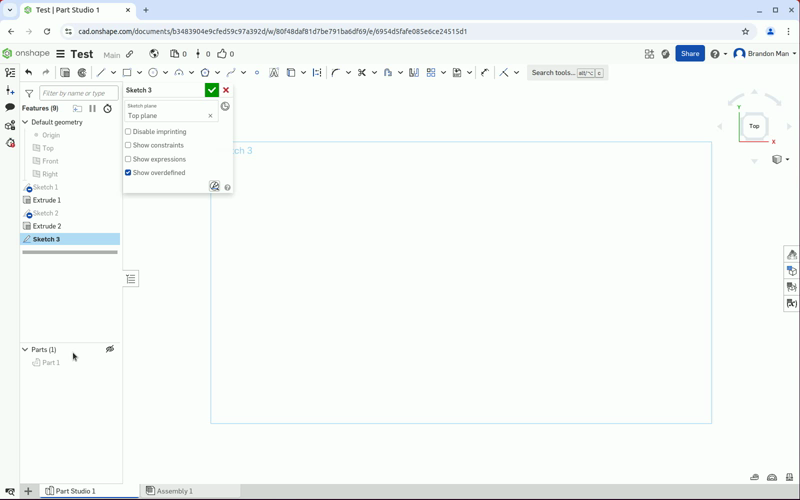
mouse_move(564, 246)
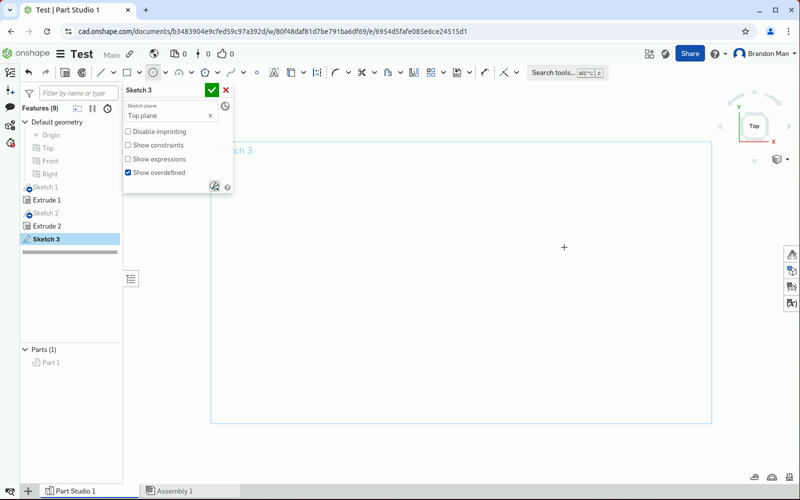
click(564, 246)
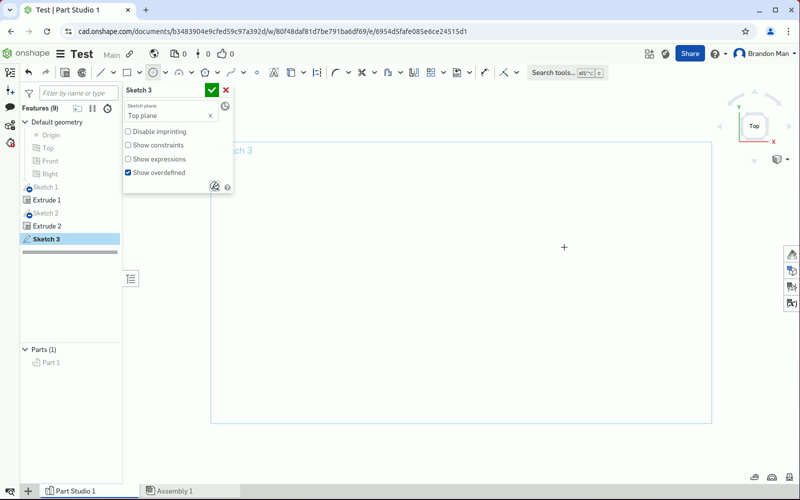
key_up(shift)
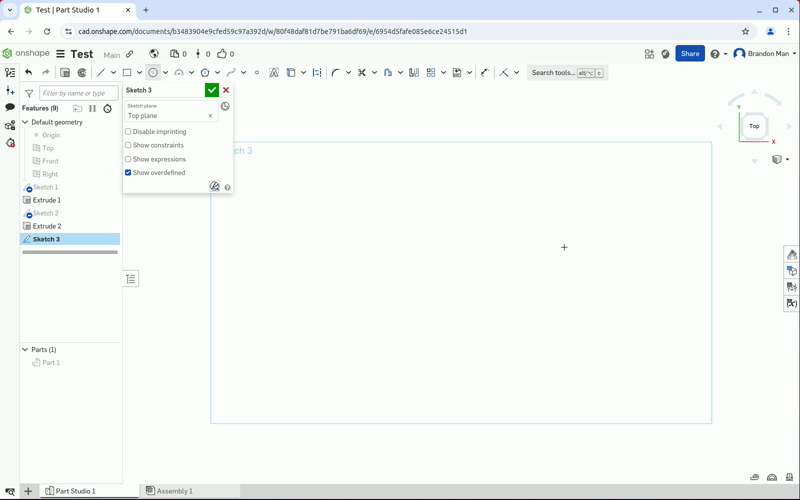
mouse_move(568, 246)
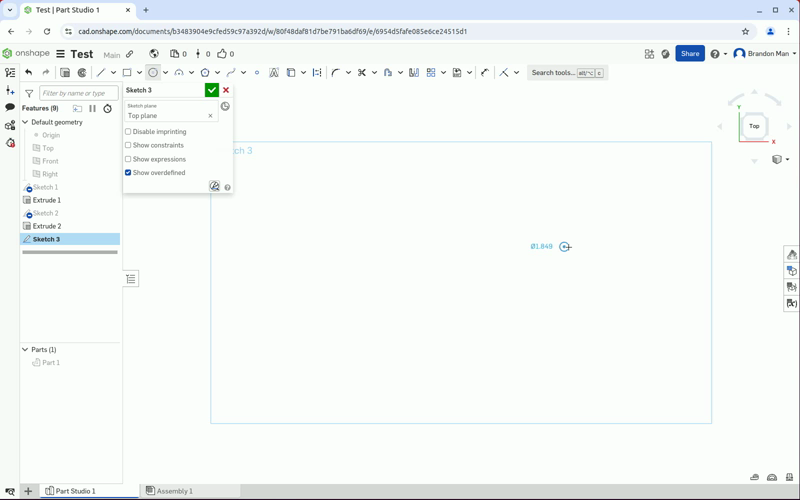
click(568, 246)
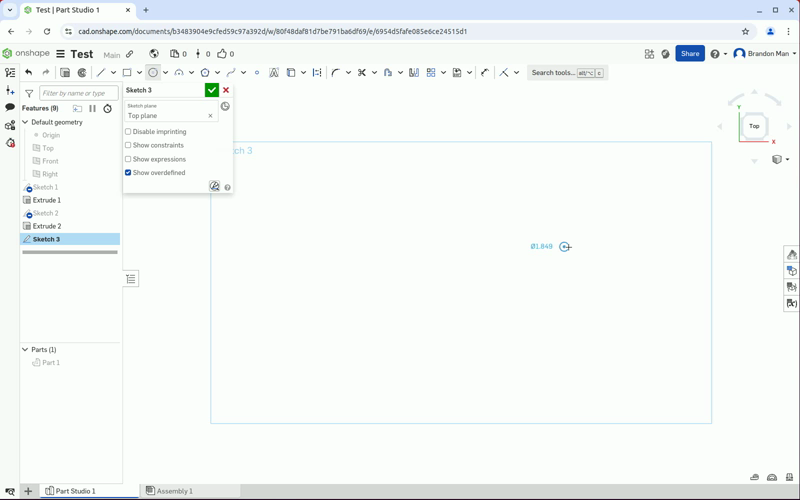
key(esc)
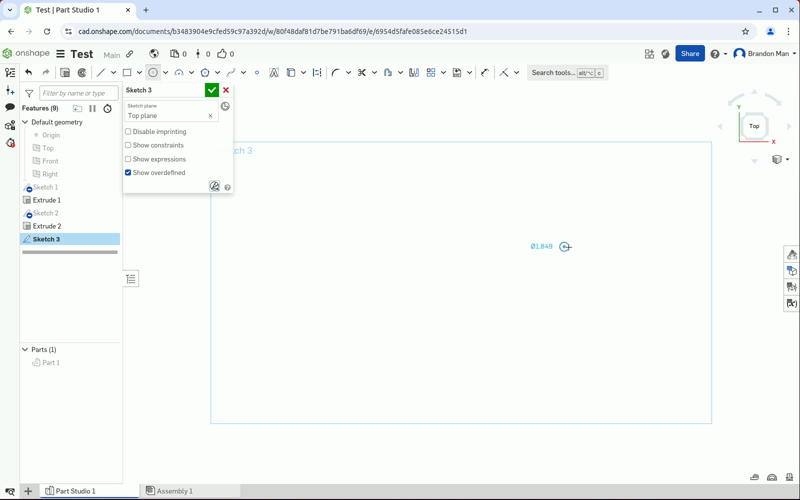
mouse_move(566, 244)
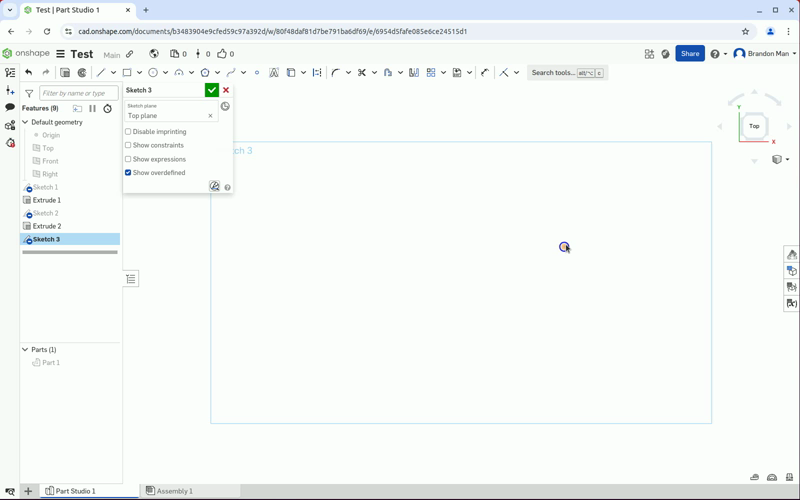
scroll(6)
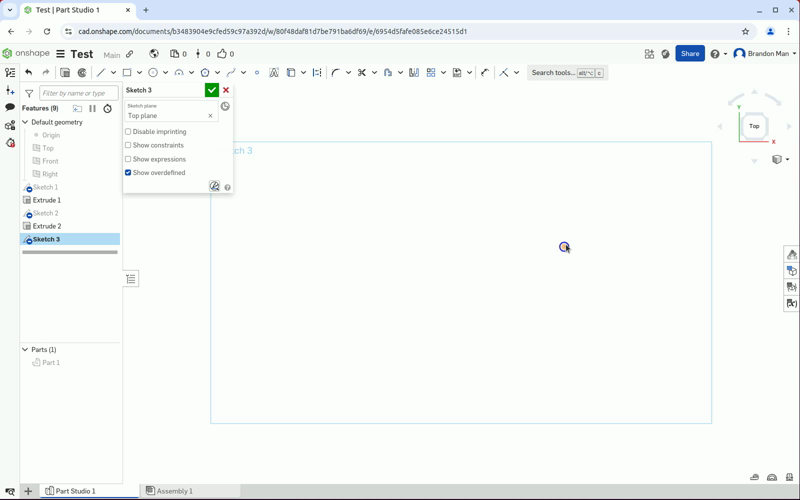
scroll(6)
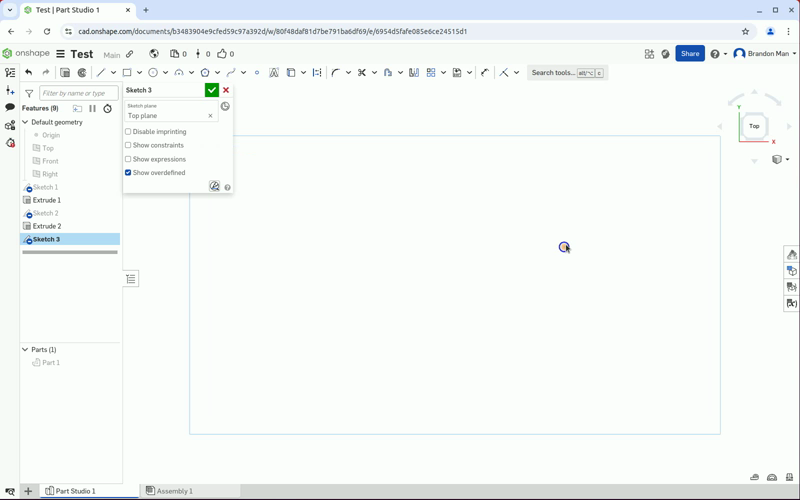
scroll(6)
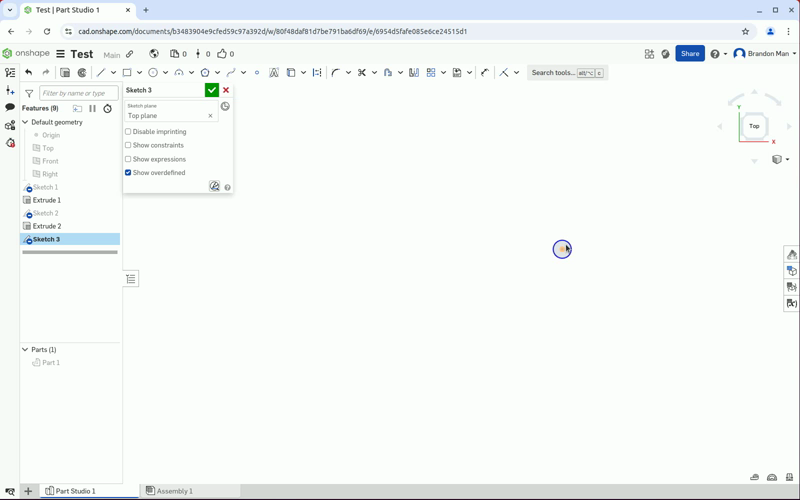
scroll(6)
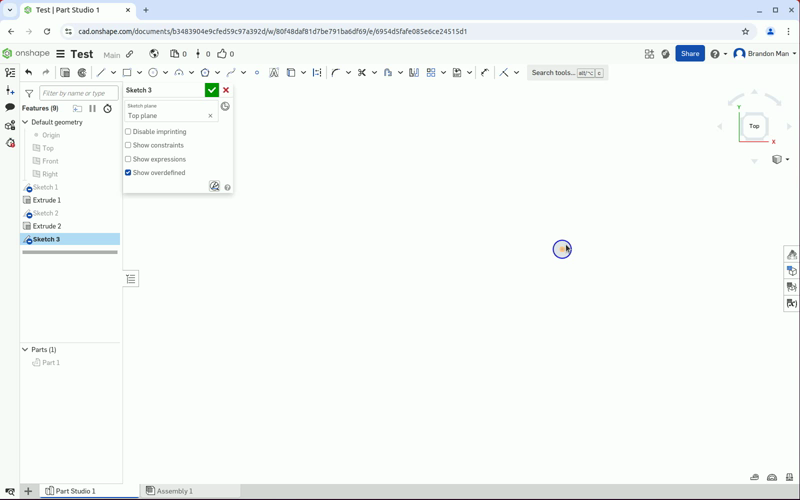
scroll(6)
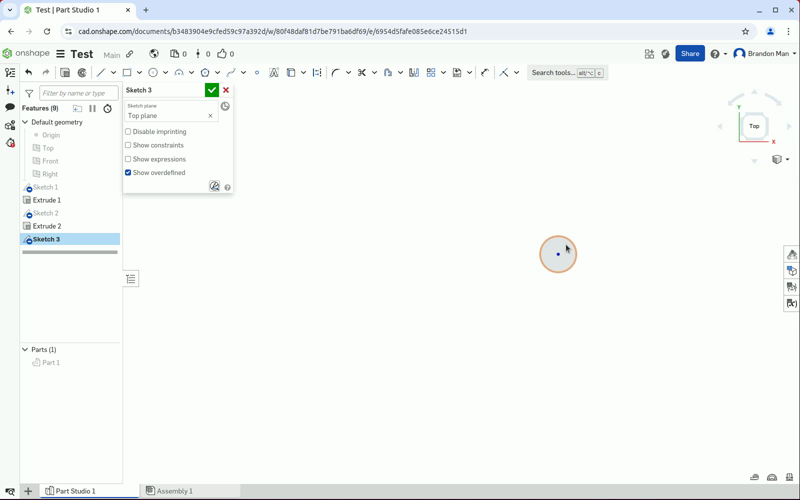
scroll(6)
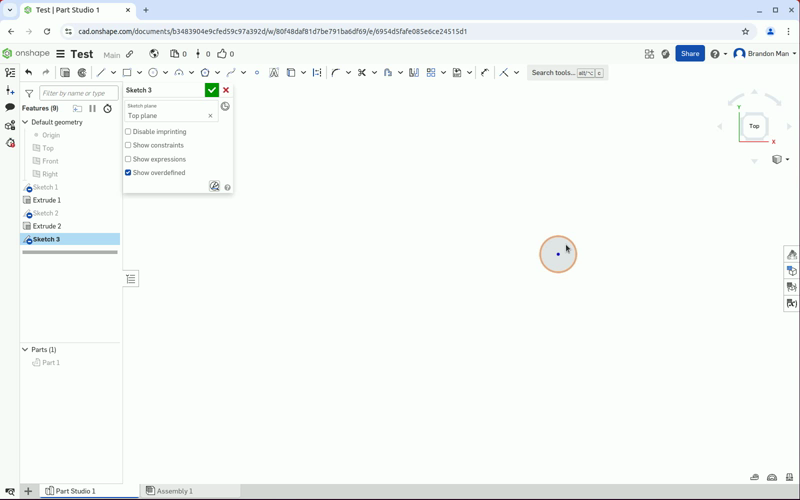
scroll(6)
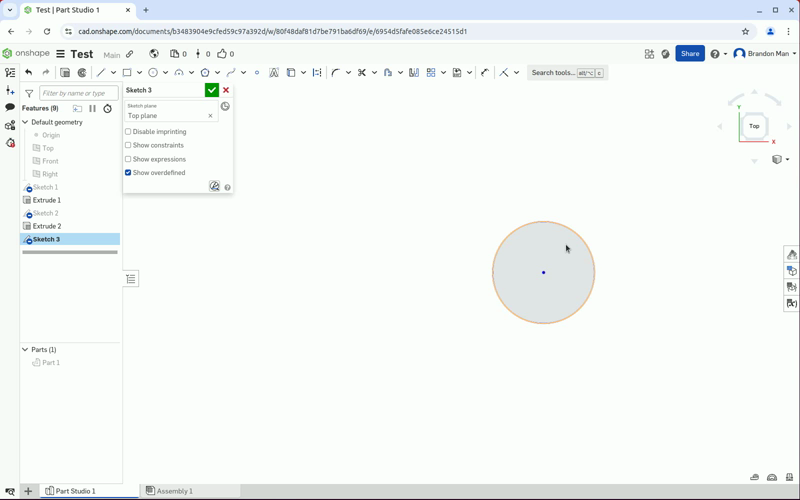
click(566, 244)
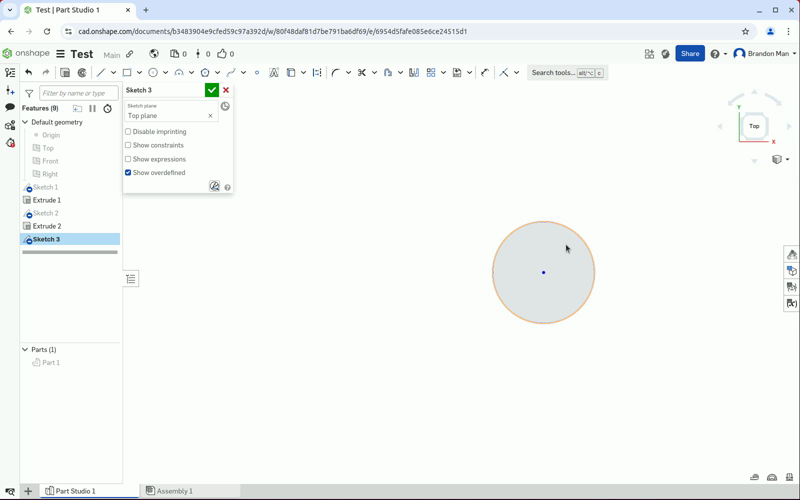
scroll(-6)
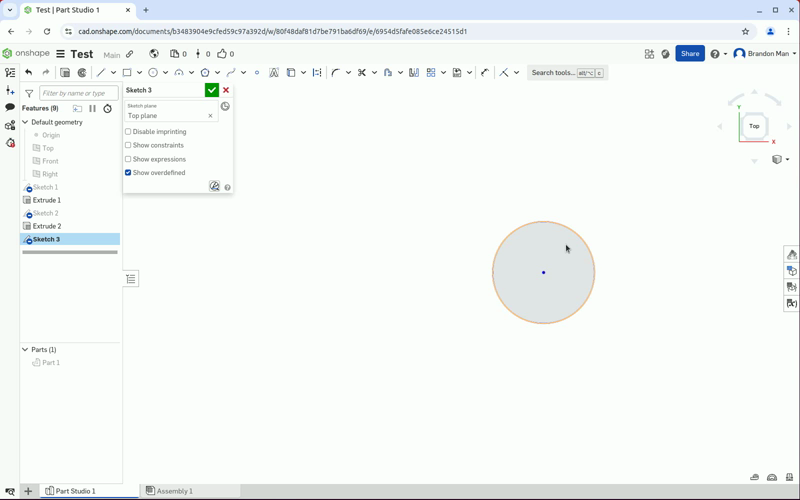
scroll(-6)
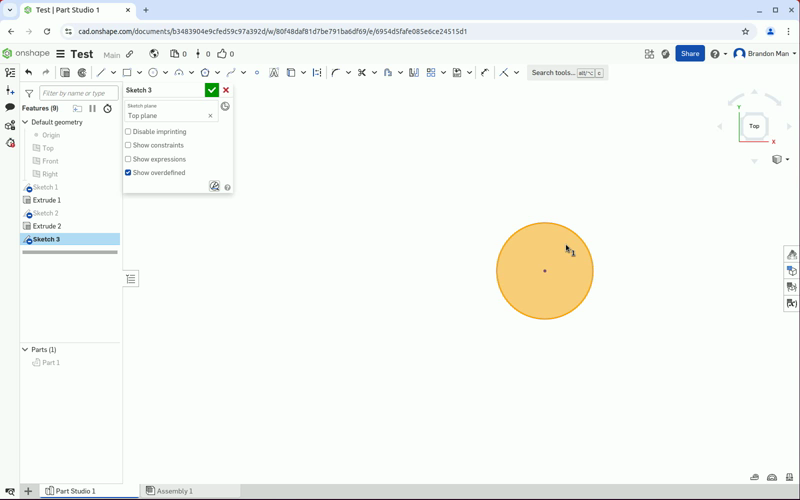
scroll(-6)
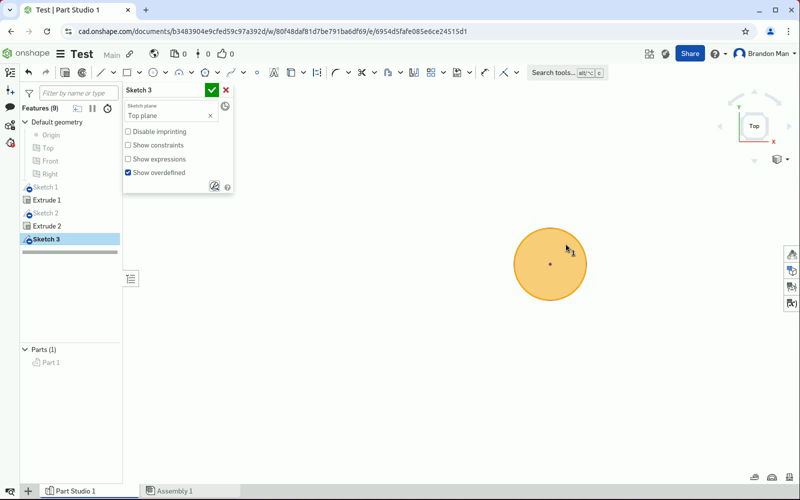
scroll(-6)
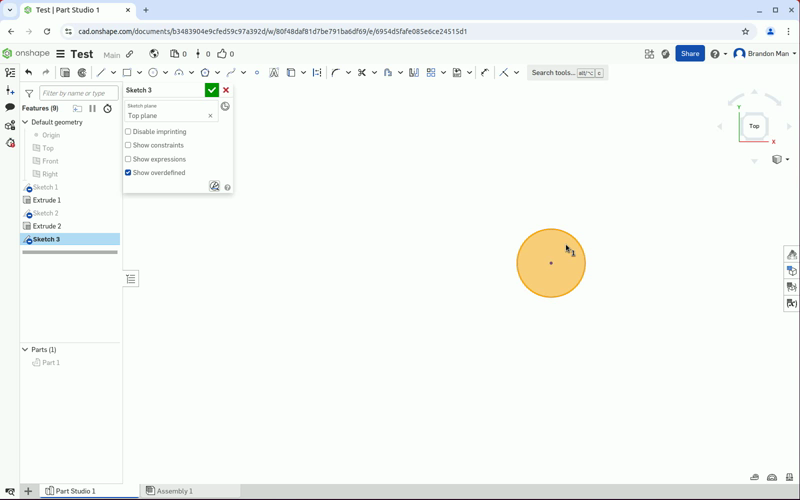
scroll(-6)
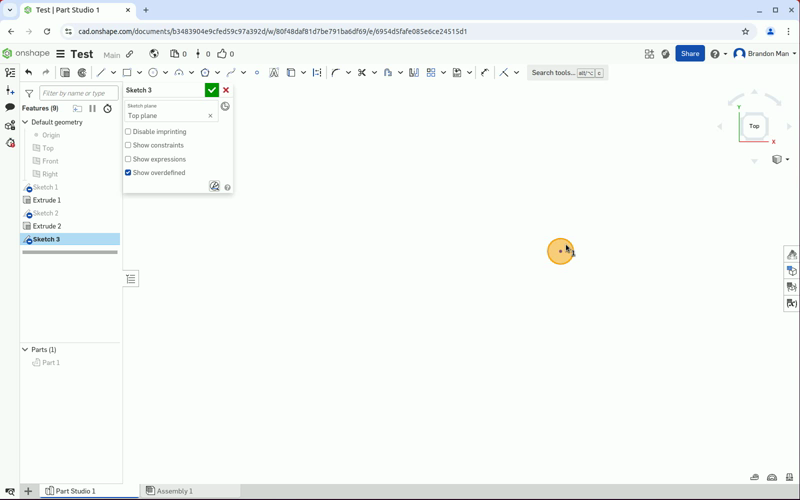
scroll(-6)
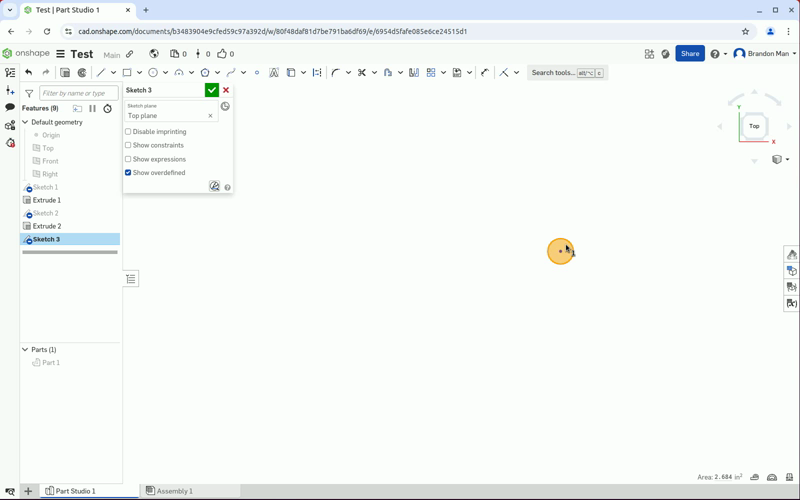
scroll(-6)
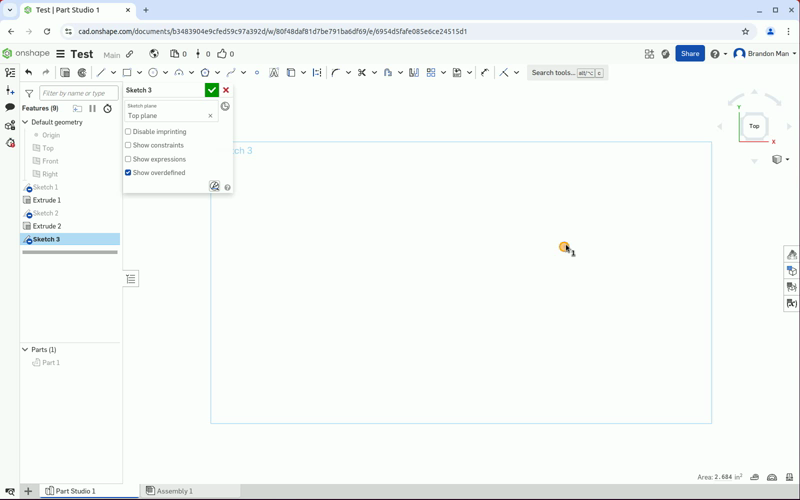
mouse_move(73, 352)
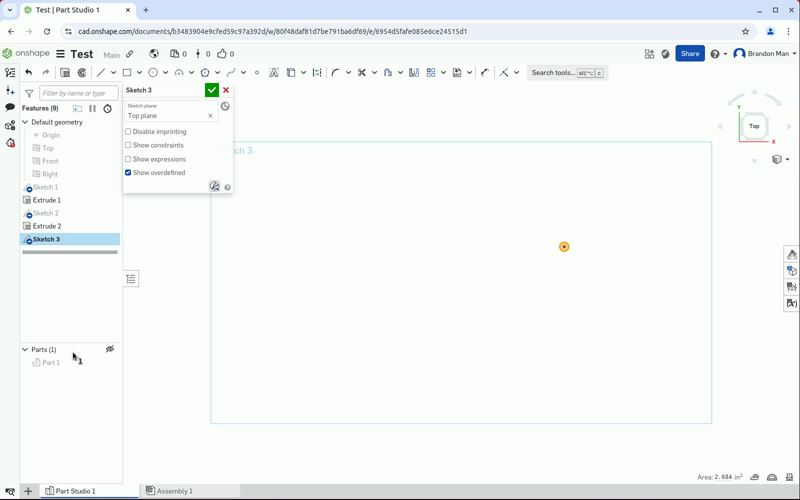
key(shift+y)
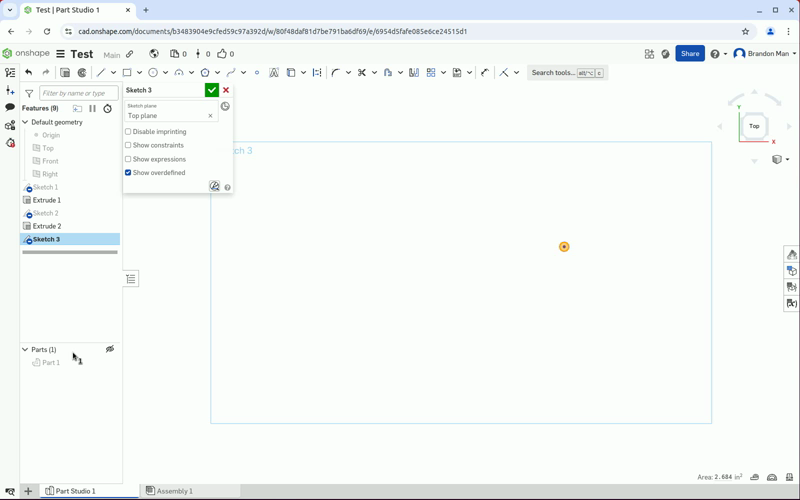
key(shift+e)
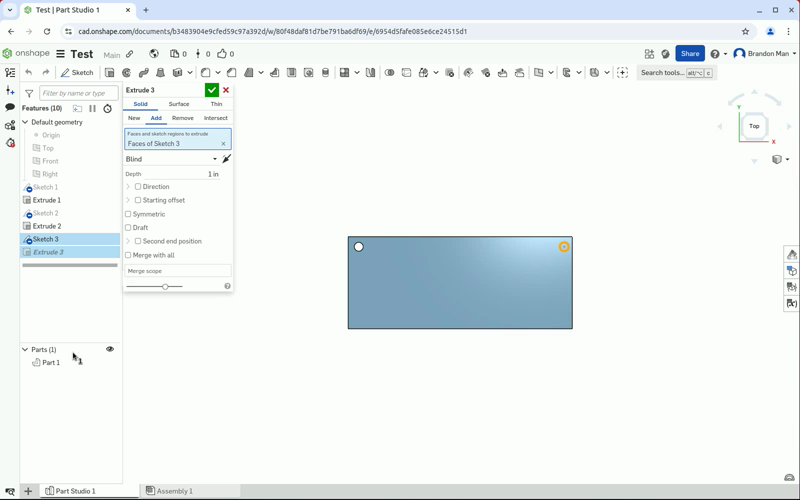
mouse_move(143, 106)
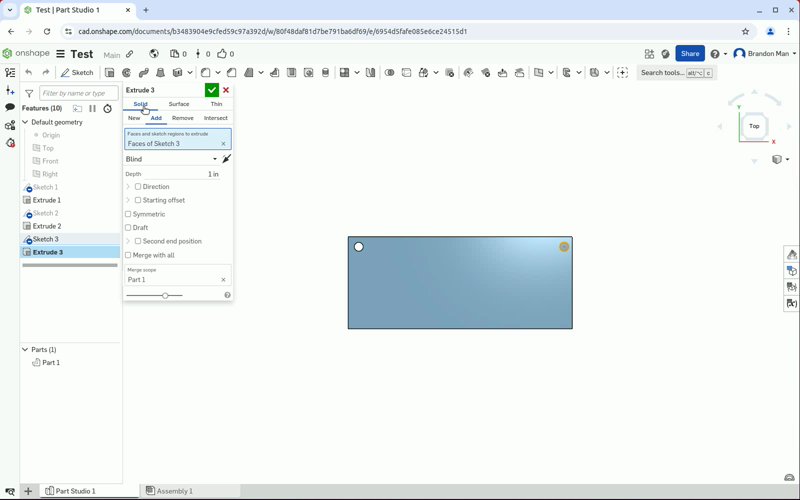
click(143, 106)
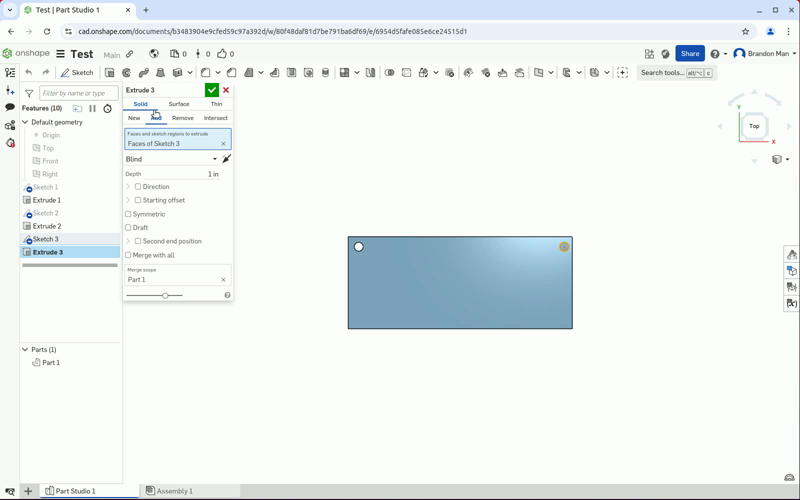
mouse_move(186, 120)
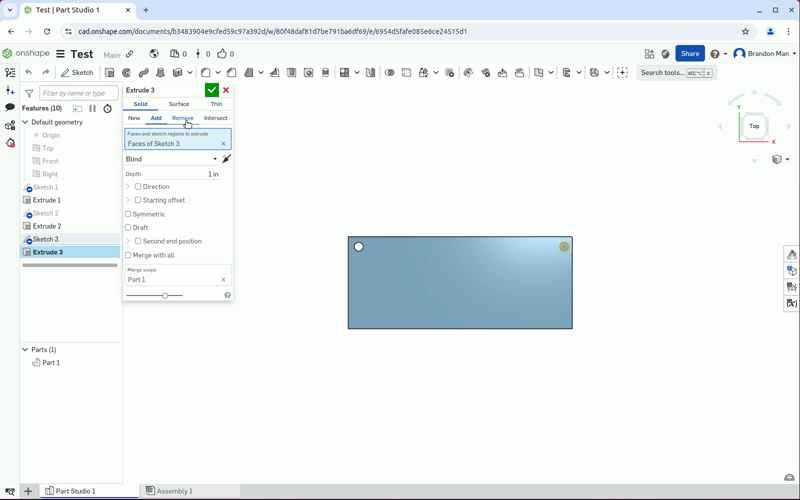
click(186, 120)
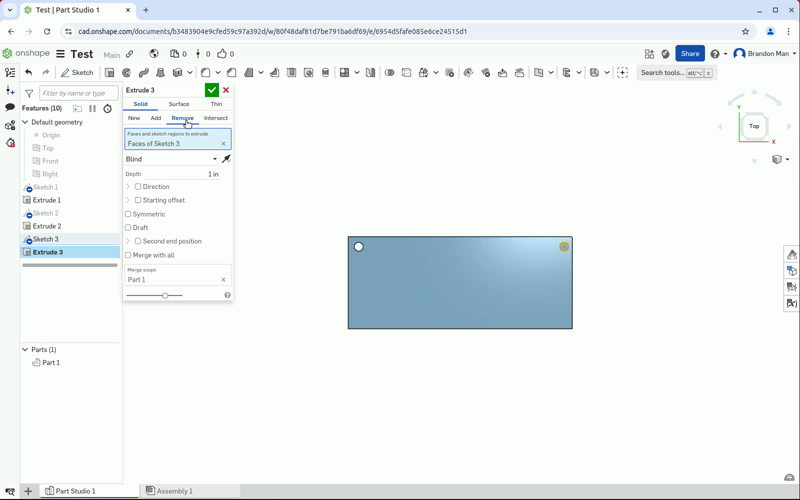
key(tab, 4)
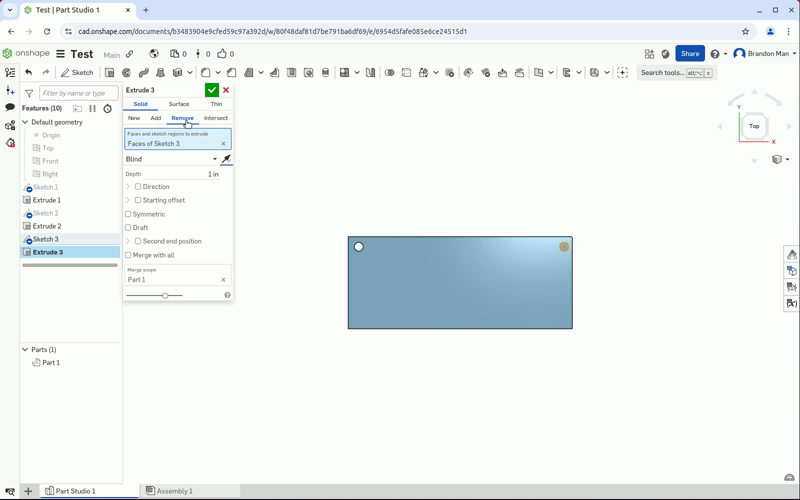
text(0.962)
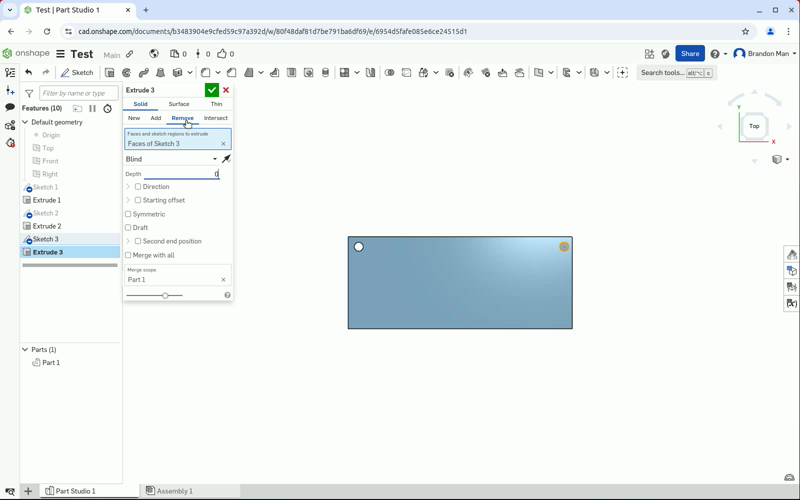
key(tab, 3)
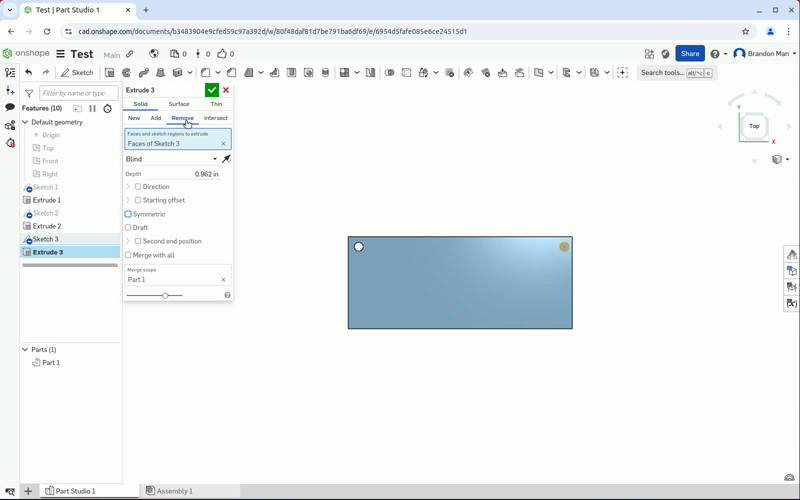
key(space)
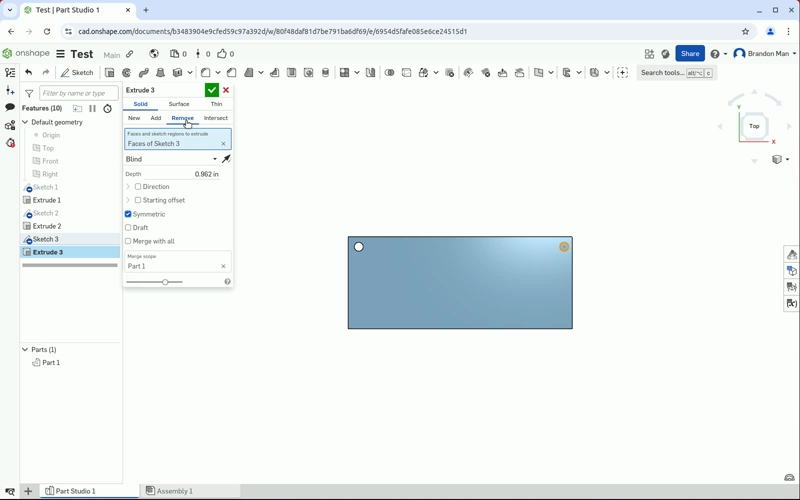
key(tab, 2)
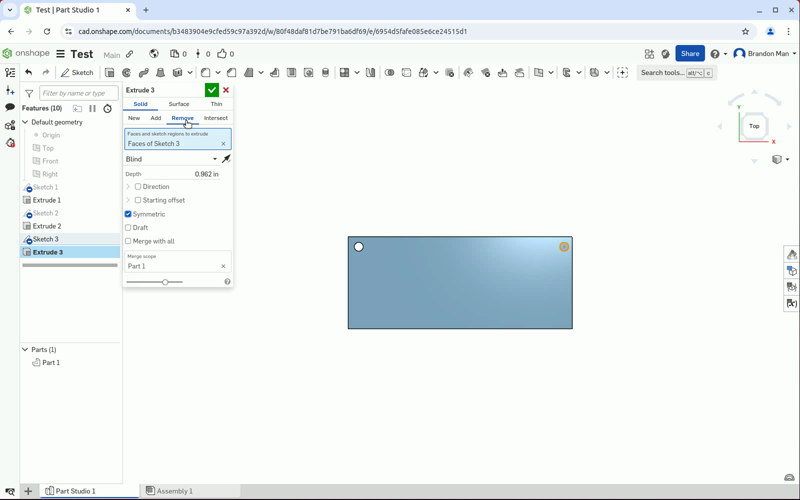
key(space)
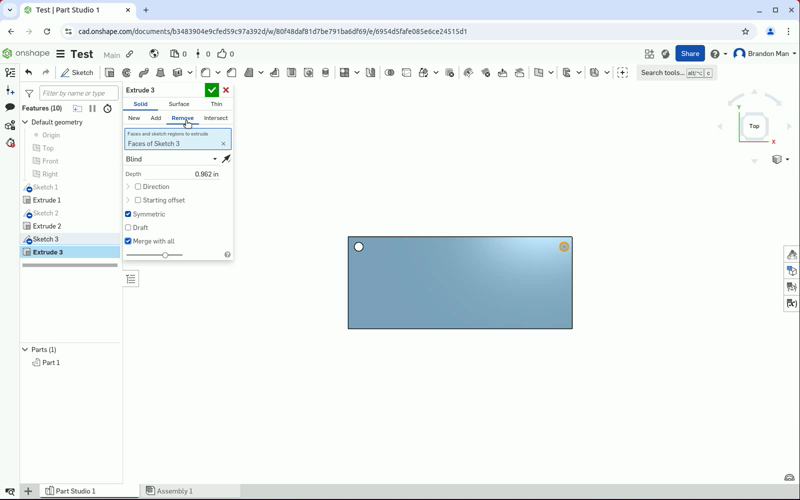
key(enter)
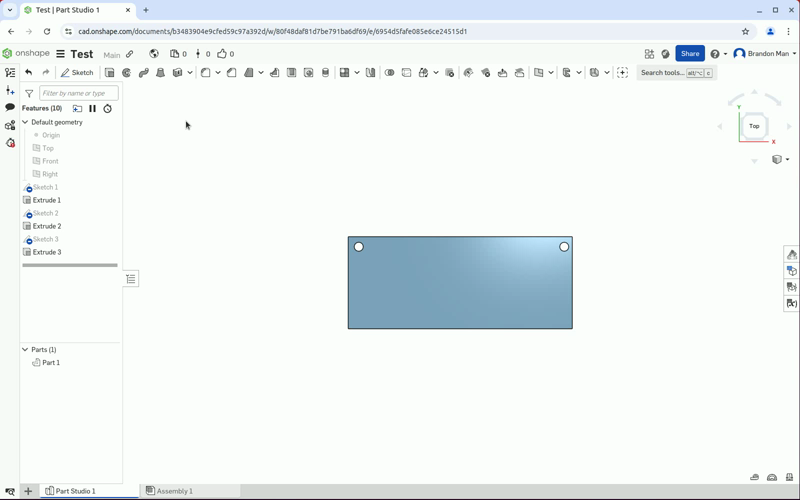
key(shift+h)
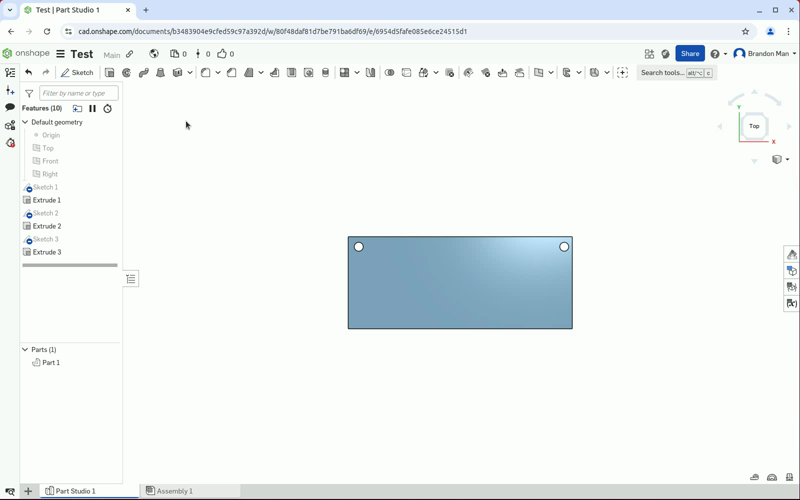
key(shift+h)
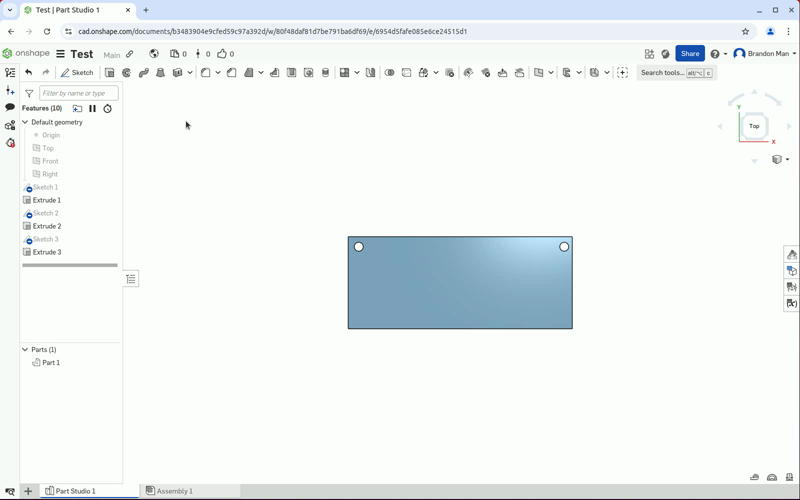
mouse_move(73, 189)
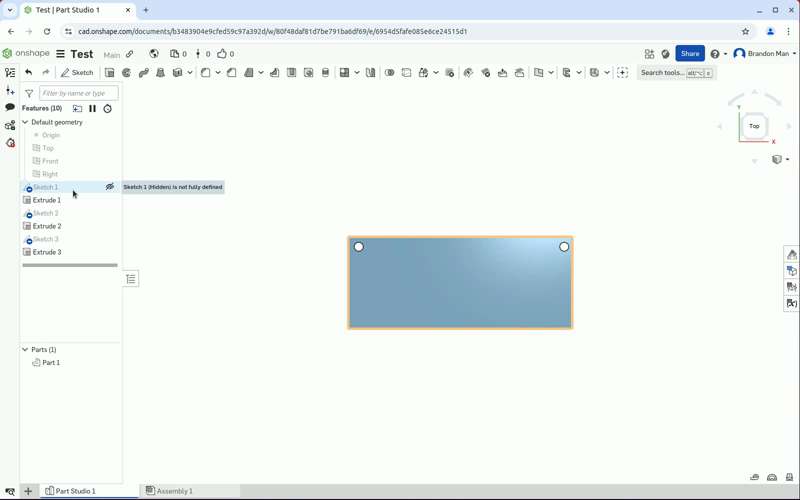
click(73, 189)
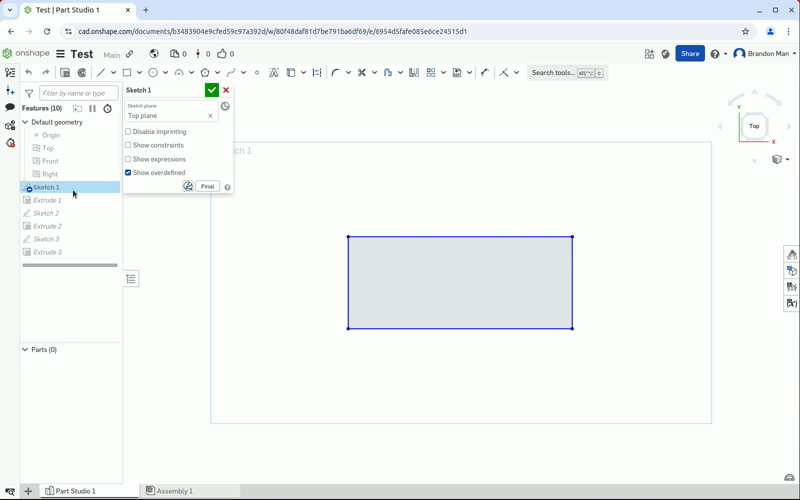
mouse_move(229, 92)
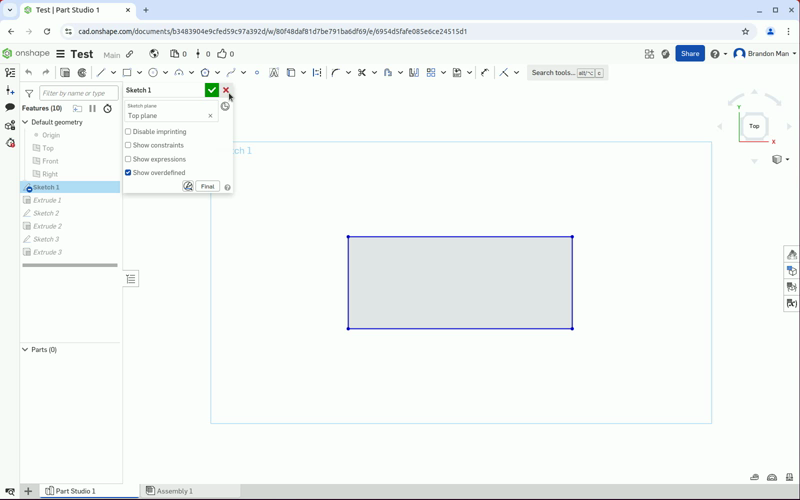
click(229, 92)
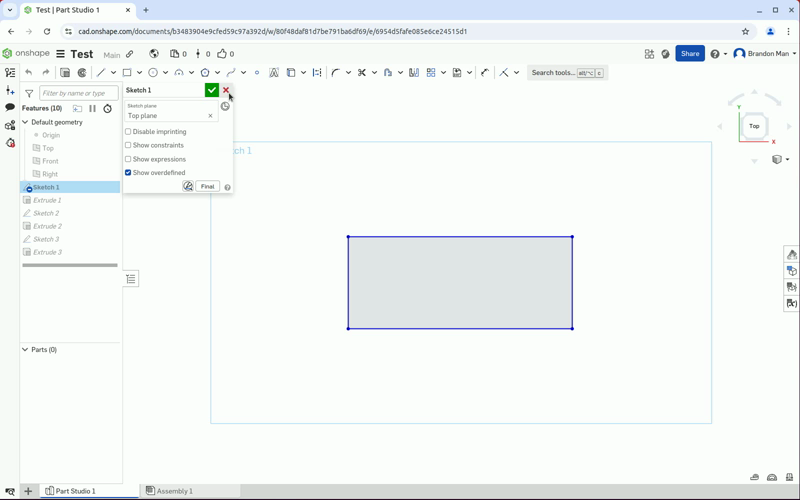
key(shift+s)
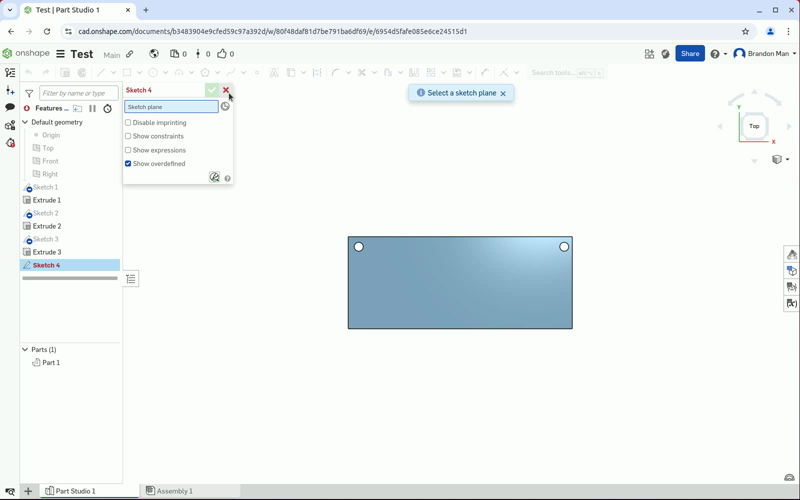
mouse_move(73, 150)
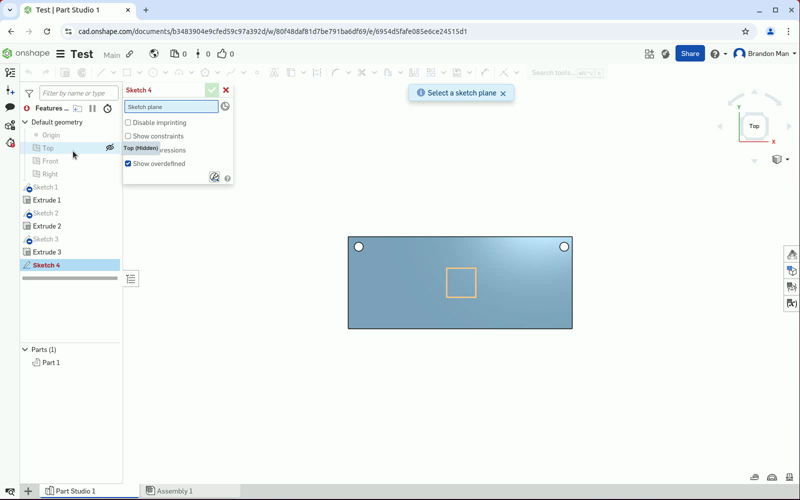
click(73, 150)
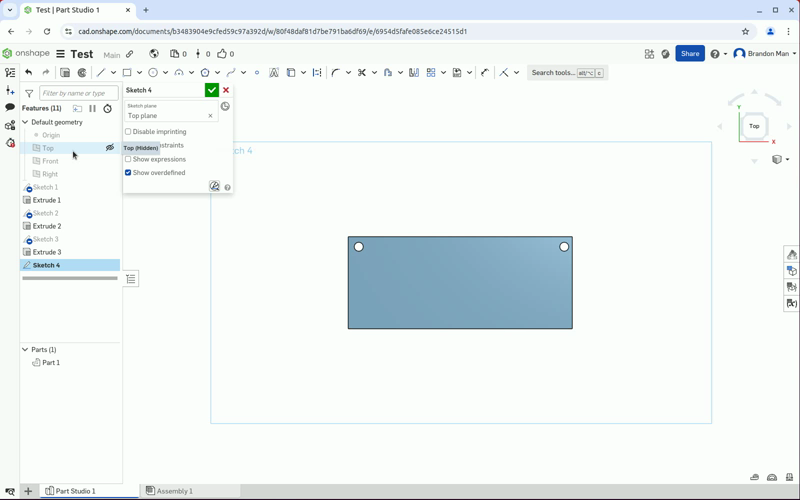
mouse_move(73, 352)
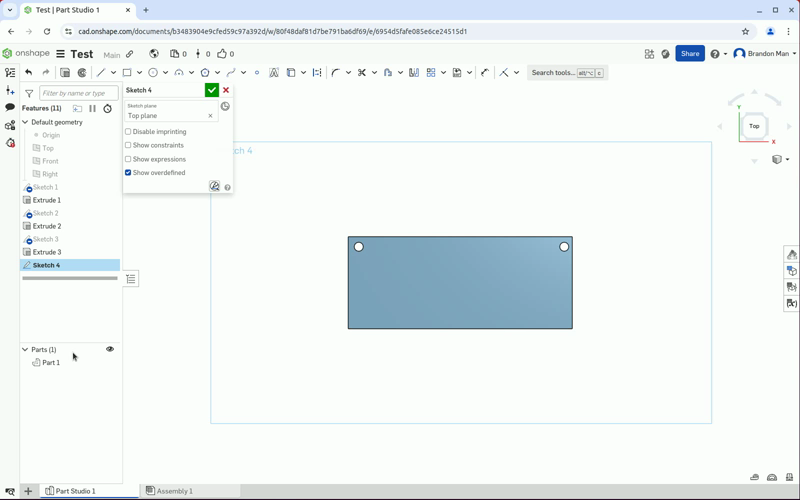
key(y)
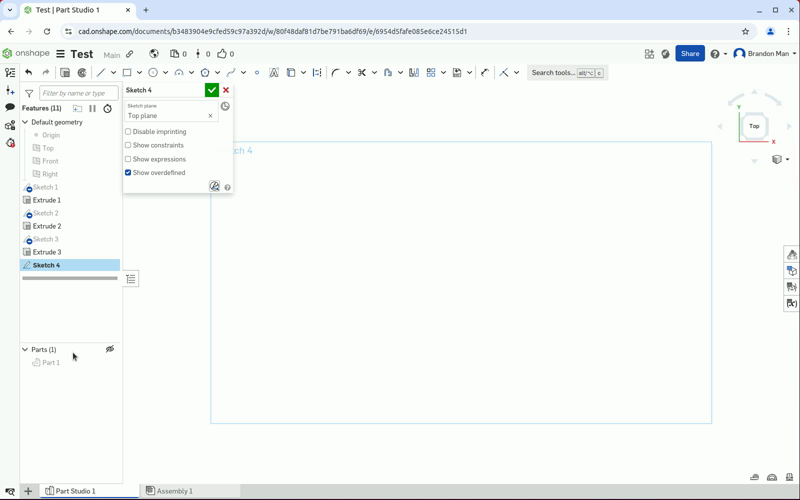
key(c)
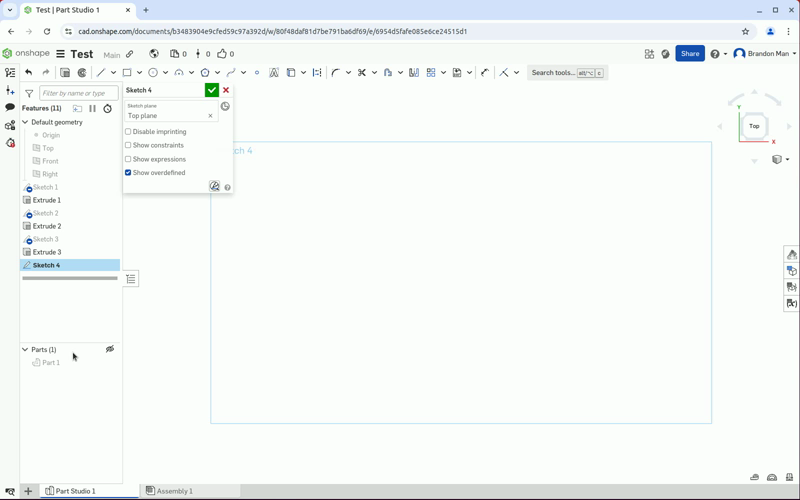
key_down(shift)
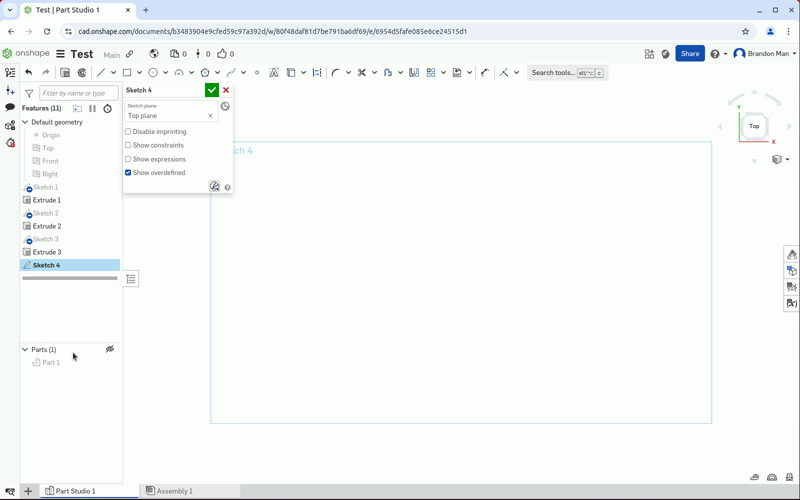
mouse_move(358, 319)
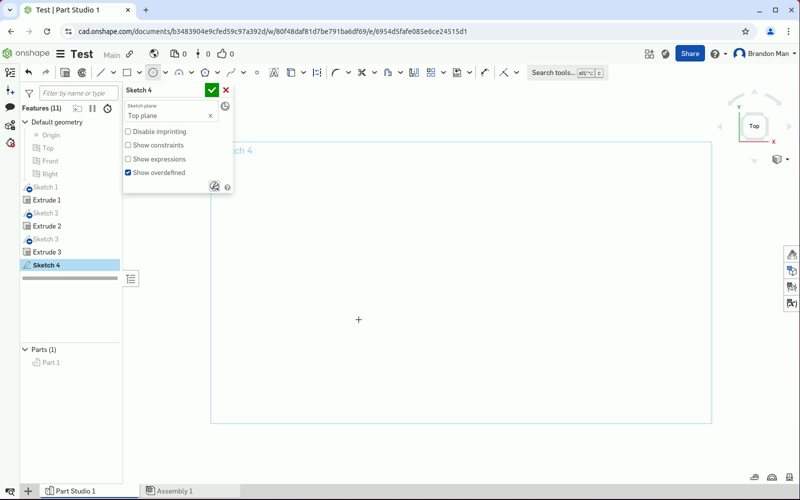
click(358, 319)
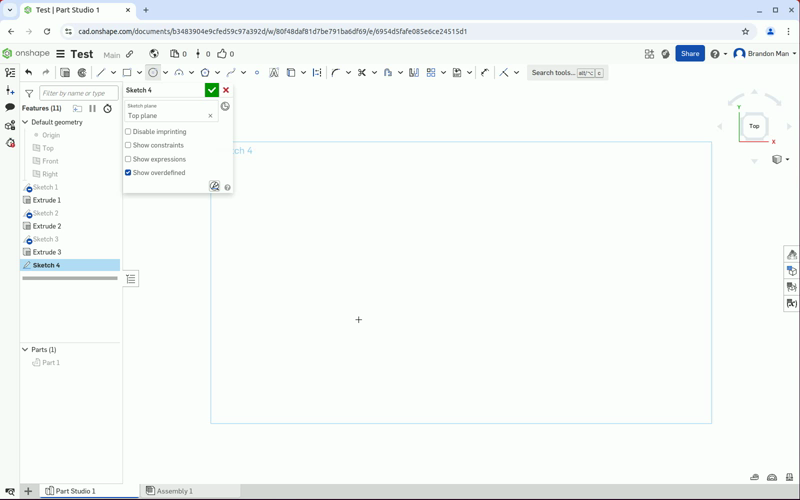
key_up(shift)
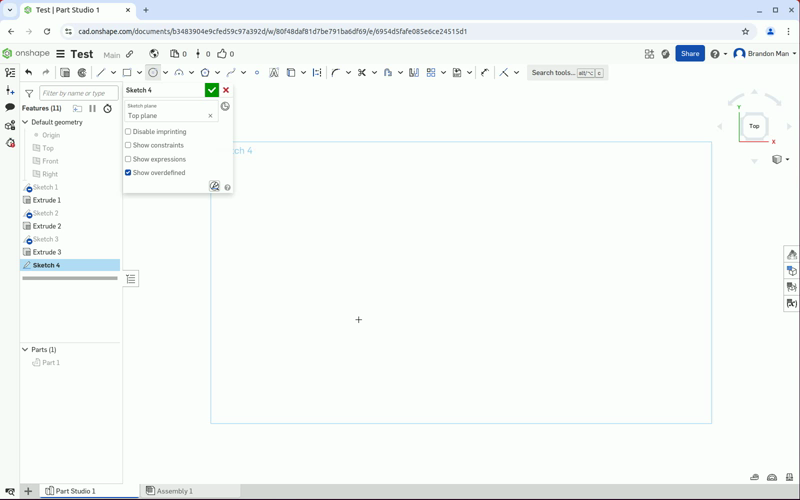
mouse_move(363, 319)
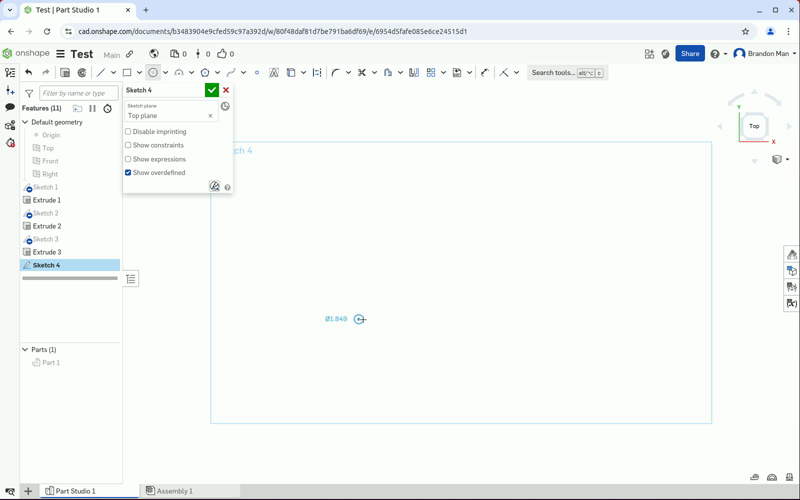
click(363, 319)
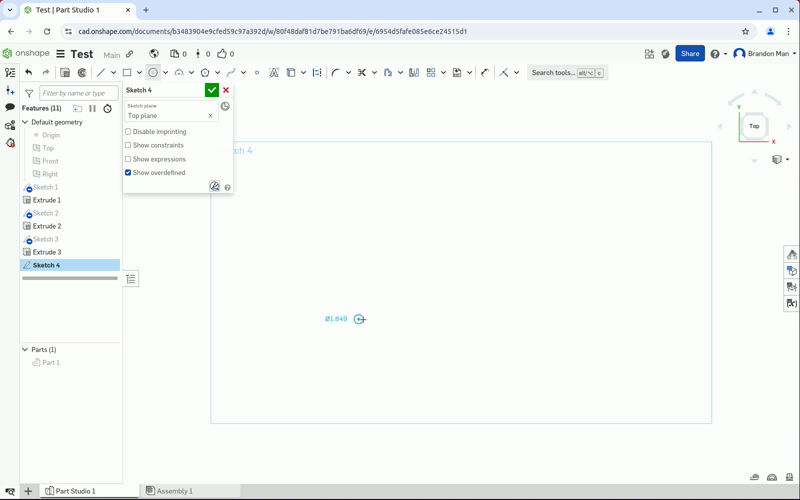
key(esc)
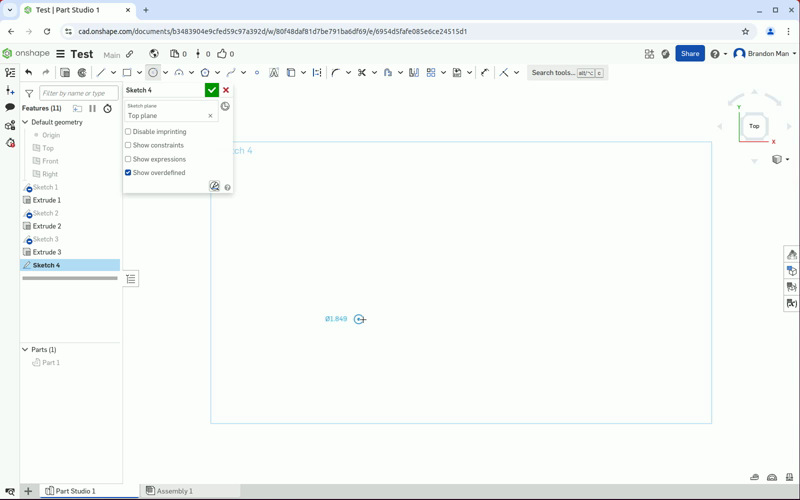
mouse_move(355, 320)
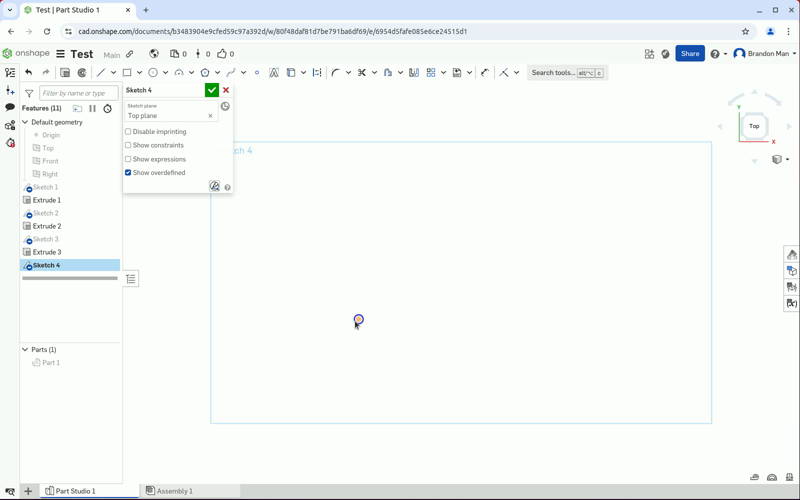
scroll(6)
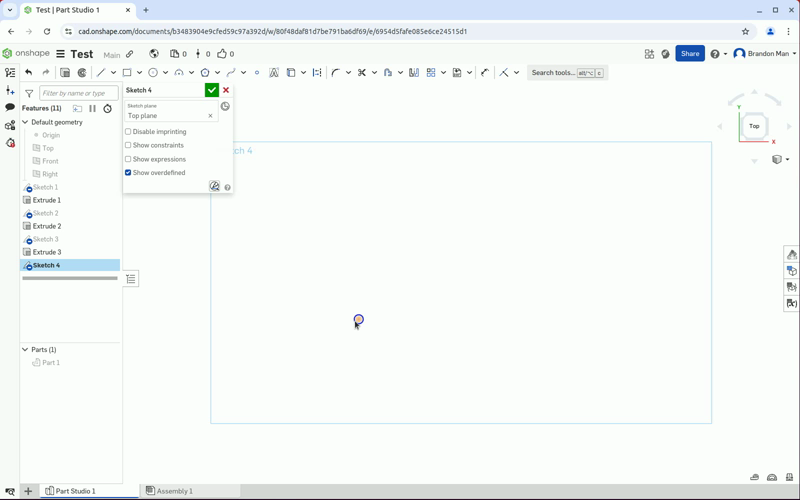
scroll(6)
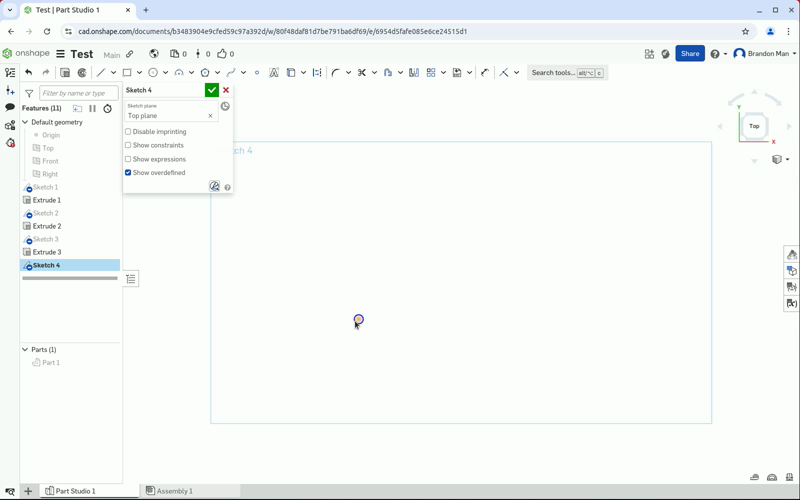
scroll(6)
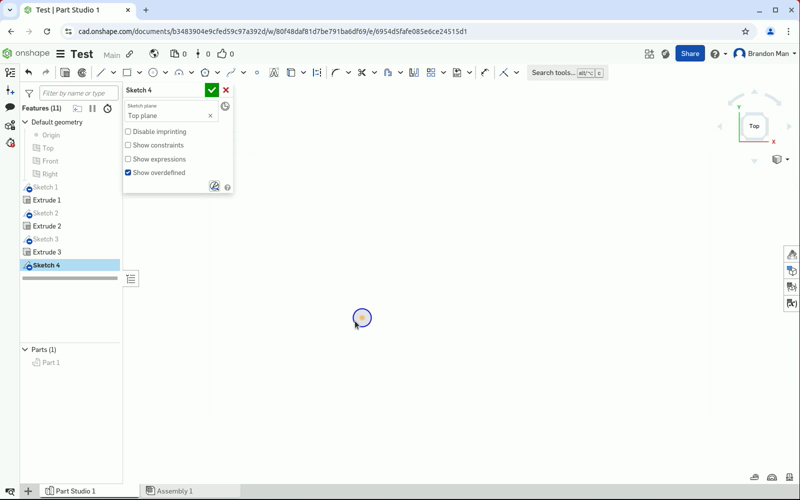
scroll(6)
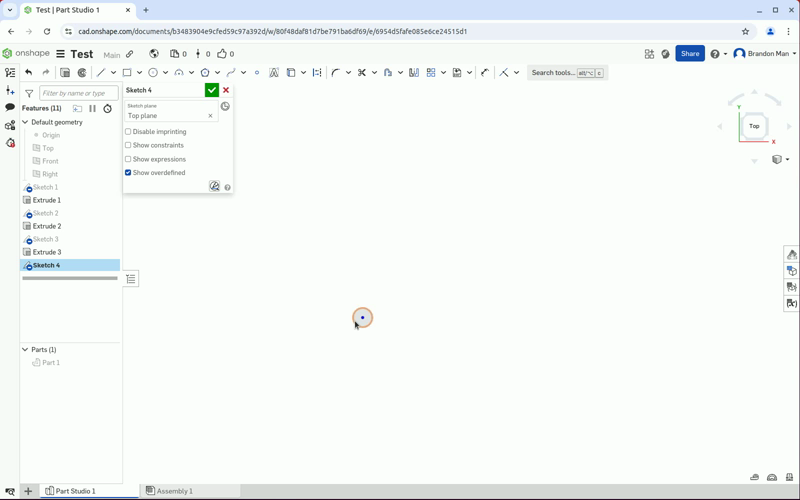
scroll(6)
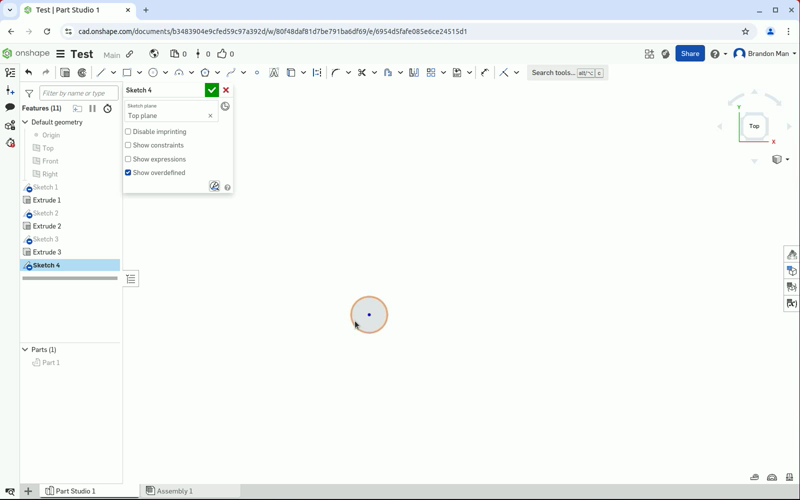
scroll(6)
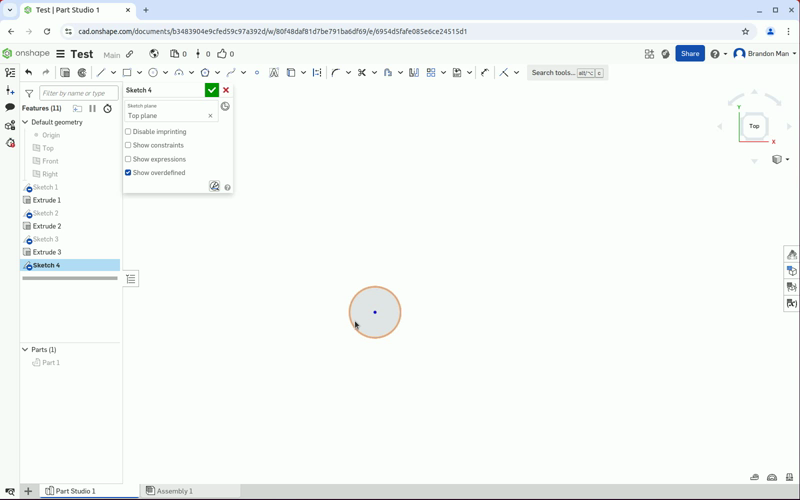
scroll(6)
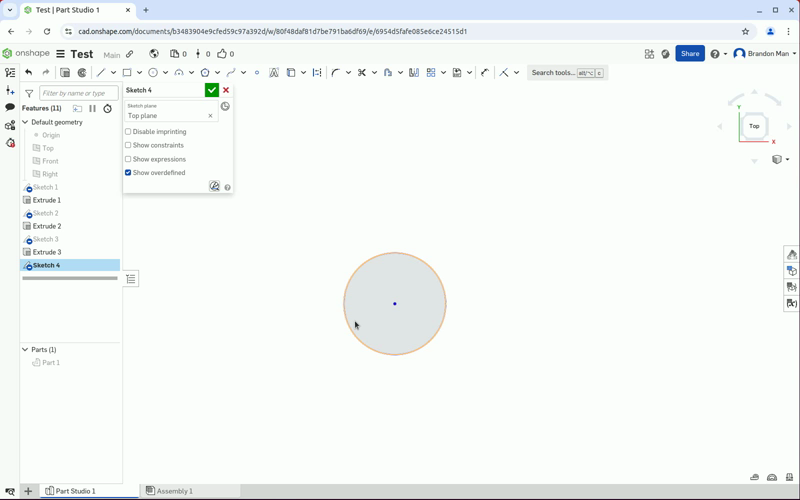
click(355, 320)
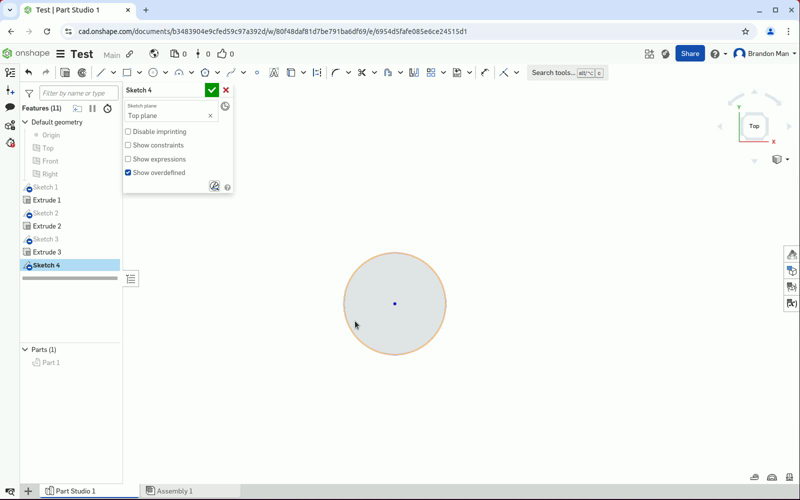
scroll(-6)
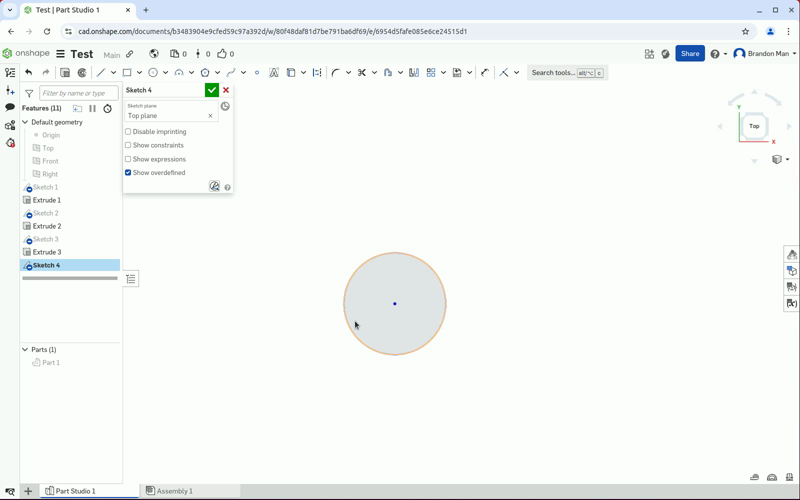
scroll(-6)
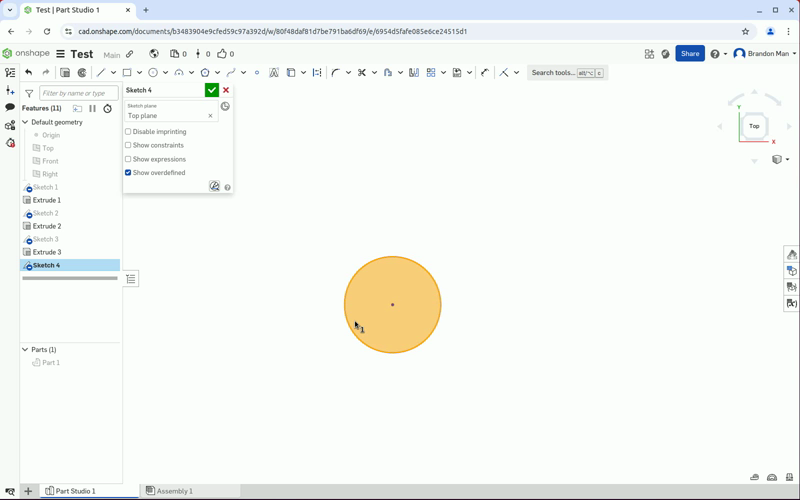
scroll(-6)
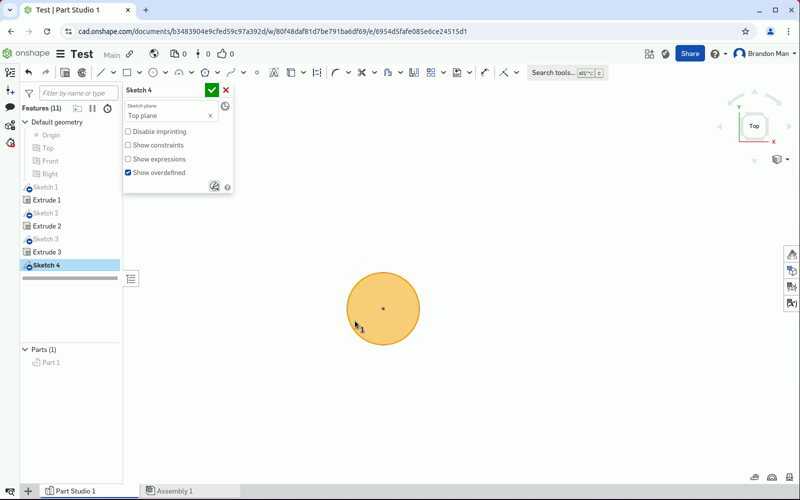
scroll(-6)
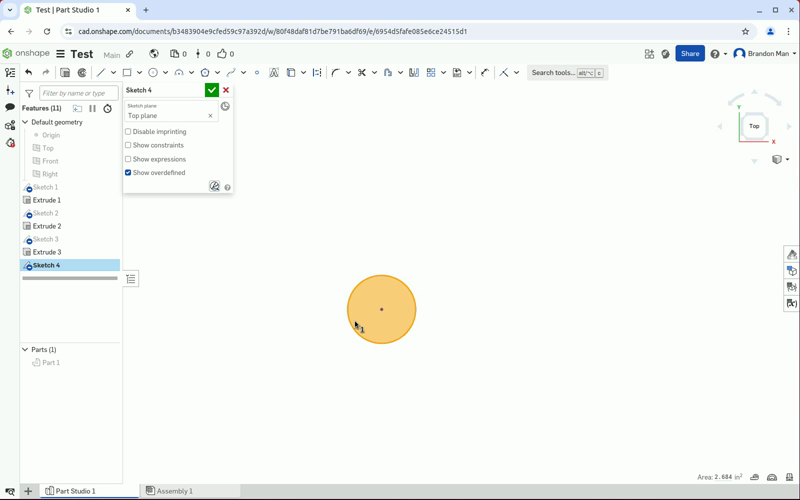
scroll(-6)
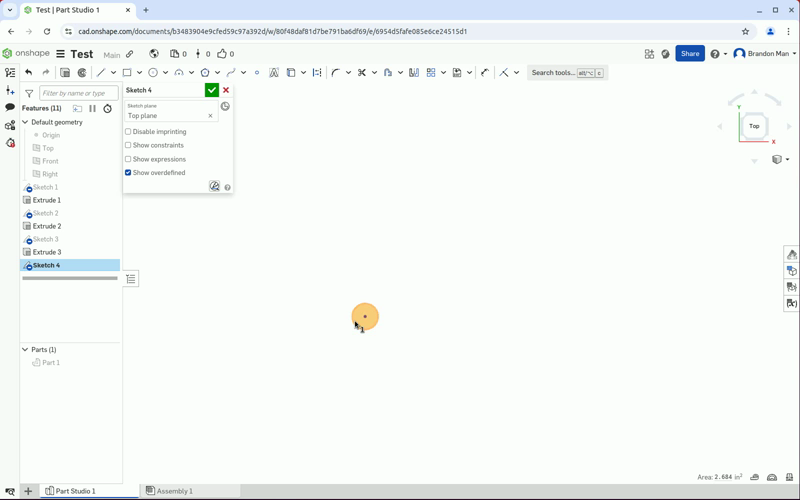
scroll(-6)
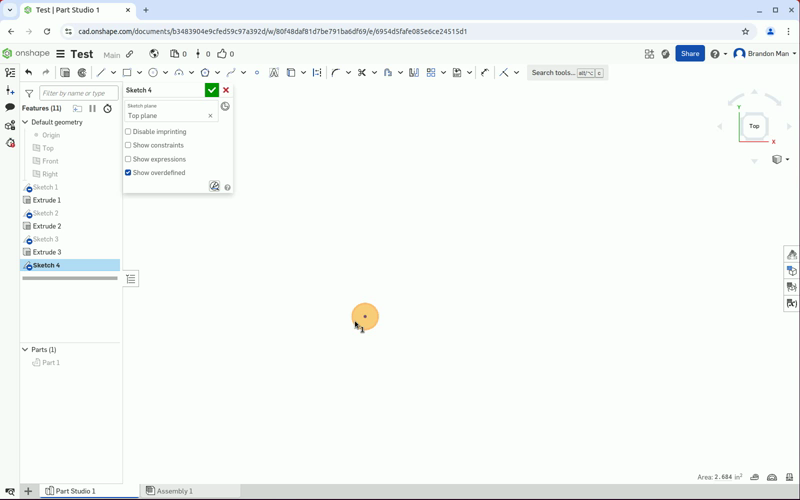
scroll(-6)
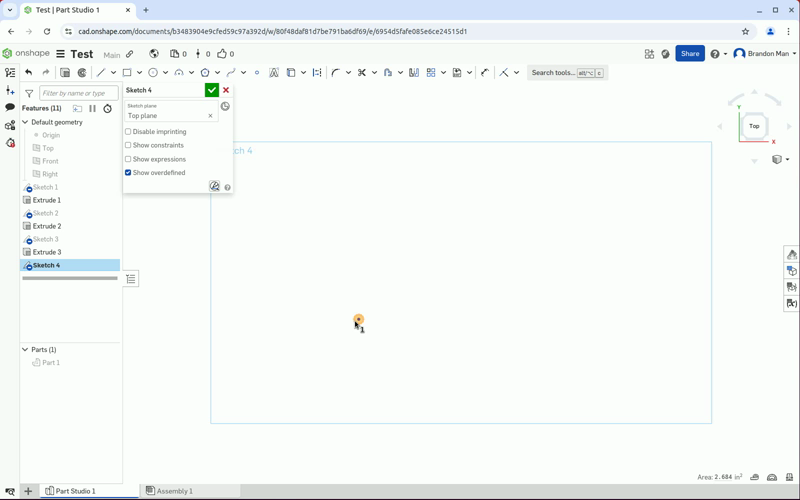
mouse_move(73, 352)
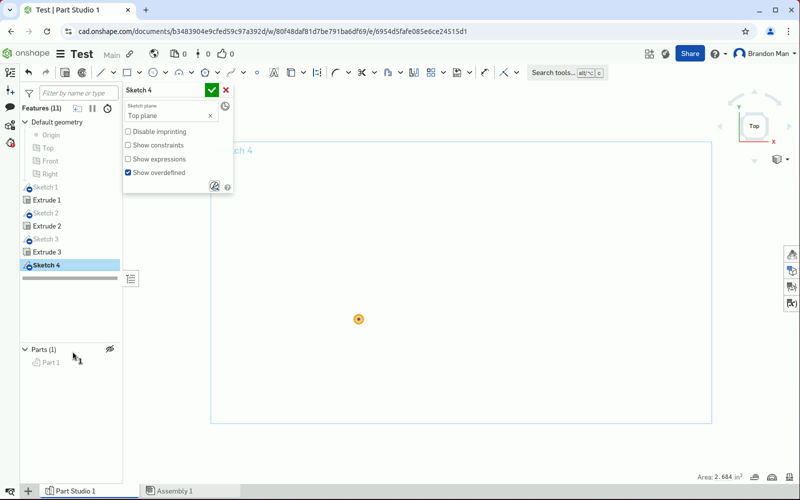
key(shift+y)
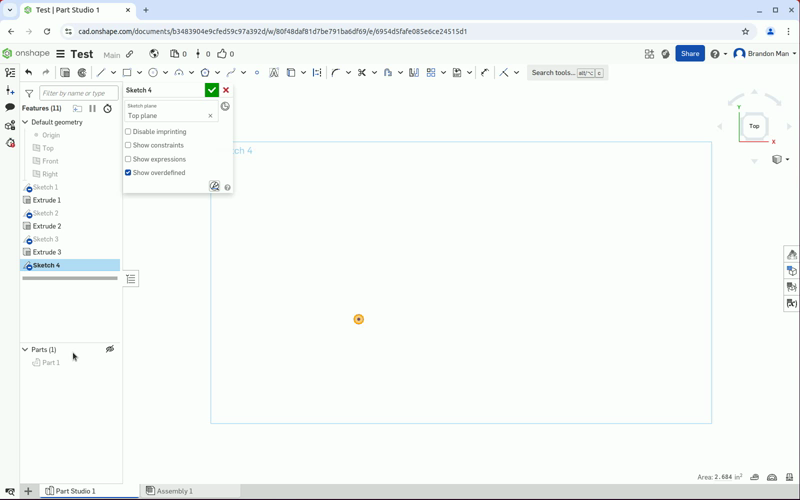
key(shift+e)
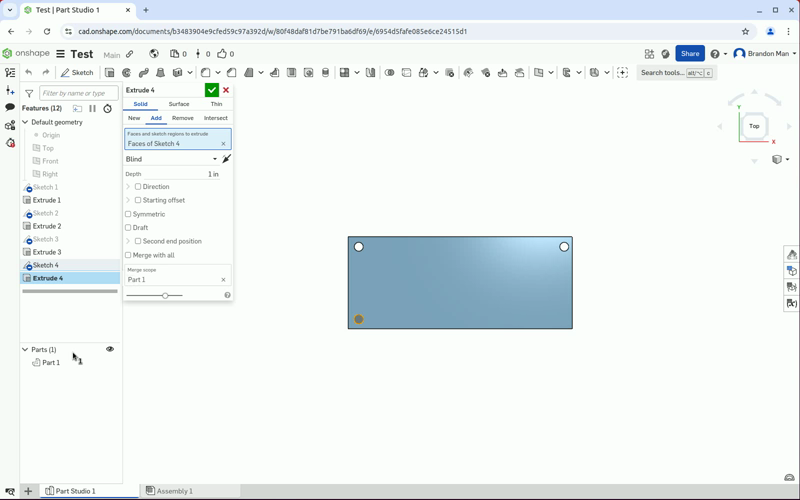
mouse_move(143, 106)
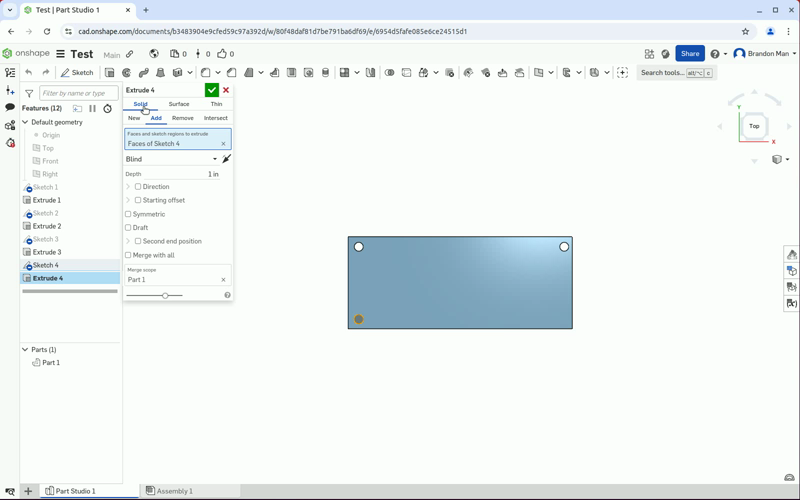
click(143, 106)
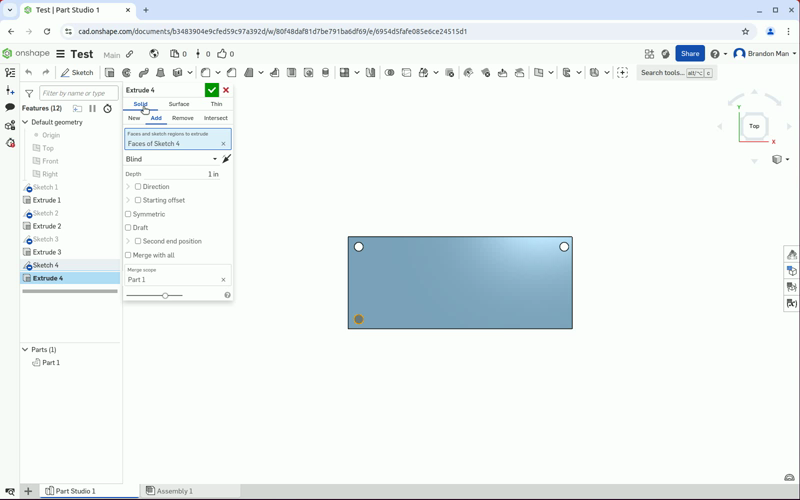
mouse_move(186, 120)
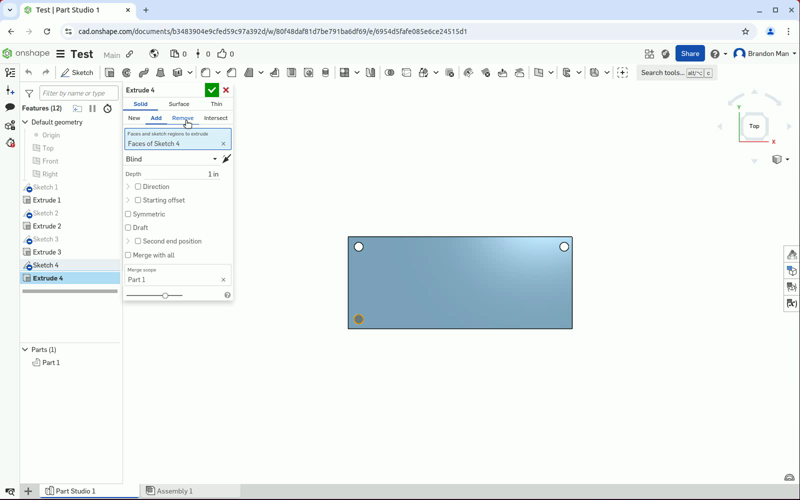
click(186, 120)
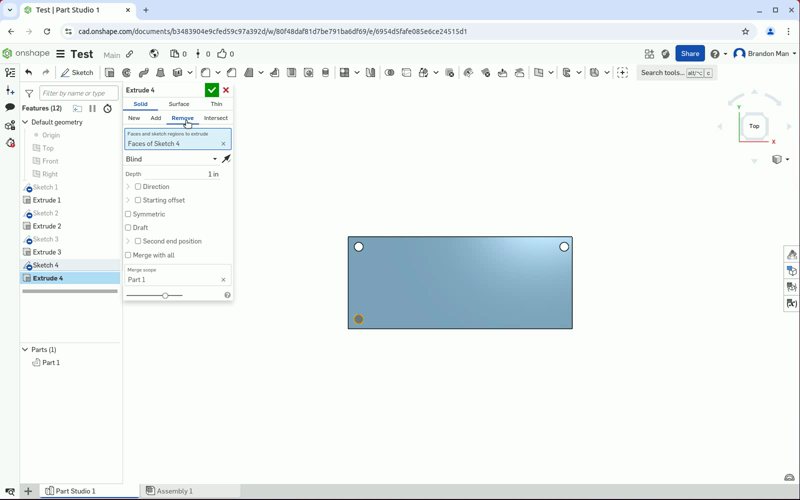
key(tab, 4)
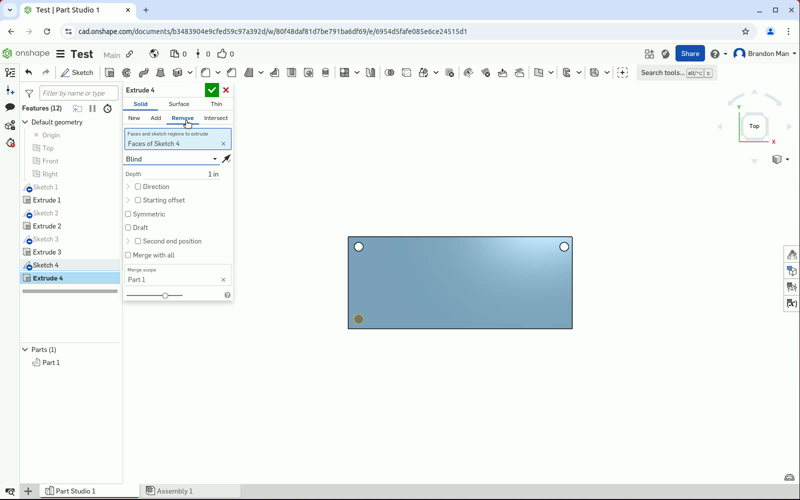
text(0.962)
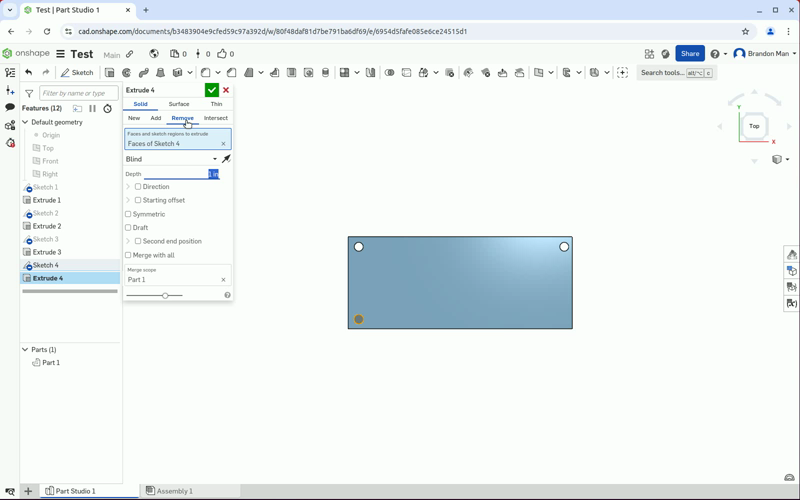
key(tab, 3)
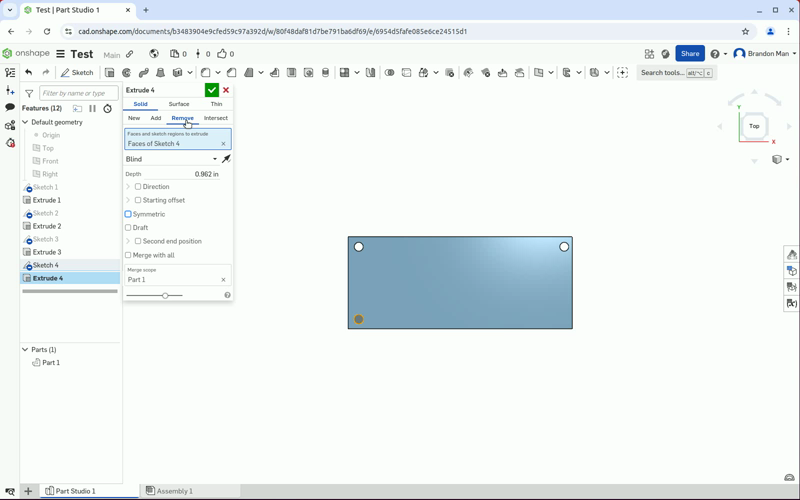
key(space)
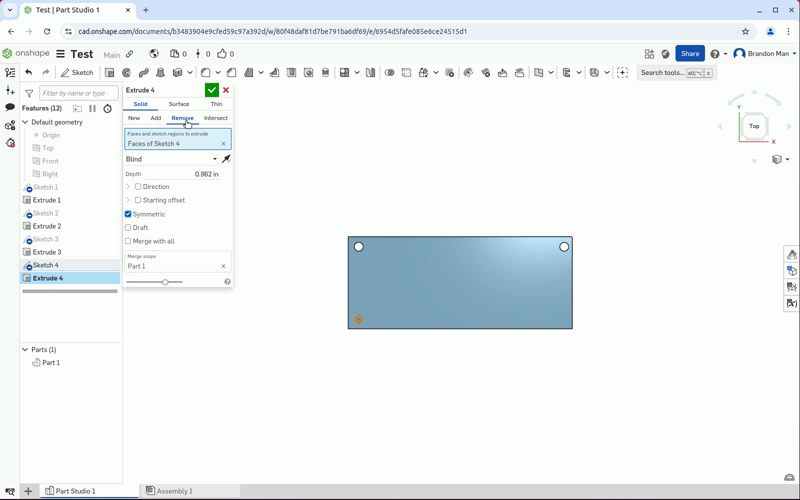
key(tab, 2)
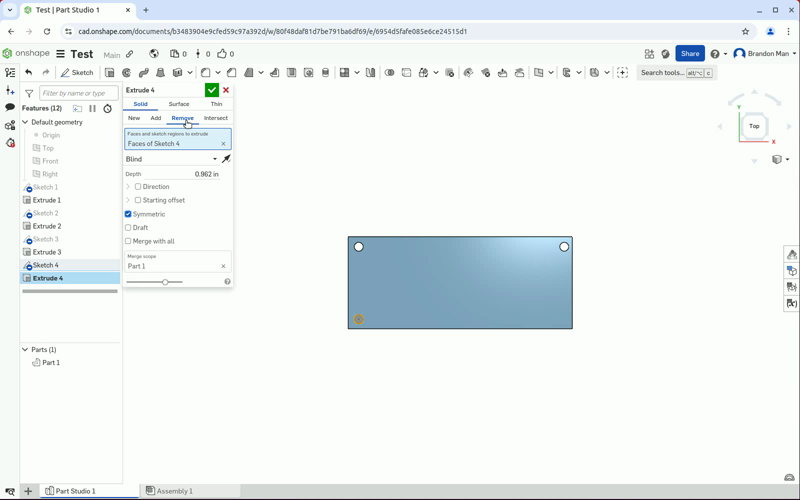
key(space)
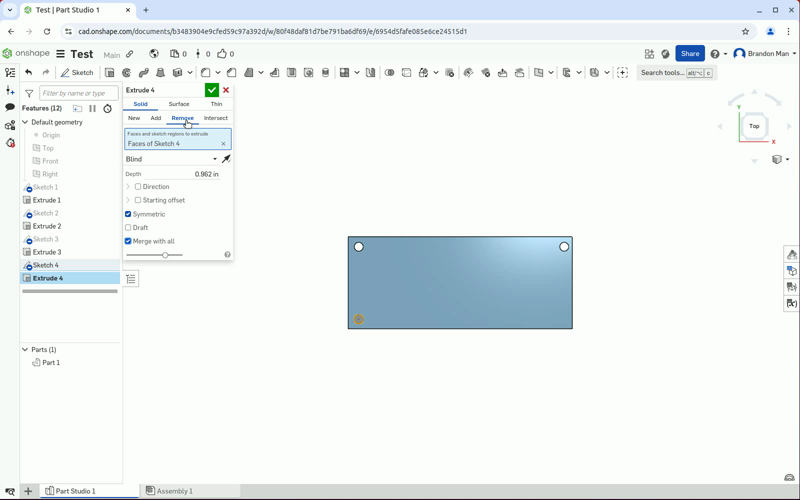
key(enter)
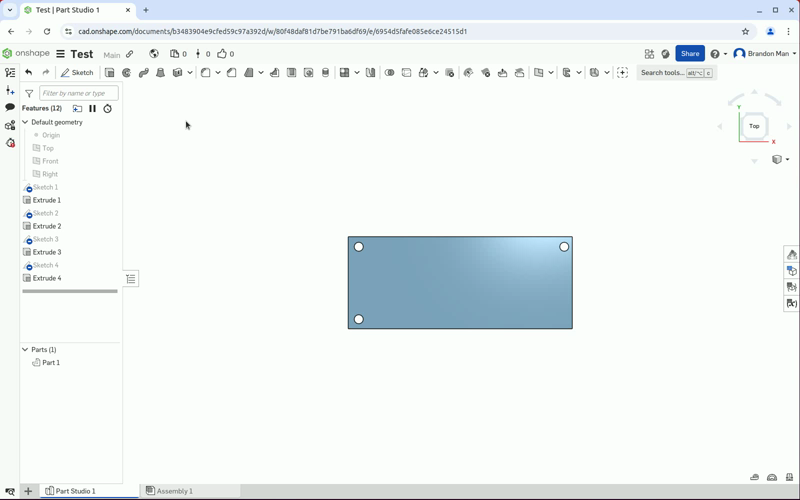
key(shift+h)
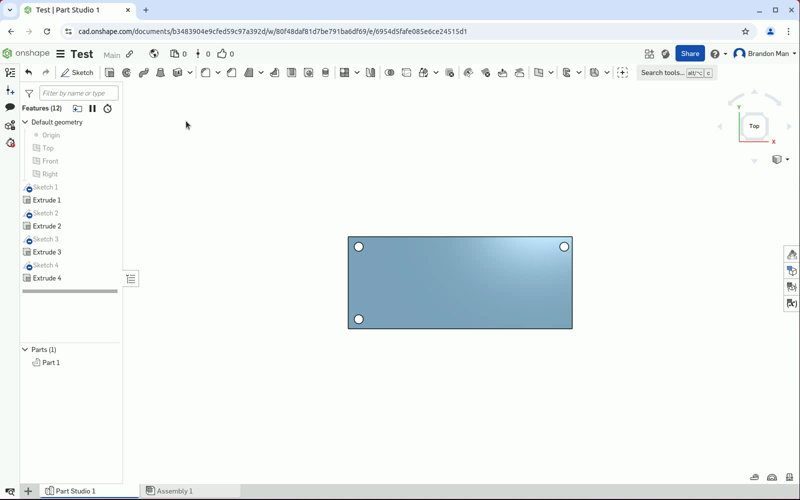
key(shift+h)
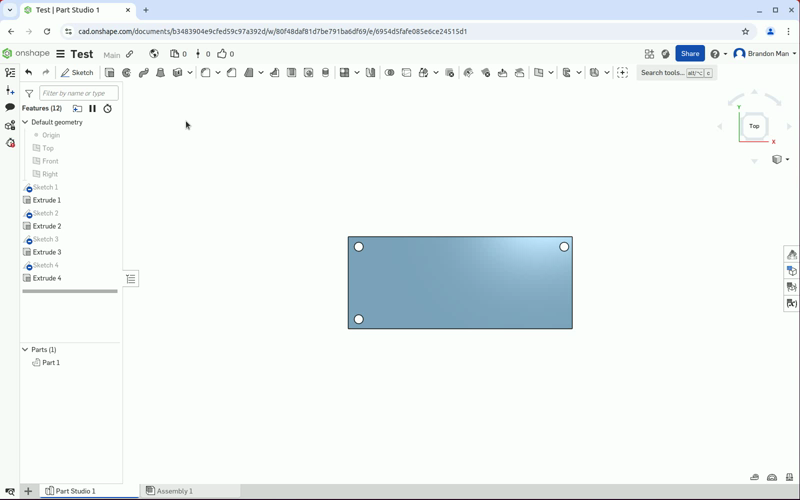
mouse_move(73, 189)
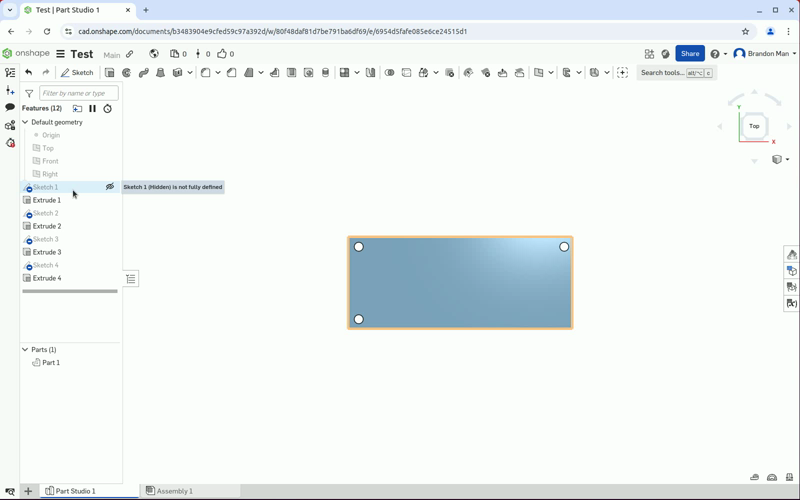
click(73, 189)
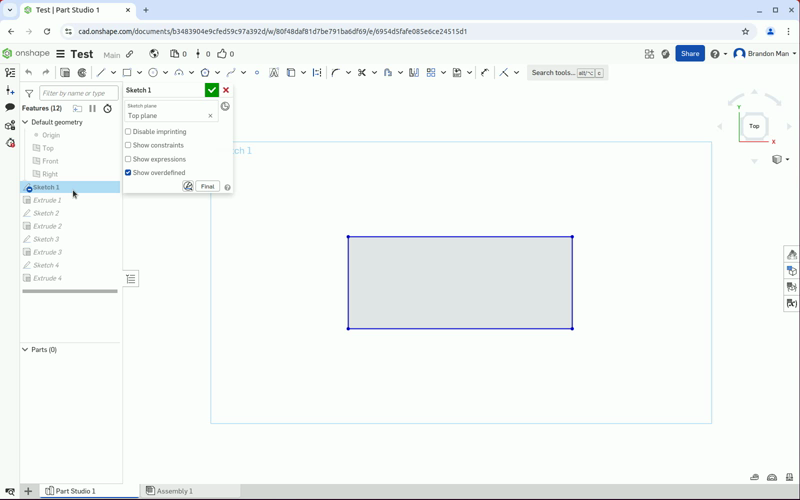
mouse_move(229, 92)
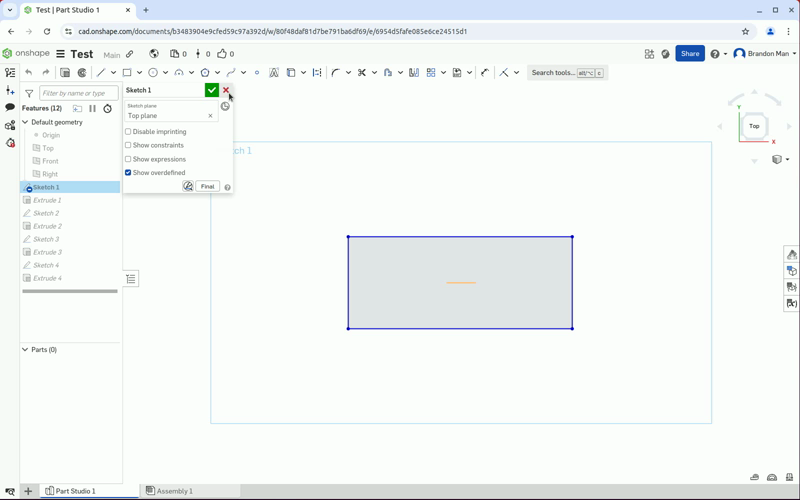
click(229, 92)
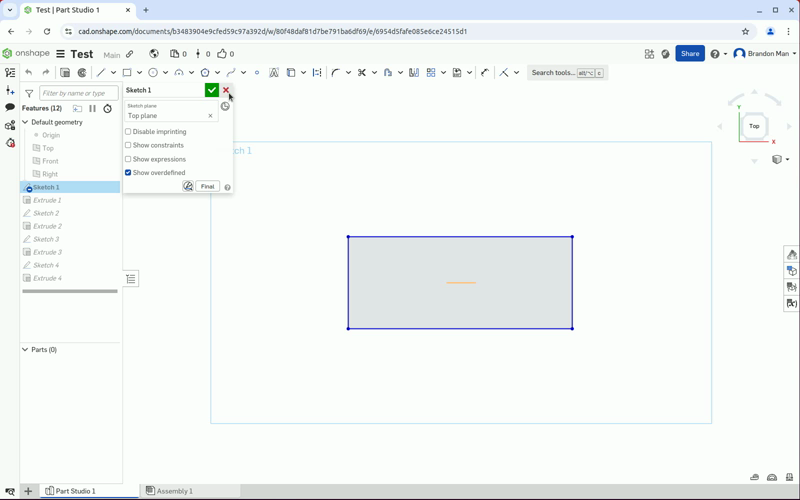
key(shift+s)
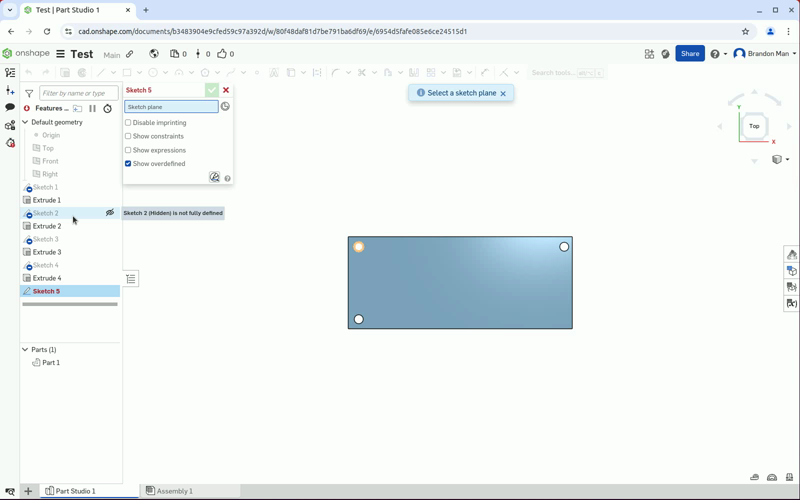
scroll(3)
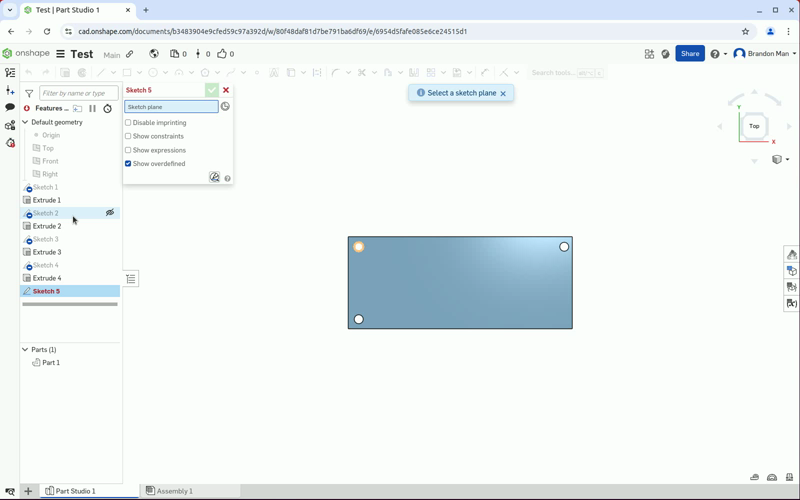
mouse_move(73, 150)
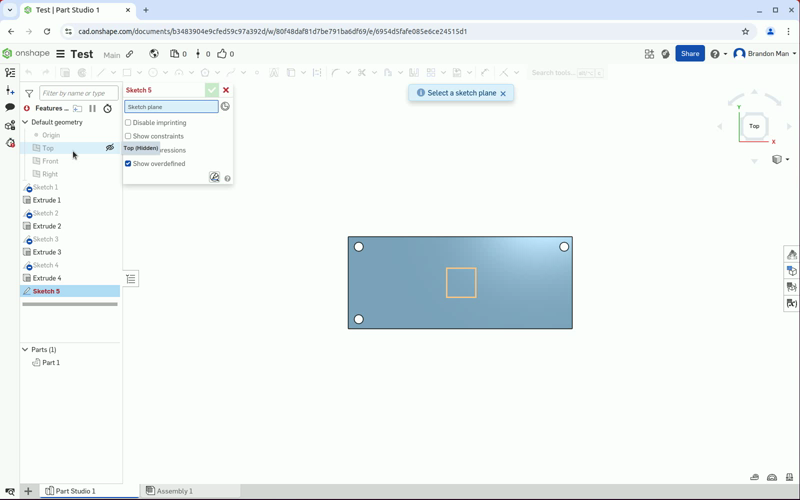
click(73, 150)
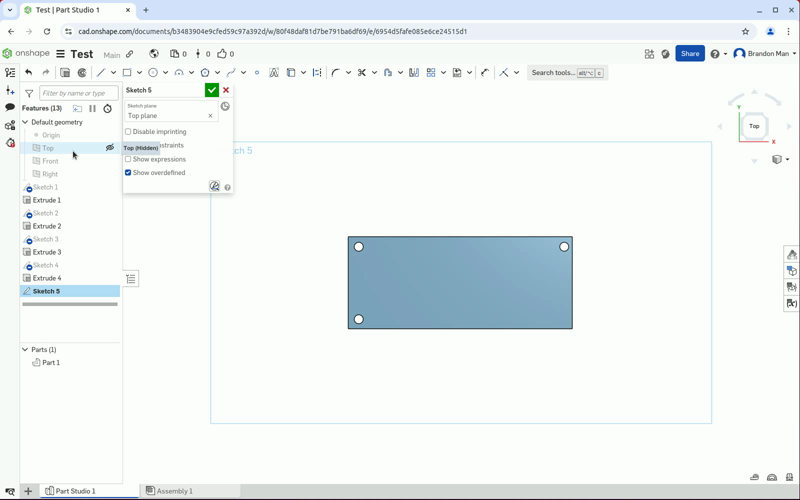
mouse_move(73, 352)
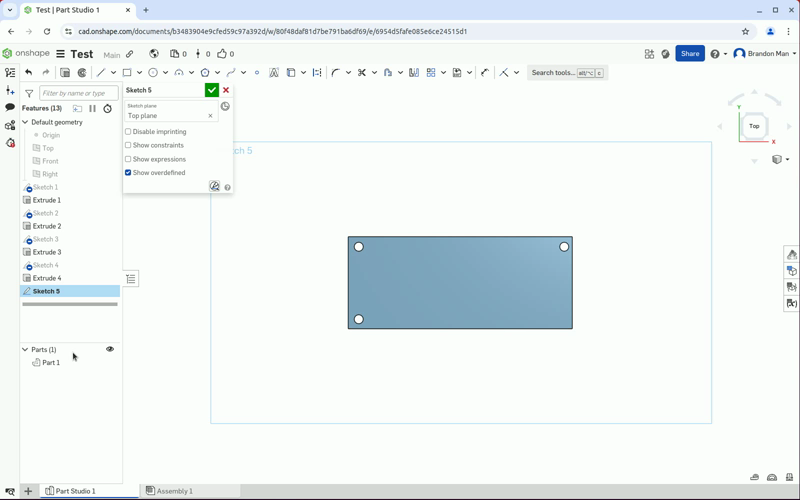
key(y)
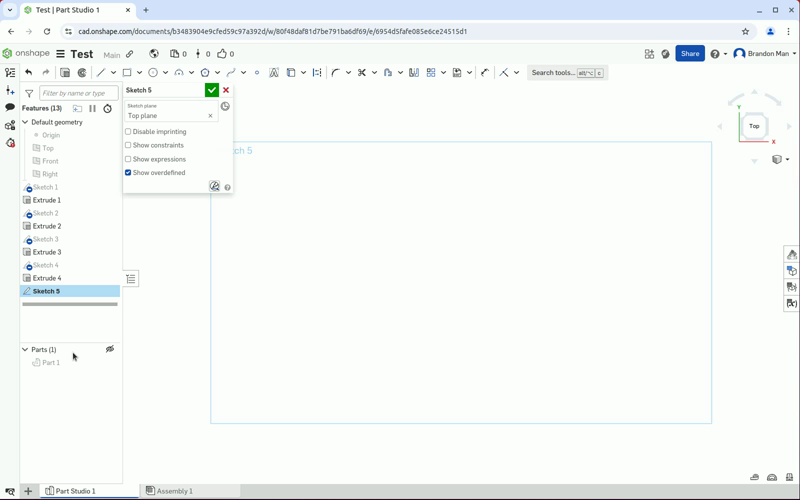
key(c)
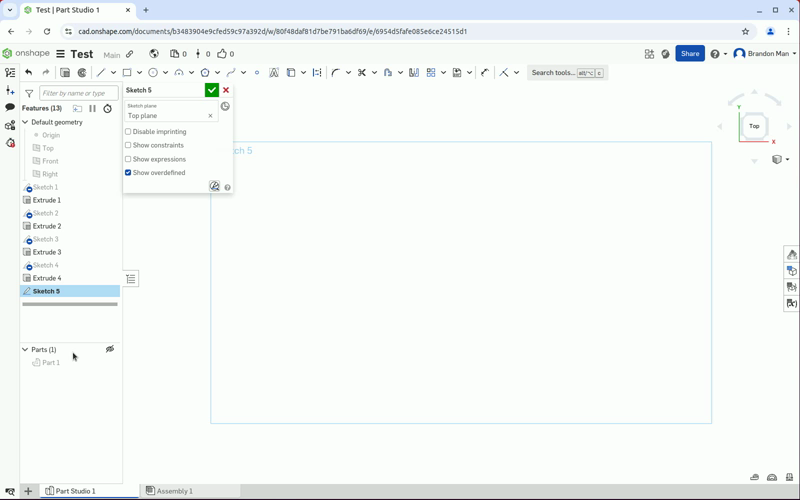
key_down(shift)
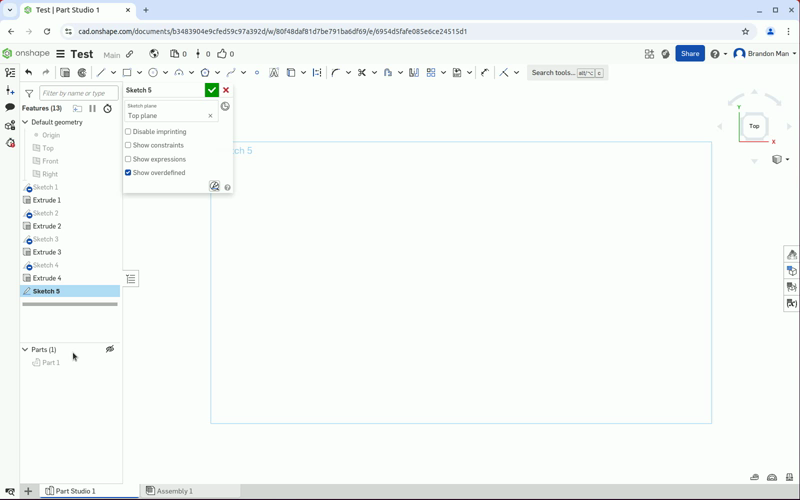
mouse_move(564, 319)
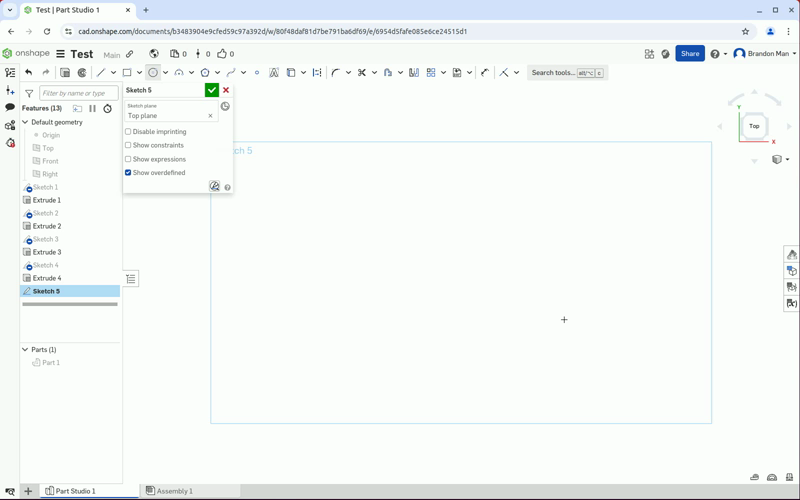
click(564, 319)
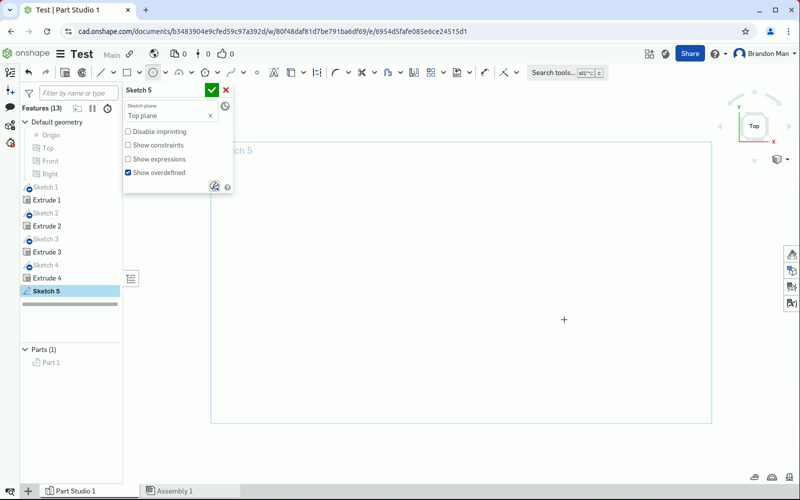
key_up(shift)
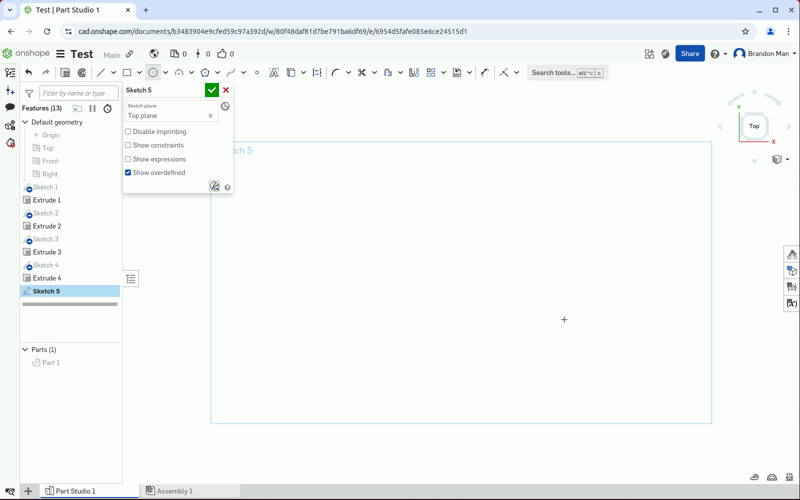
mouse_move(568, 319)
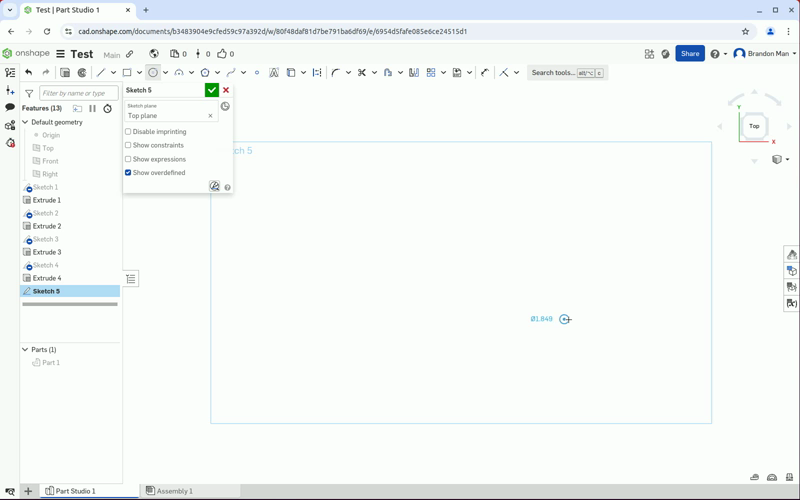
click(568, 319)
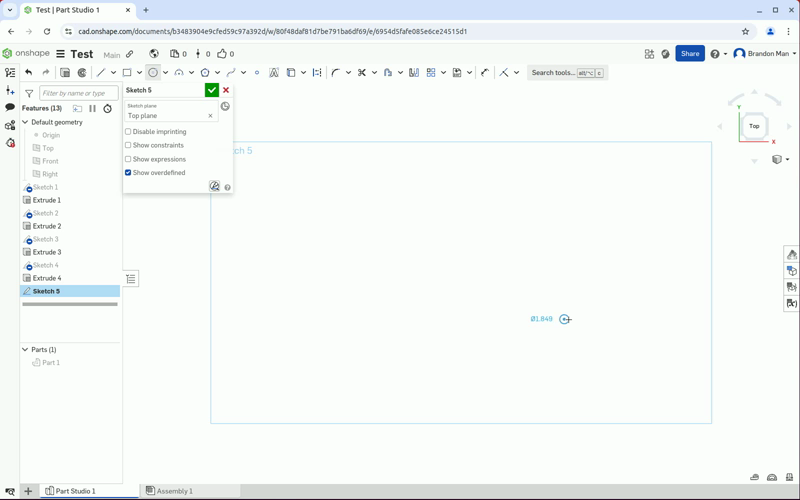
key(esc)
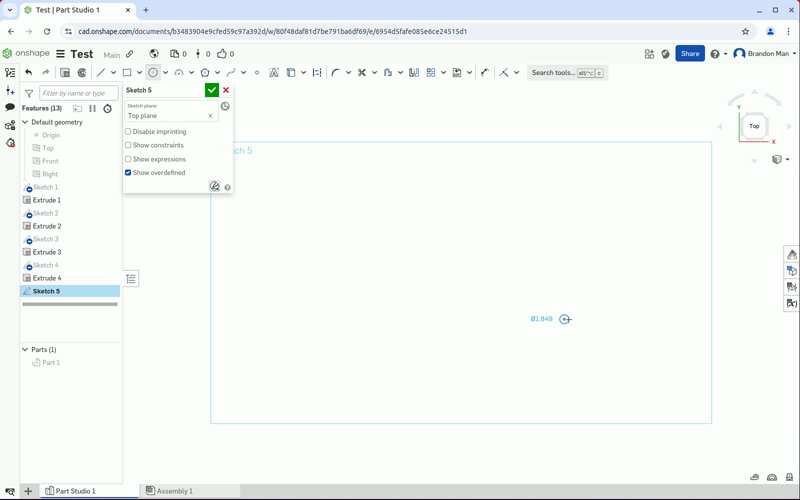
mouse_move(563, 321)
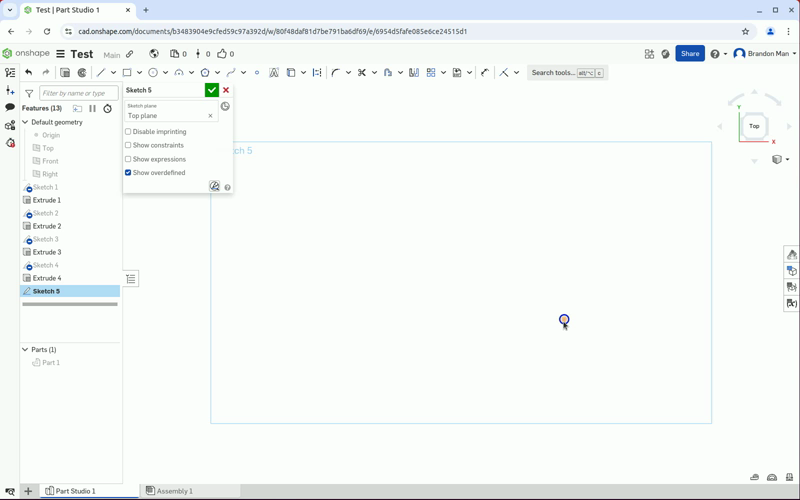
scroll(6)
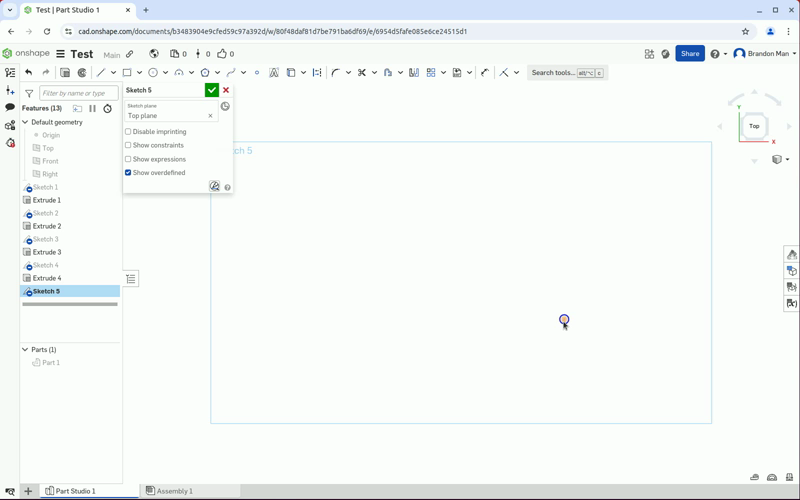
scroll(6)
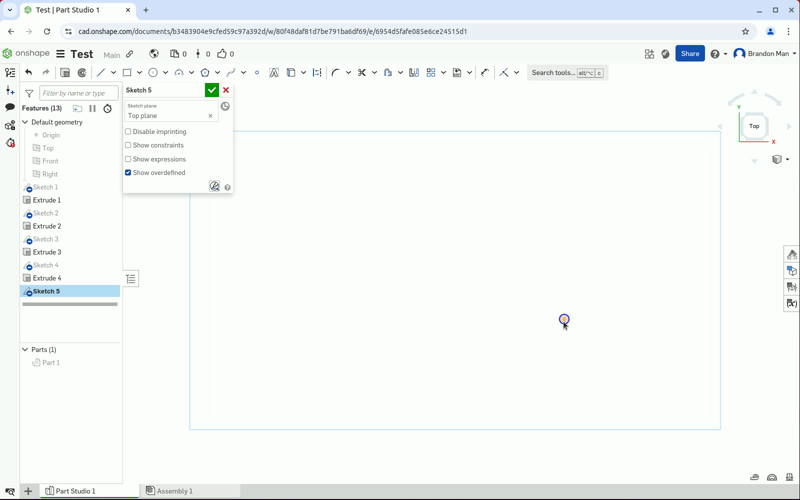
scroll(6)
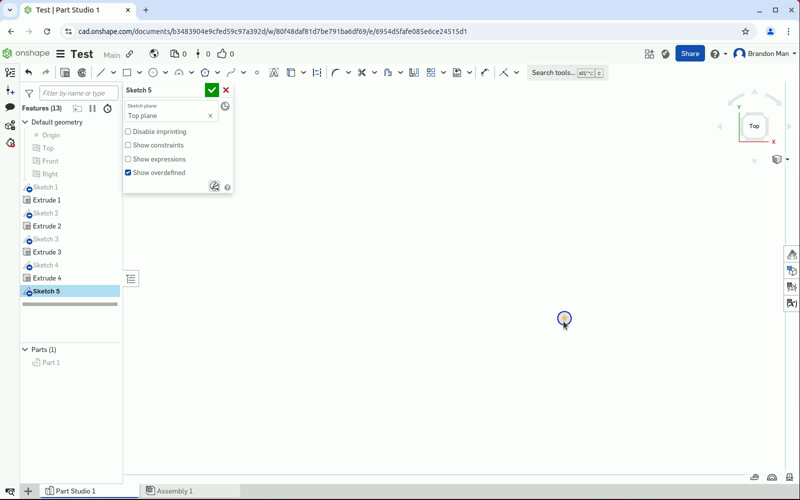
scroll(6)
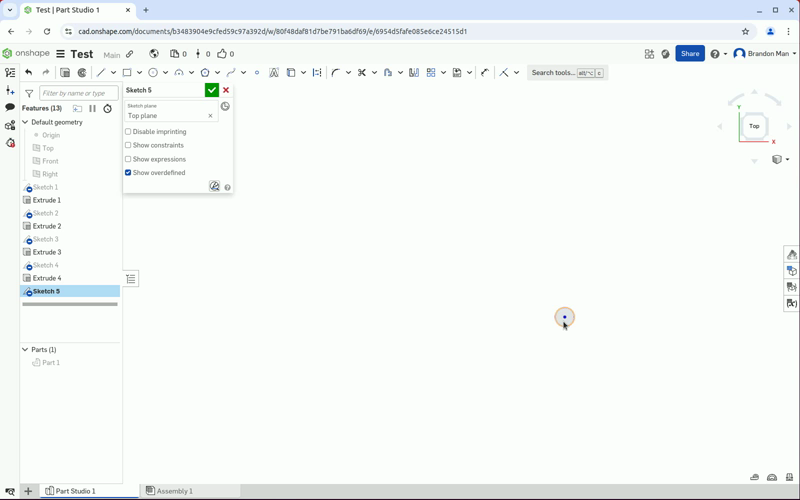
scroll(6)
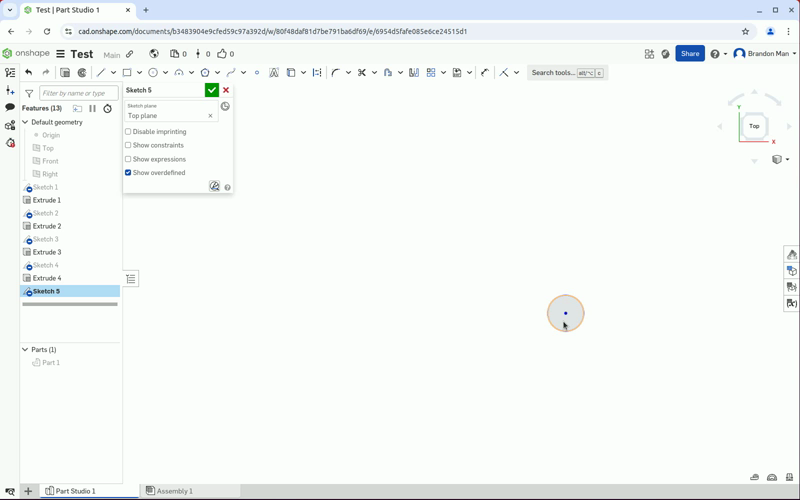
scroll(6)
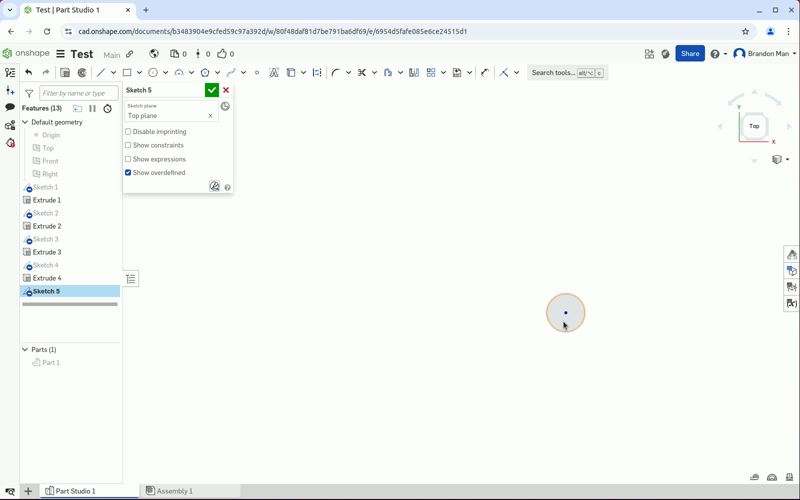
scroll(6)
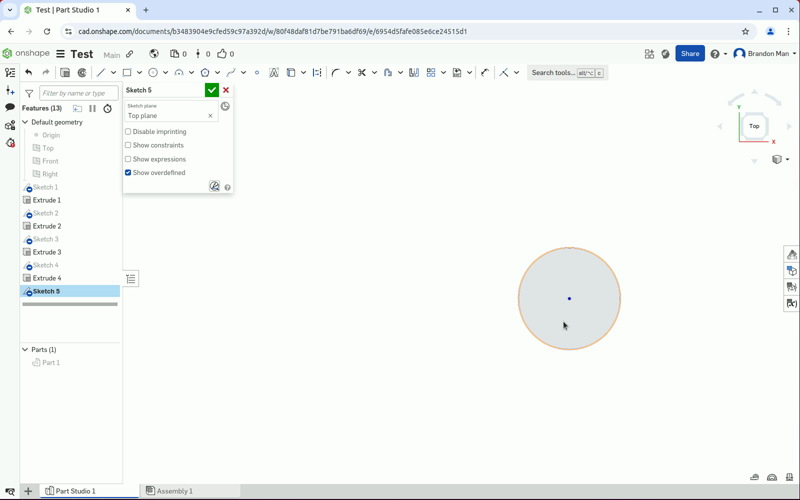
click(563, 321)
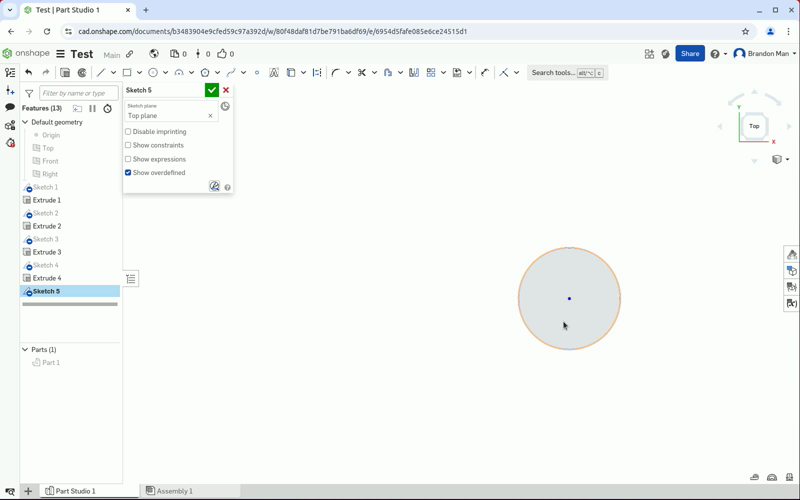
scroll(-6)
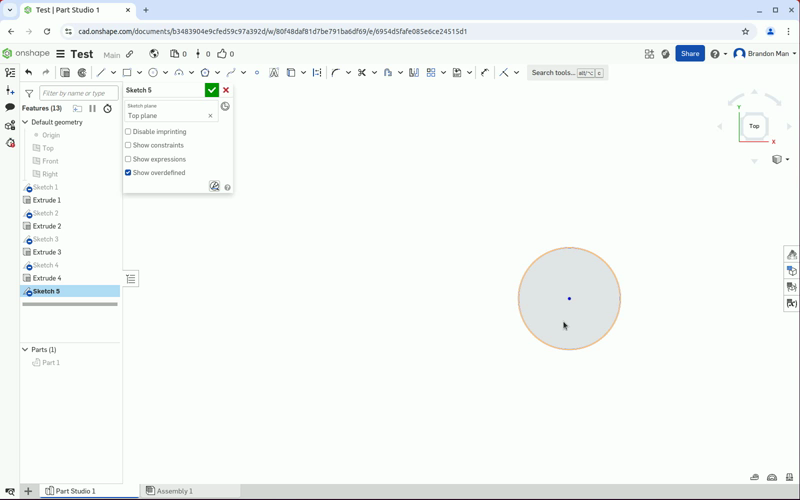
scroll(-6)
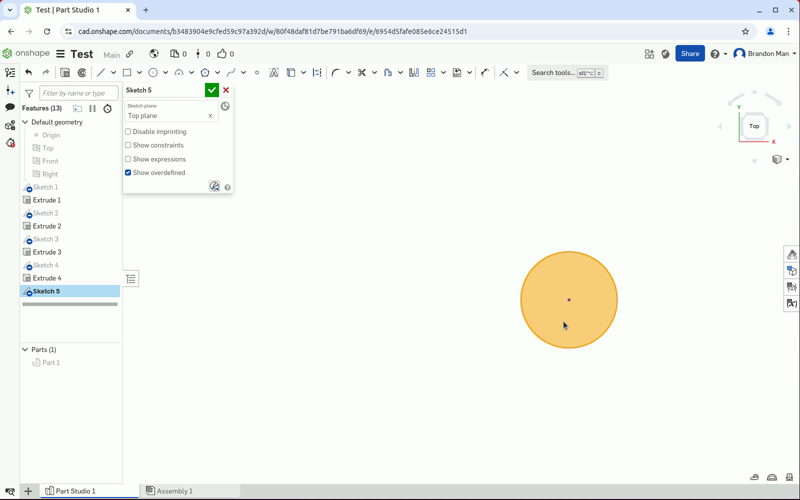
scroll(-6)
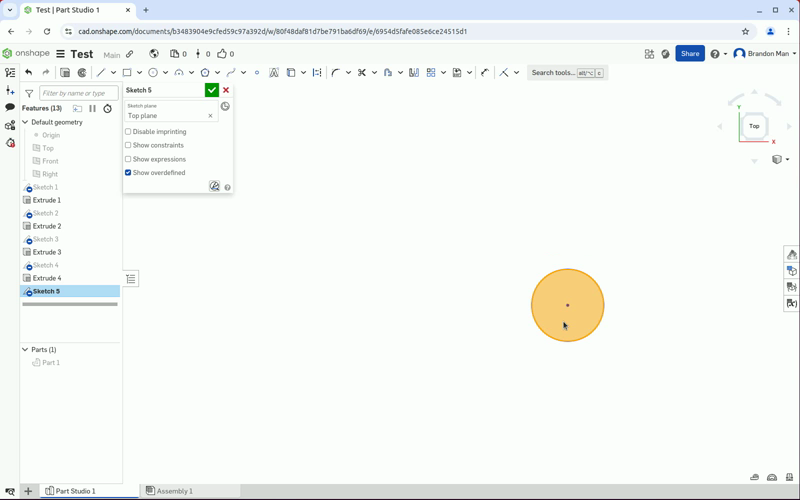
scroll(-6)
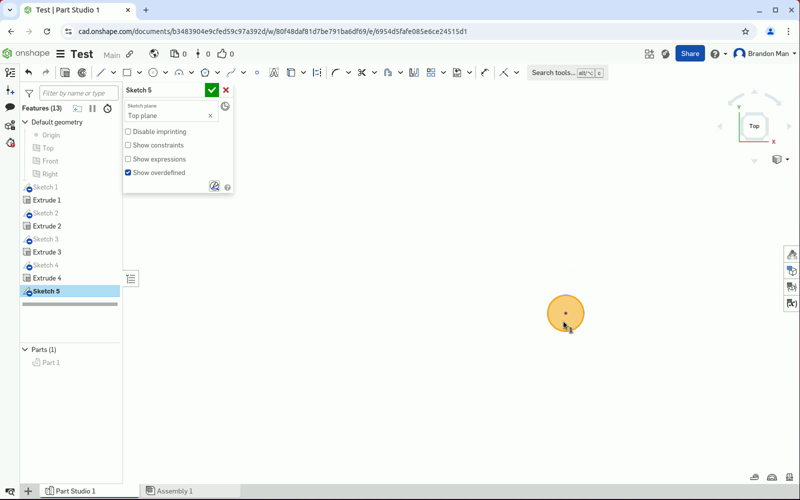
scroll(-6)
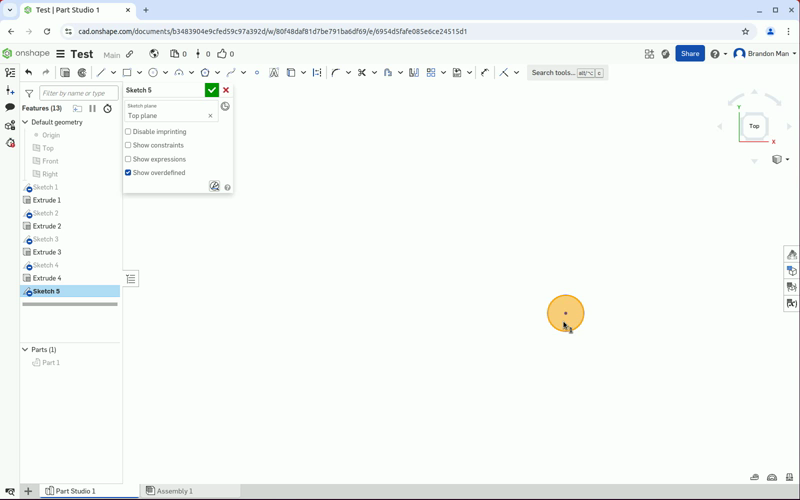
scroll(-6)
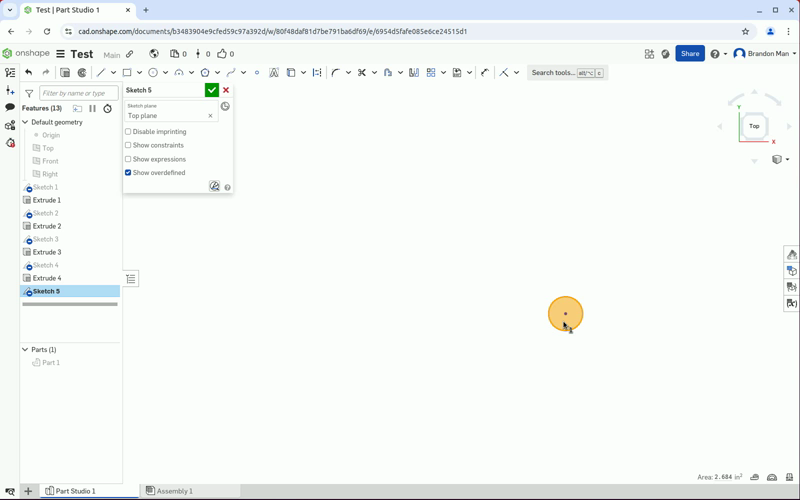
scroll(-6)
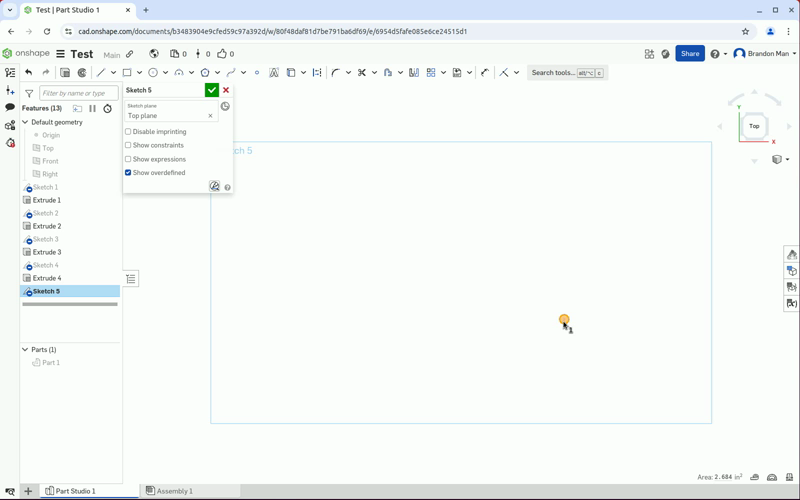
mouse_move(73, 352)
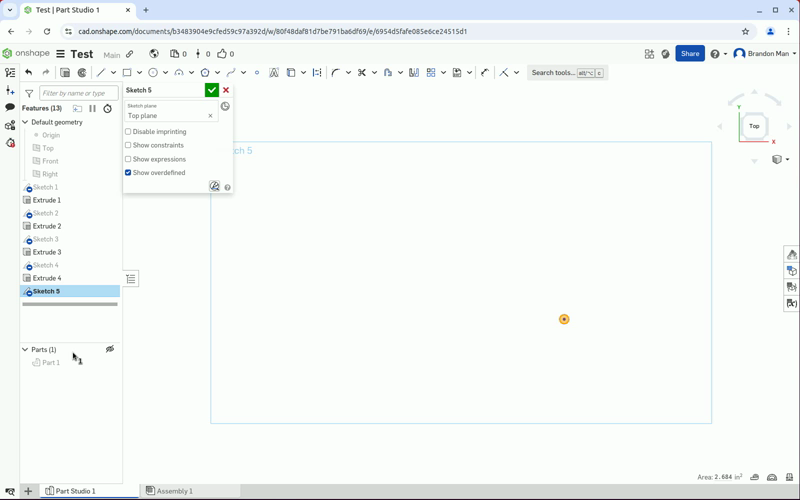
key(shift+y)
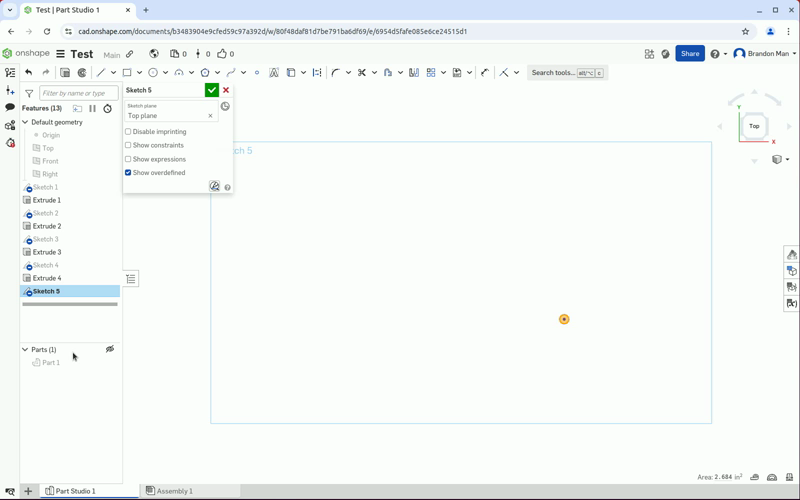
key(shift+e)
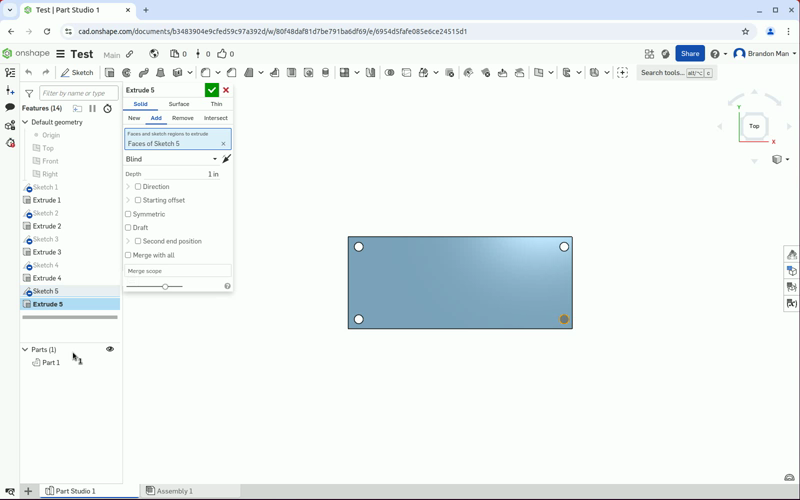
mouse_move(143, 106)
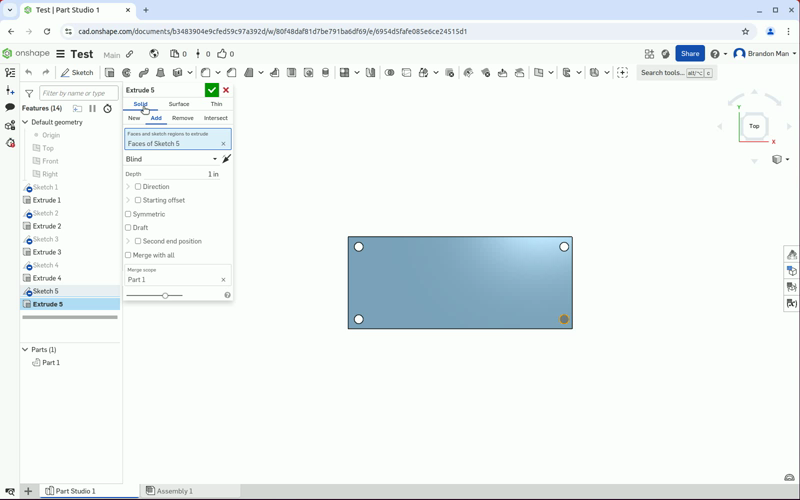
click(143, 106)
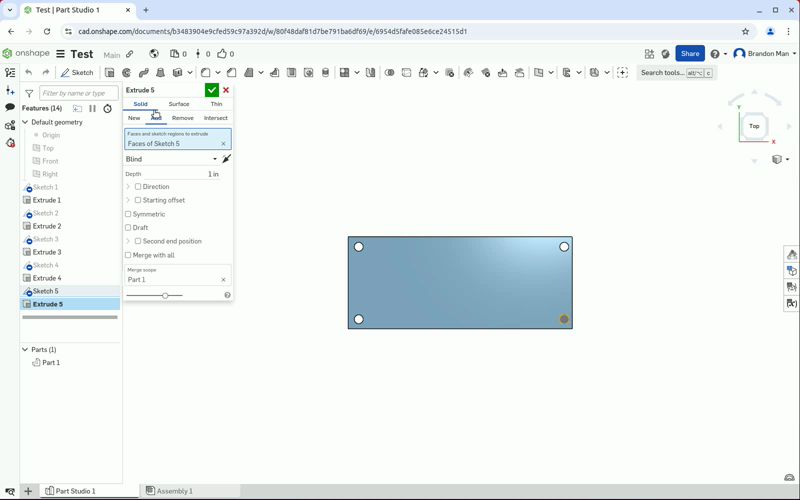
mouse_move(186, 120)
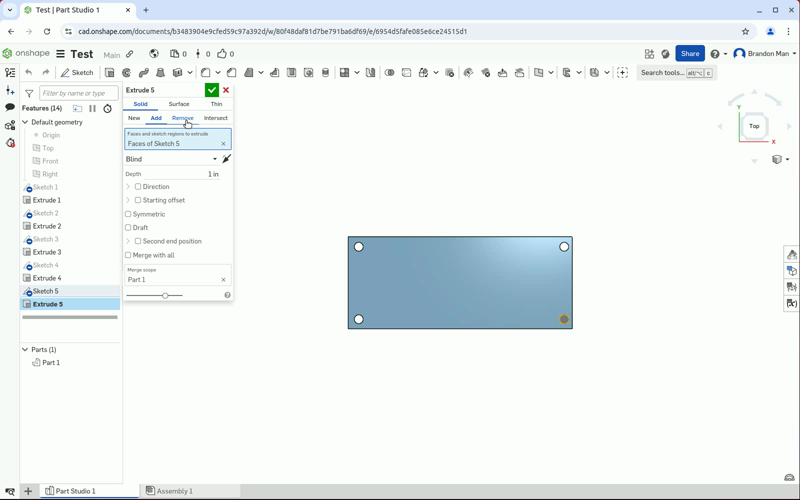
click(186, 120)
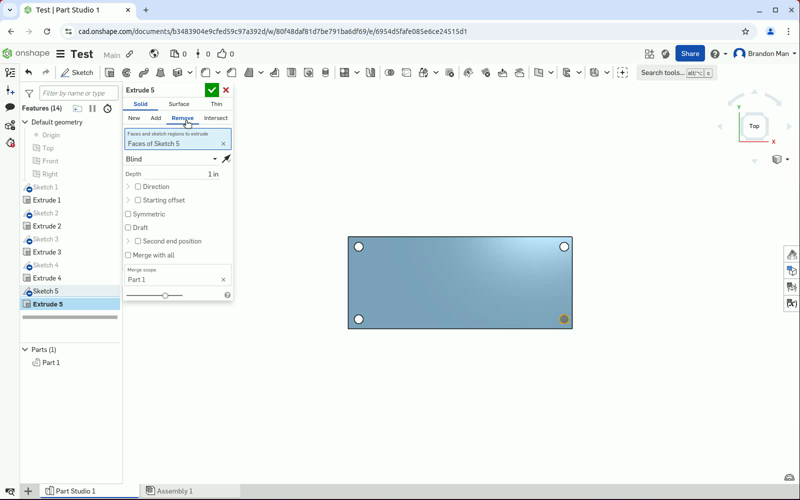
key(tab, 4)
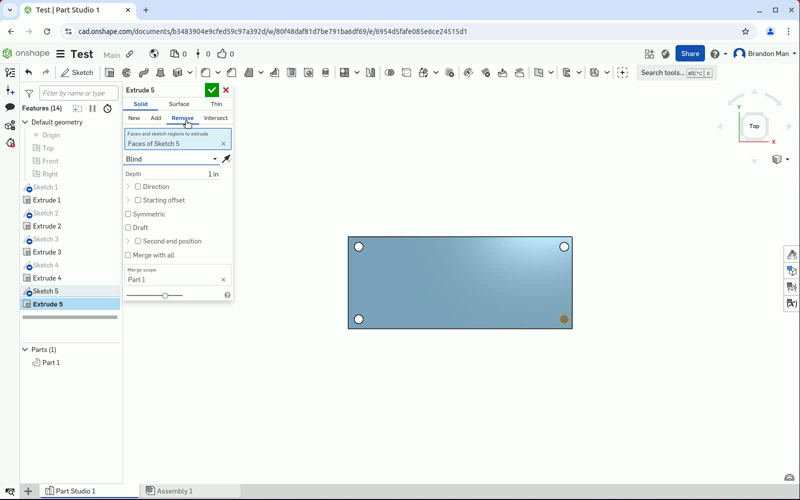
text(0.962)
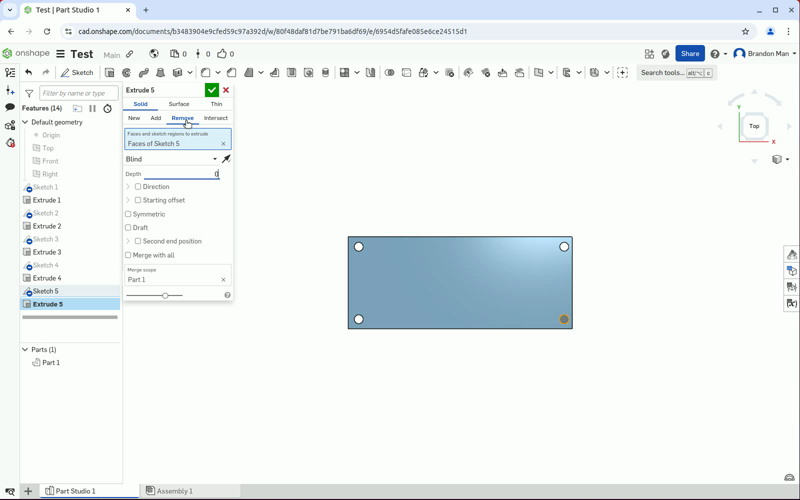
key(tab, 3)
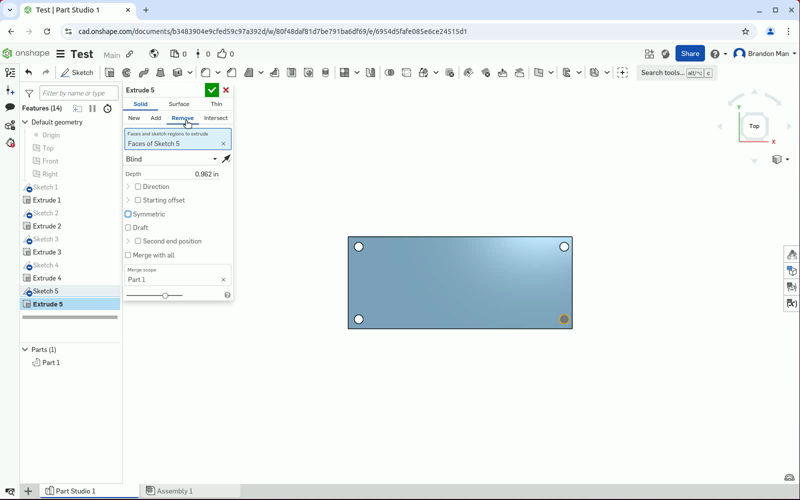
key(space)
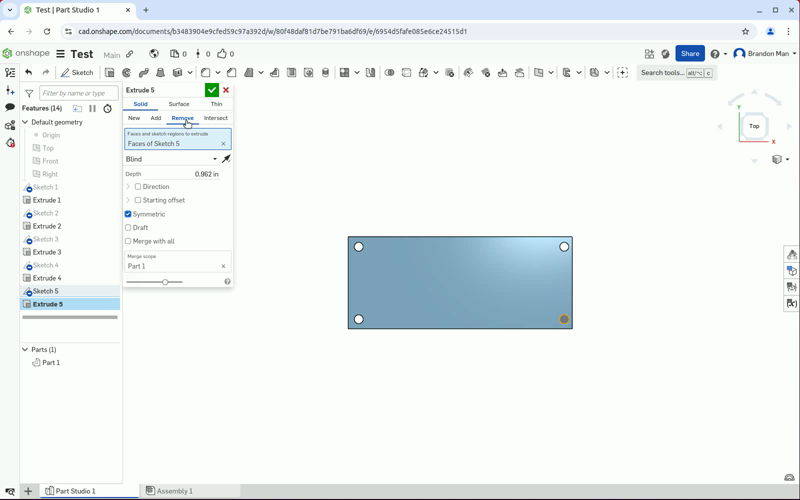
key(tab, 2)
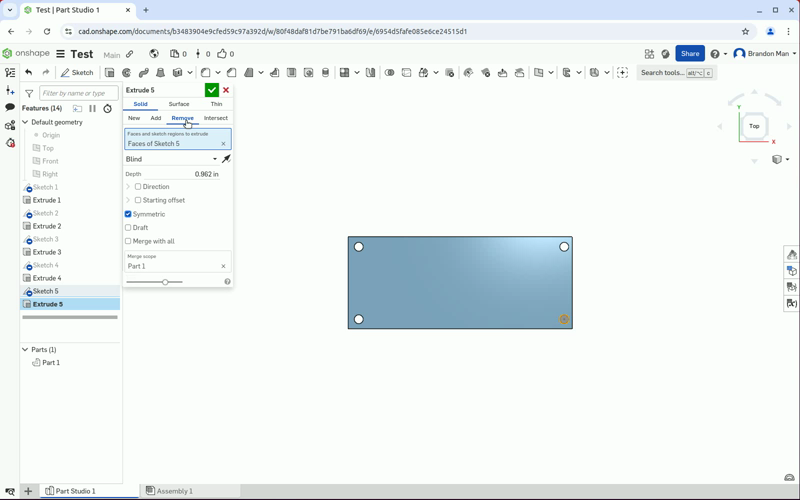
key(space)
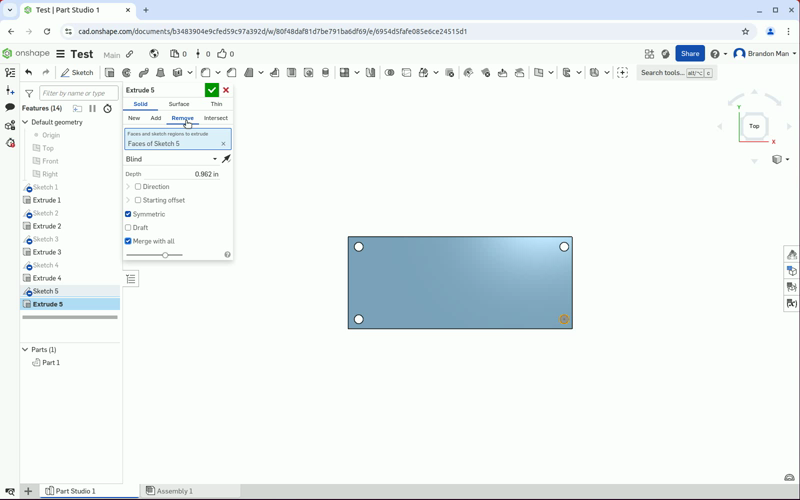
key(enter)
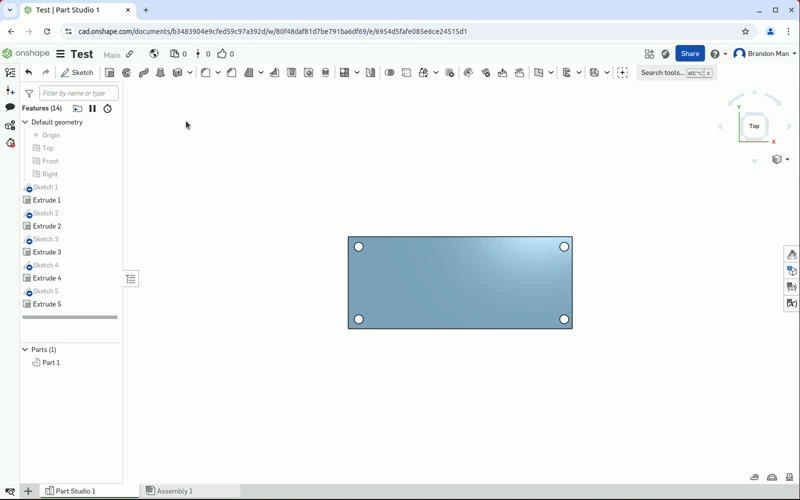
key(shift+h)
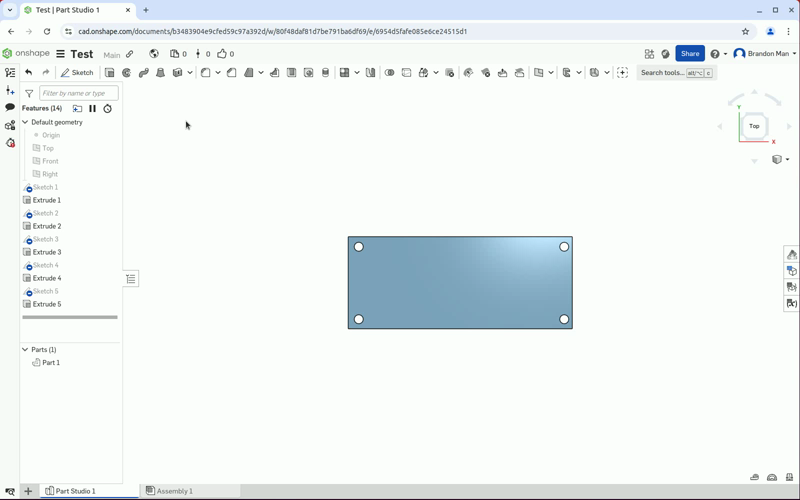
key(shift+h)
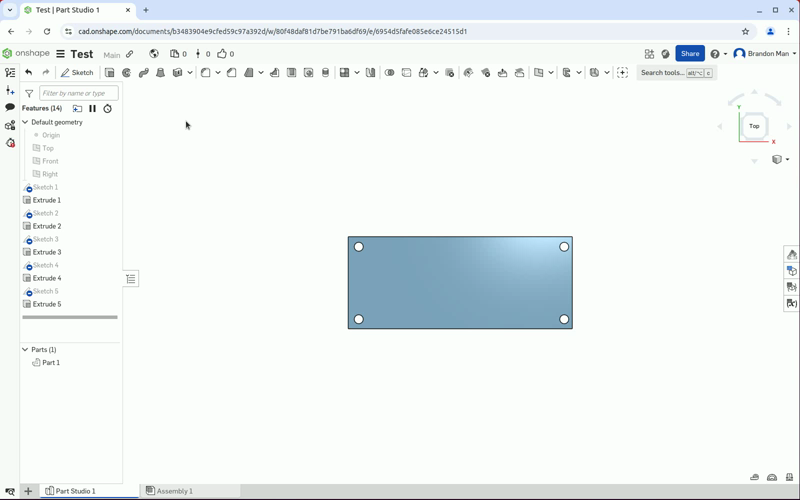
key(shift+7)
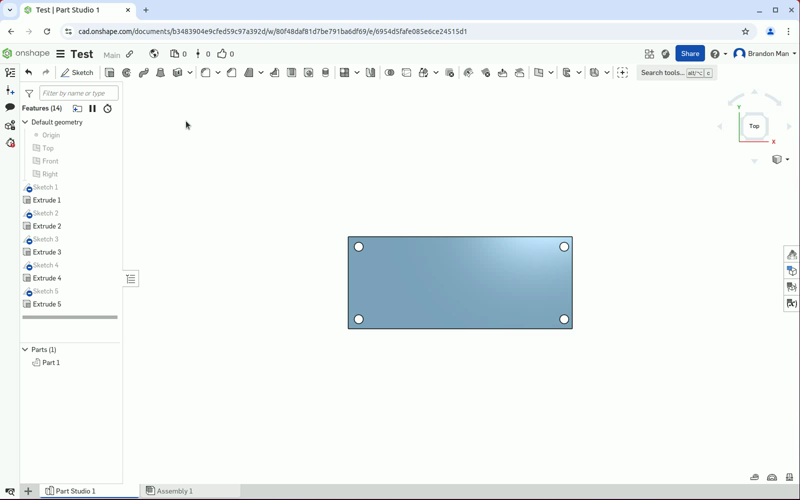
key(up, 3)
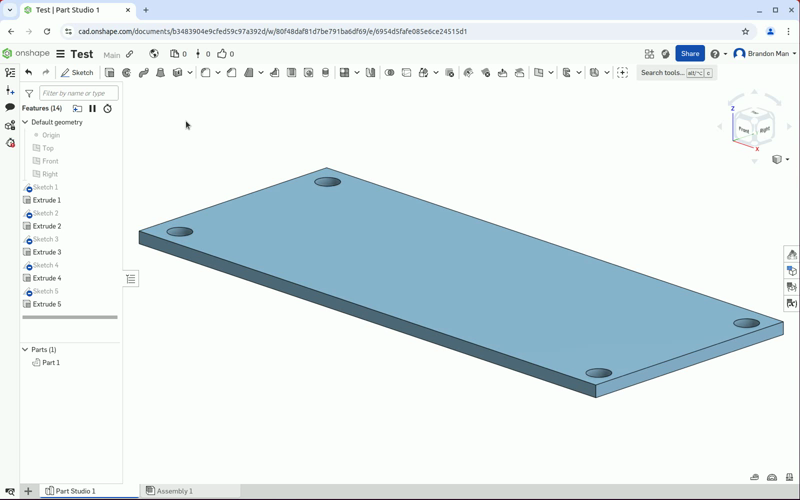
key(left, 3)
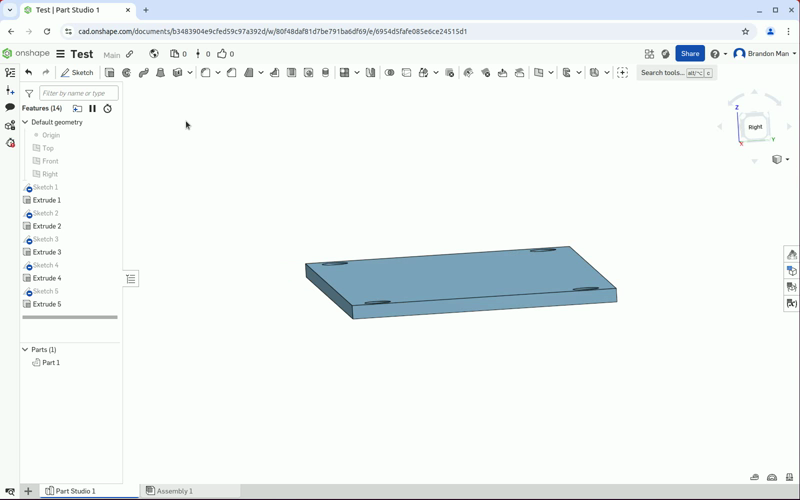
key(right, 3)
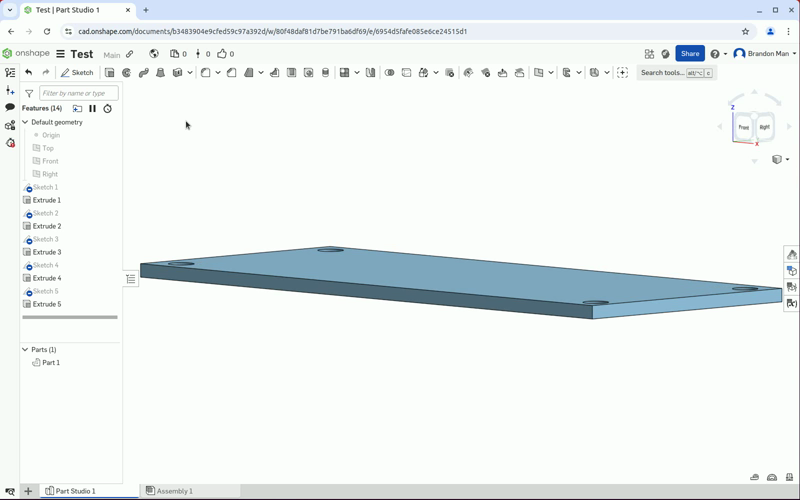
key(down, 3)
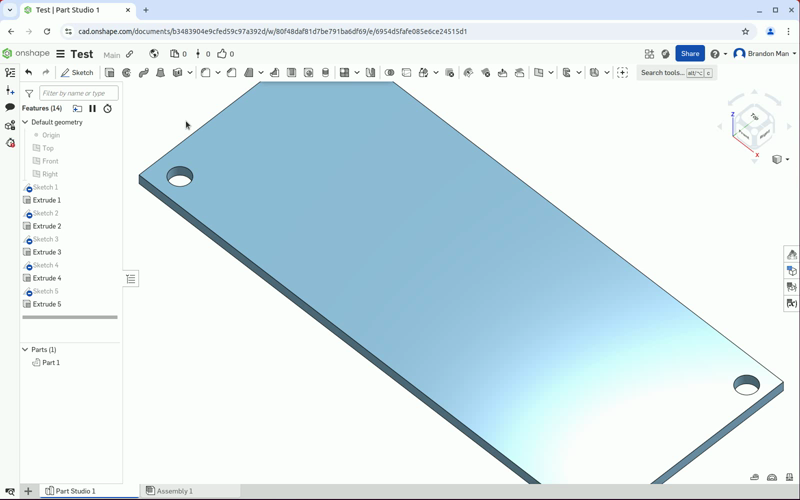
mouse_move(73, 189)
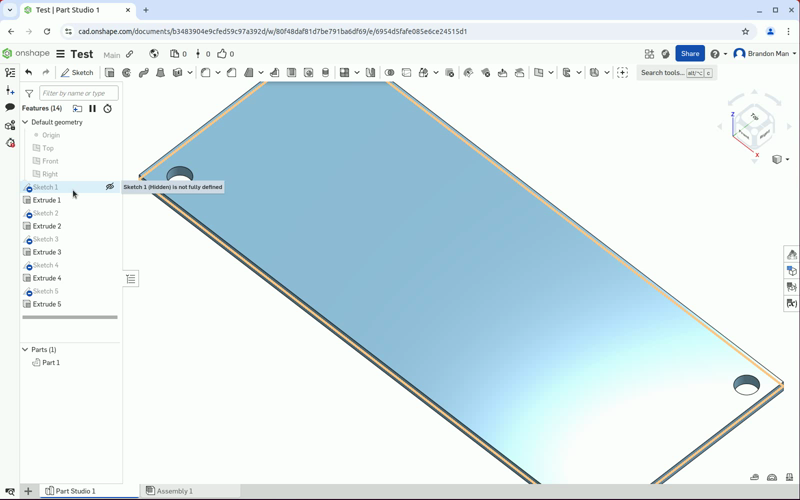
click(73, 189)